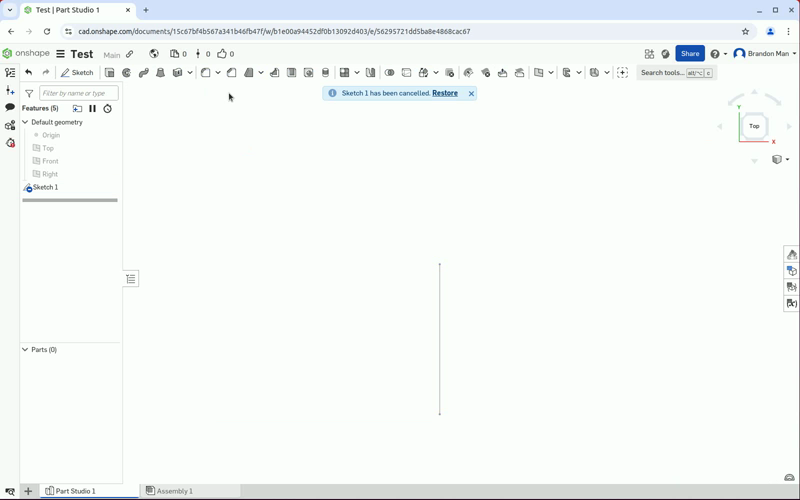
key(shift+h)
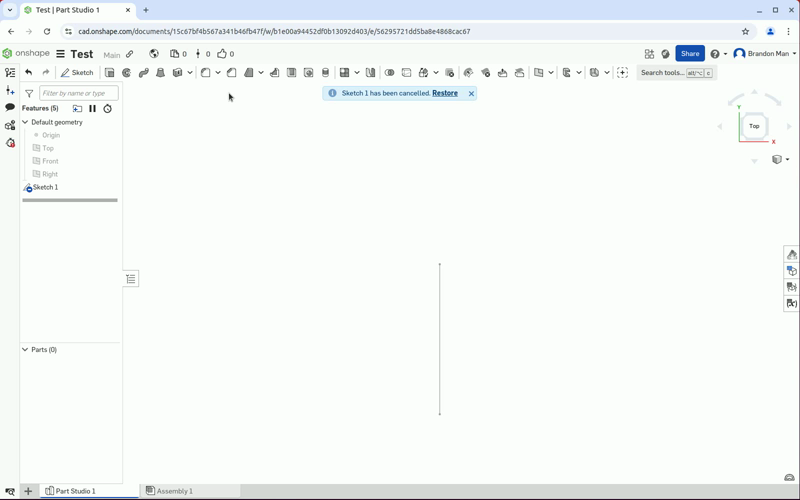
key(shift+s)
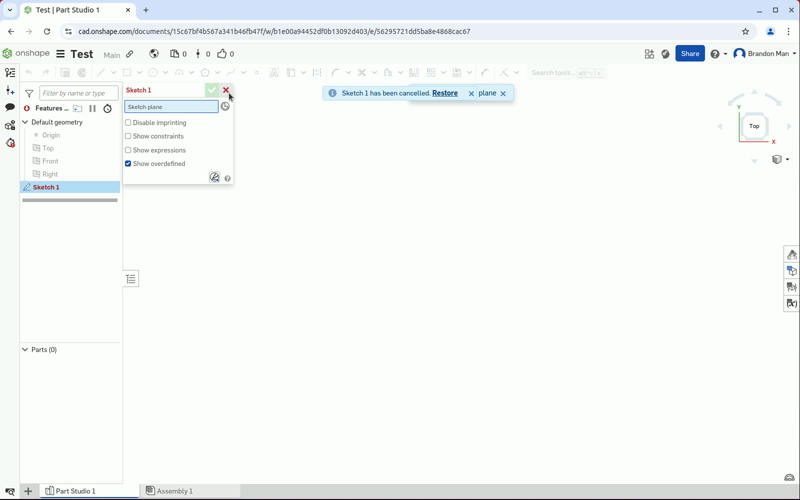
mouse_move(73, 150)
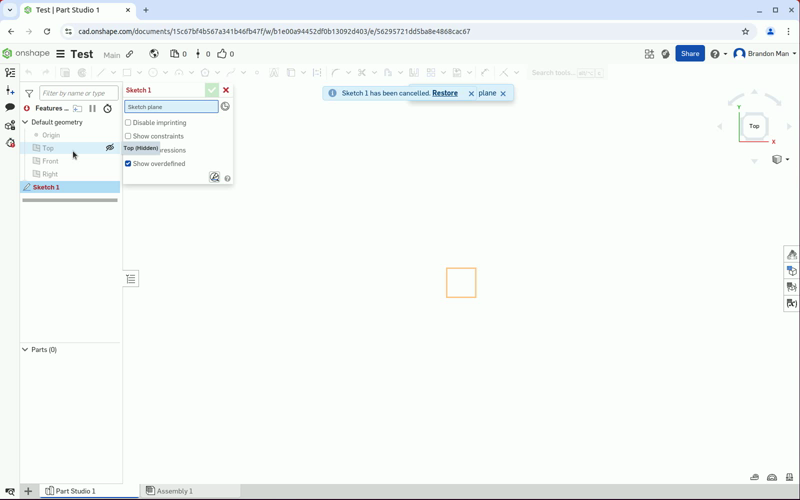
click(73, 150)
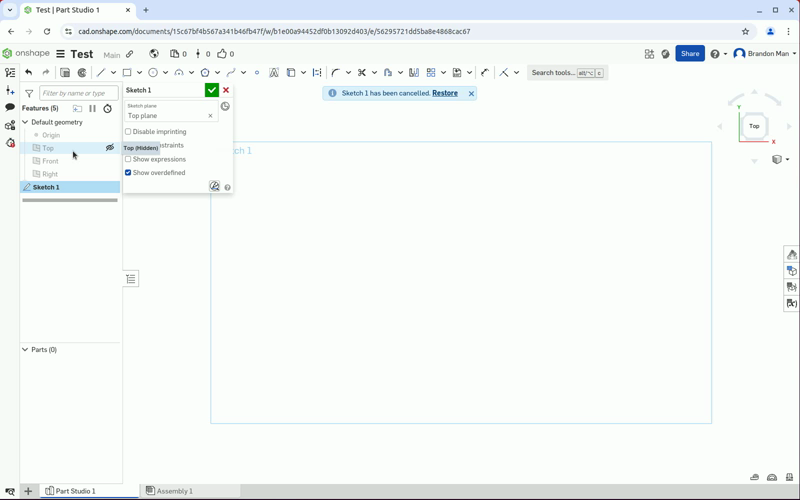
mouse_move(73, 352)
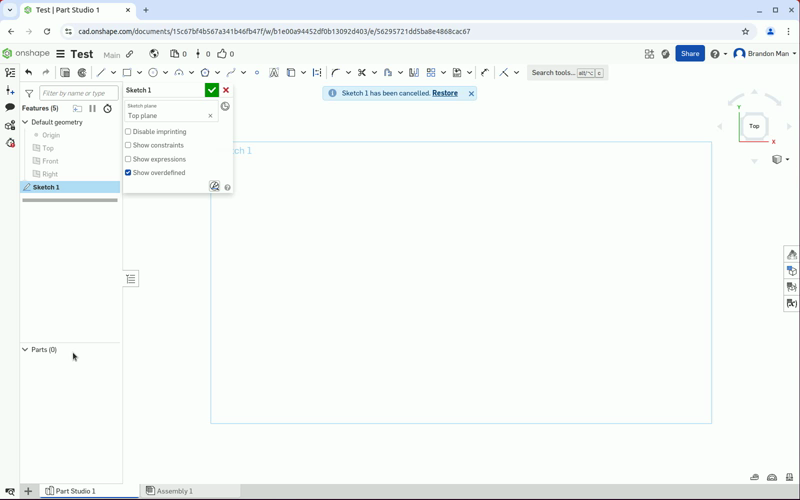
key(y)
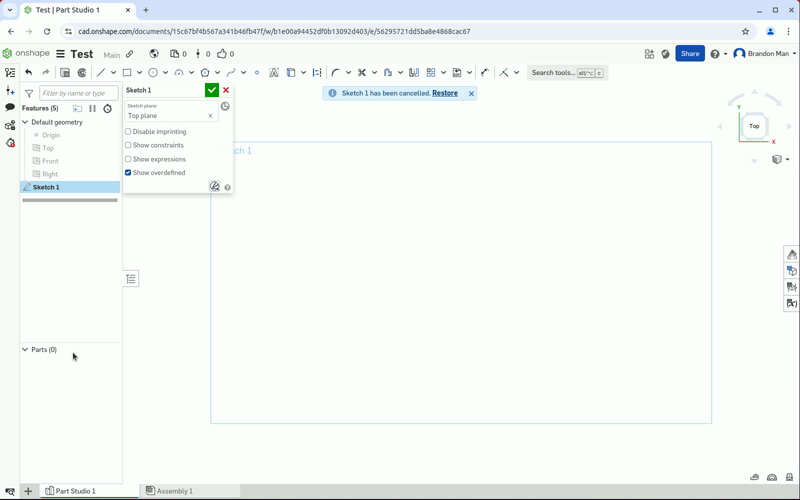
key(l)
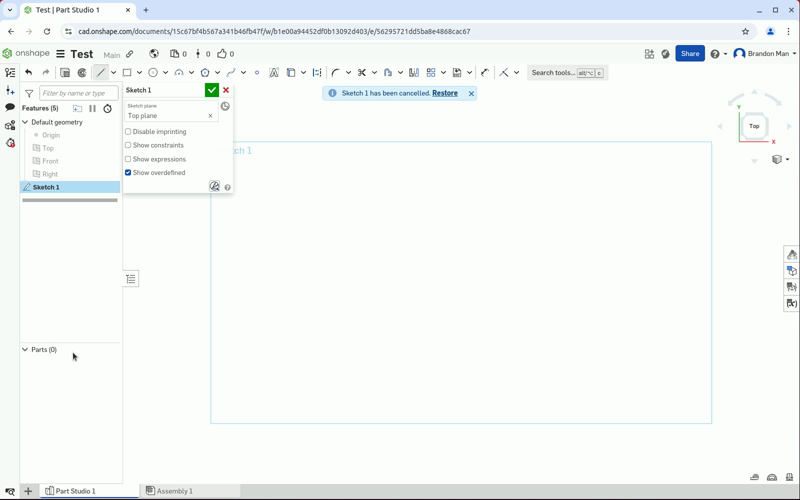
key_down(shift)
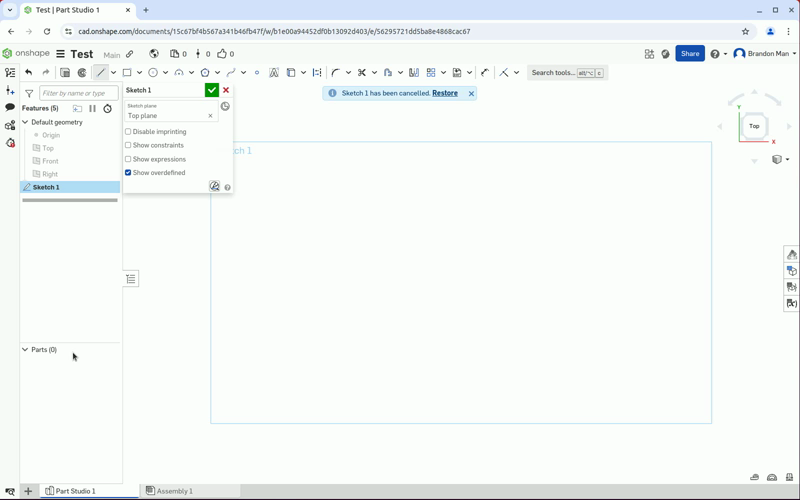
mouse_move(348, 327)
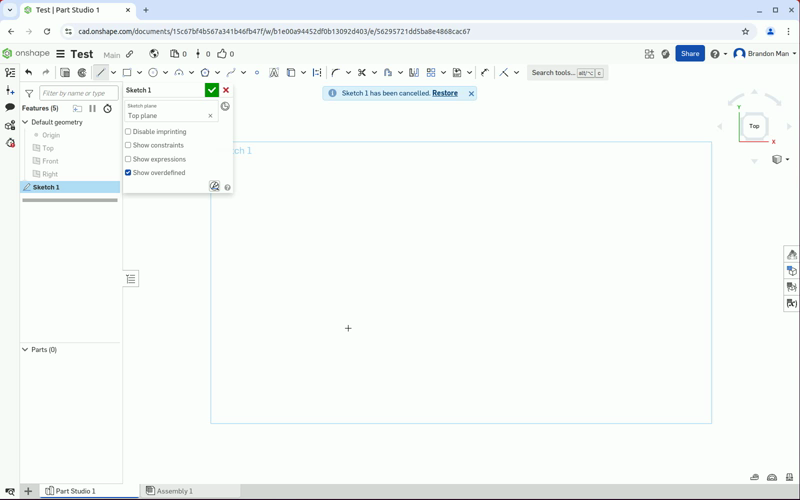
click(348, 327)
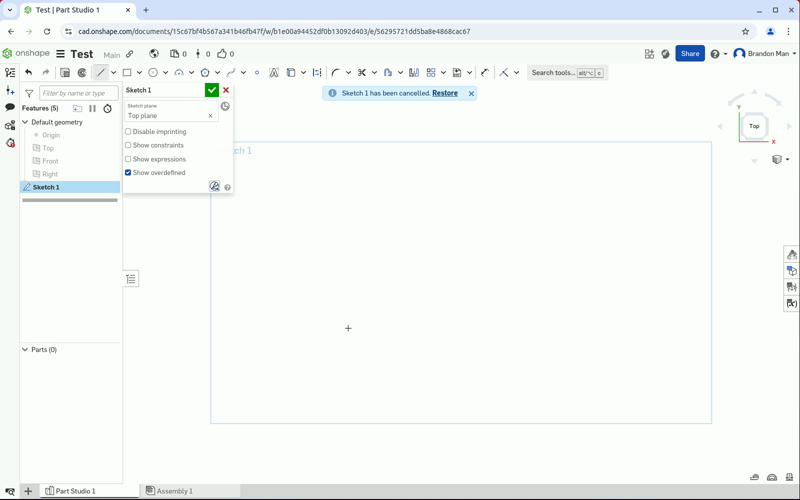
key_up(shift)
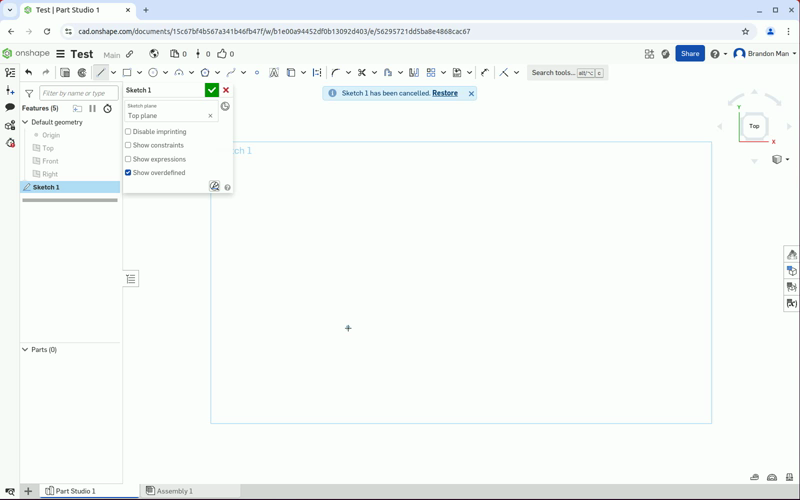
key_down(shift)
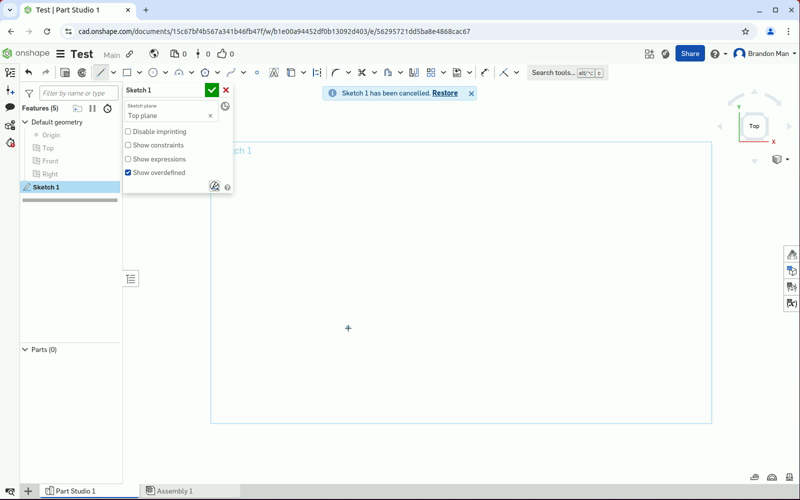
mouse_move(523, 327)
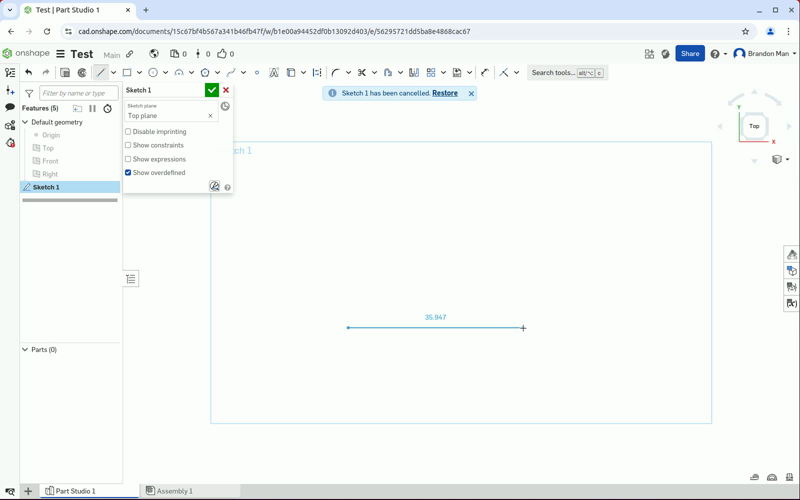
click(523, 327)
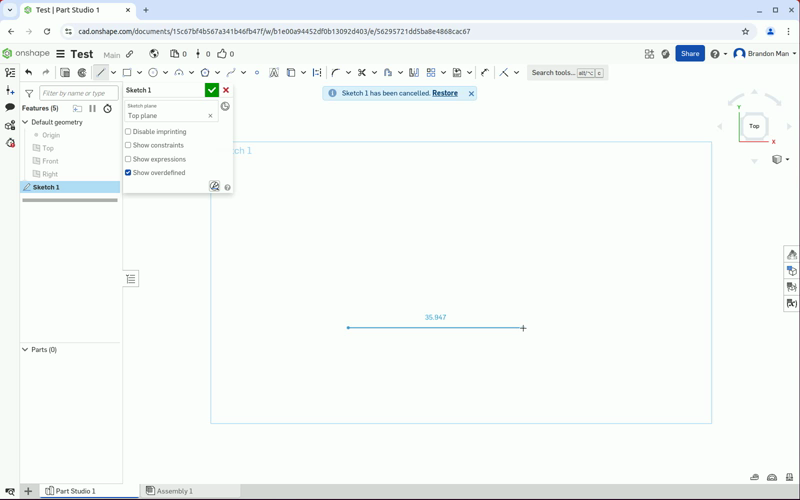
key_up(shift)
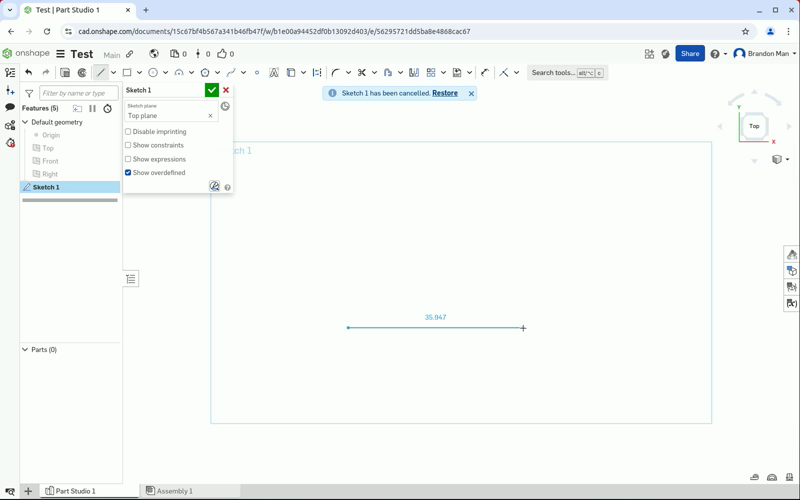
key_down(shift)
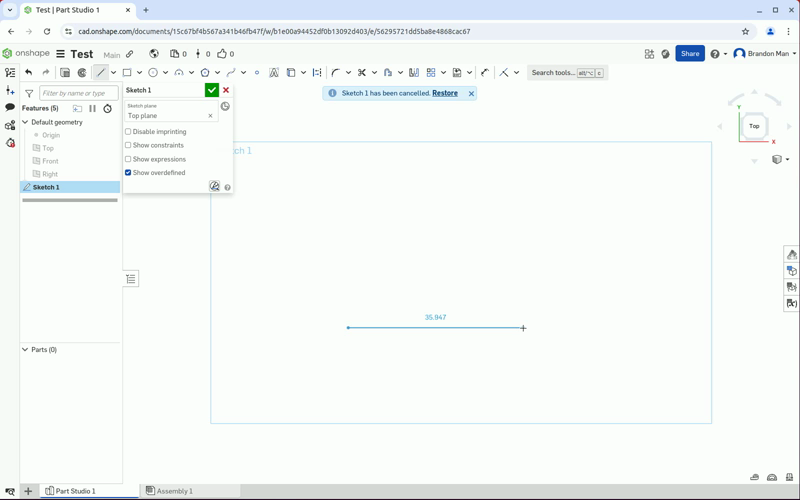
mouse_move(553, 327)
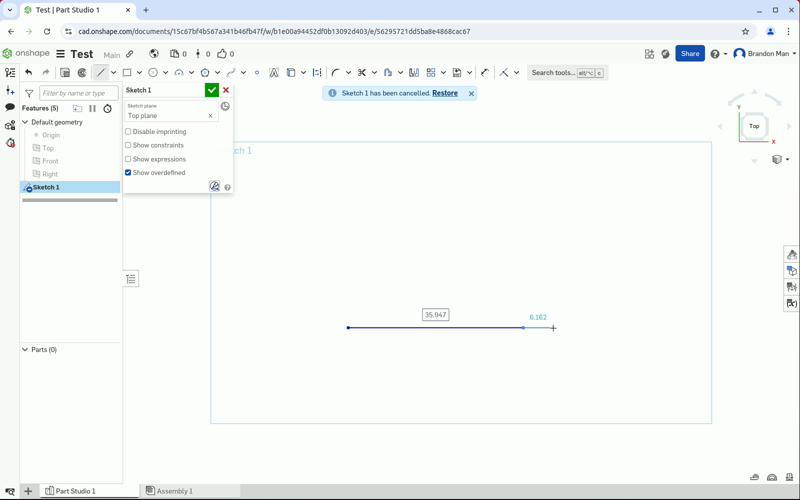
mouse_move(523, 323)
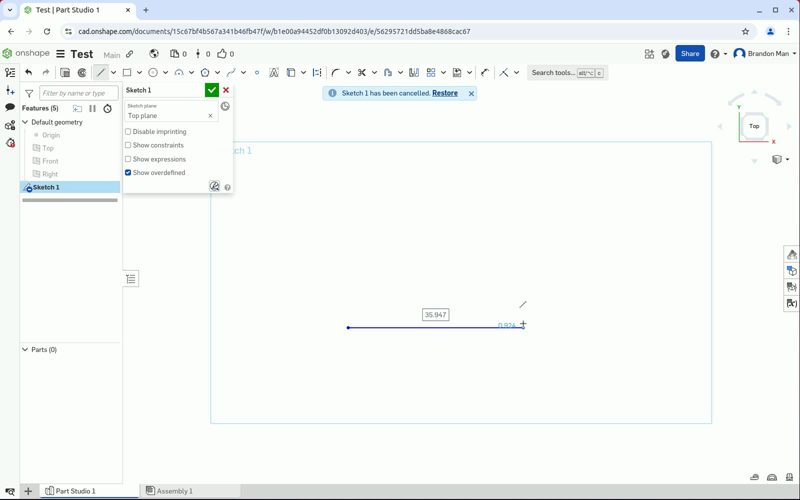
scroll(6)
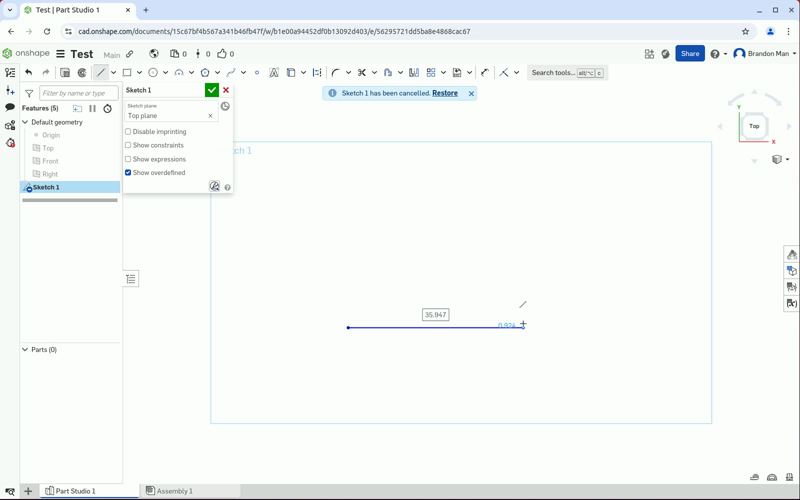
scroll(6)
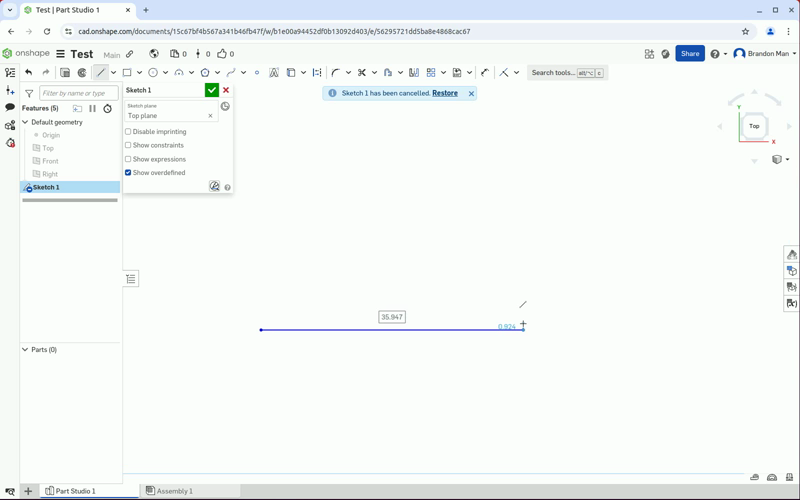
scroll(6)
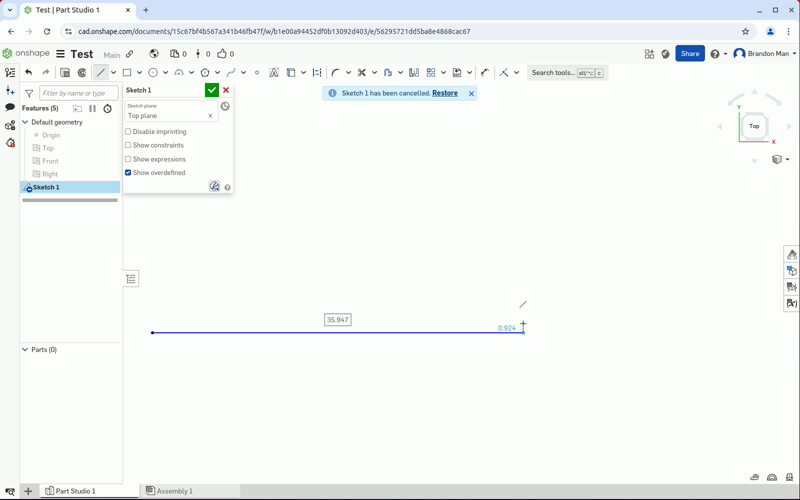
scroll(6)
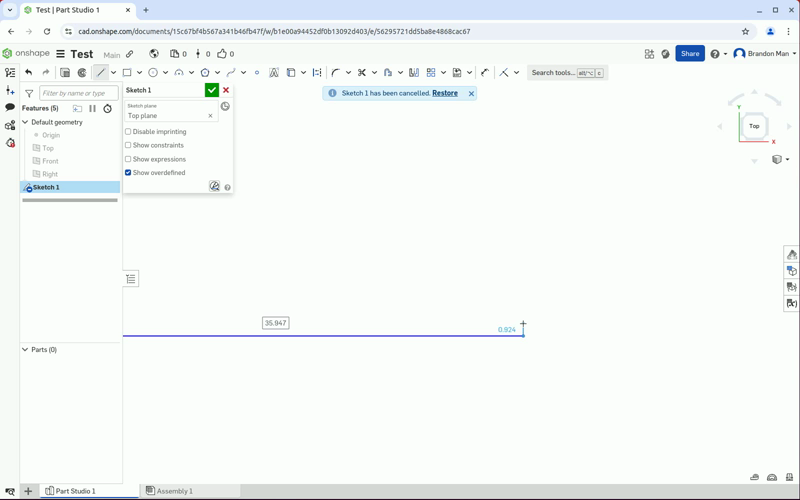
scroll(6)
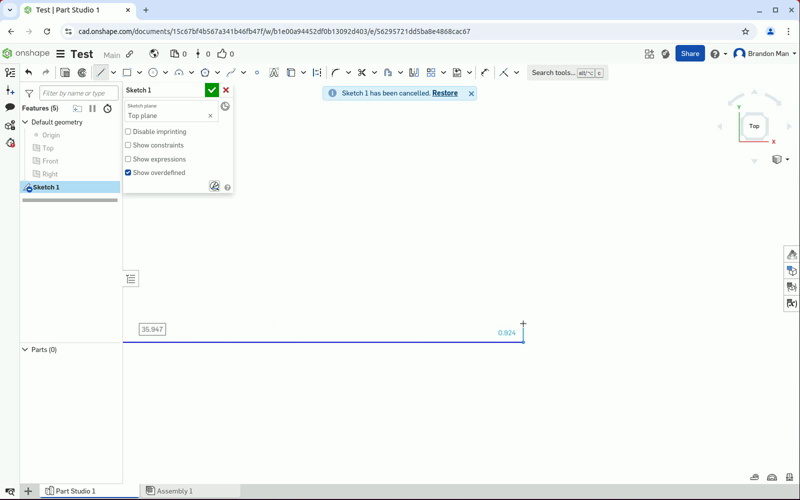
scroll(6)
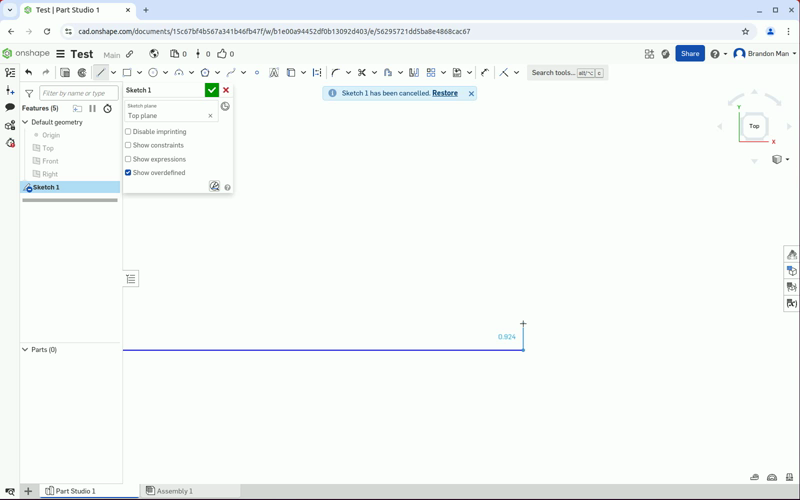
scroll(6)
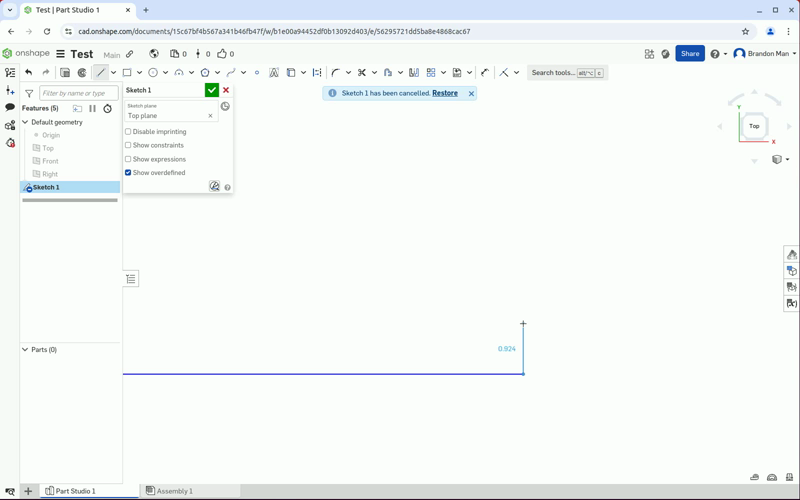
click(523, 323)
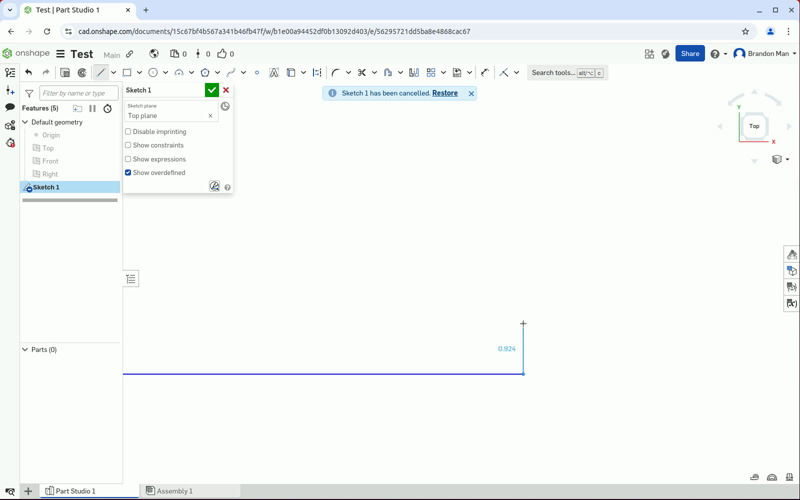
scroll(-6)
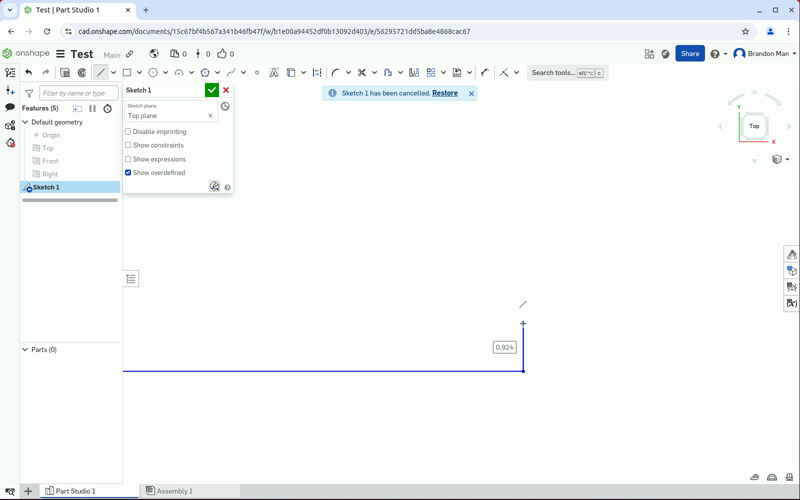
scroll(-6)
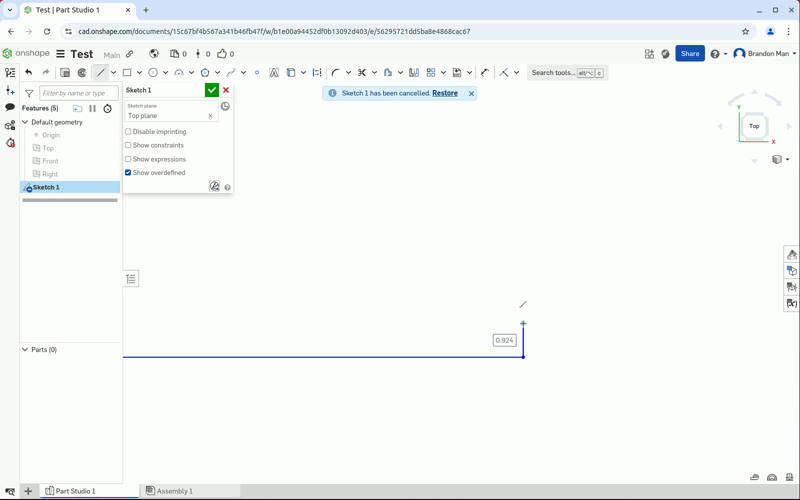
scroll(-6)
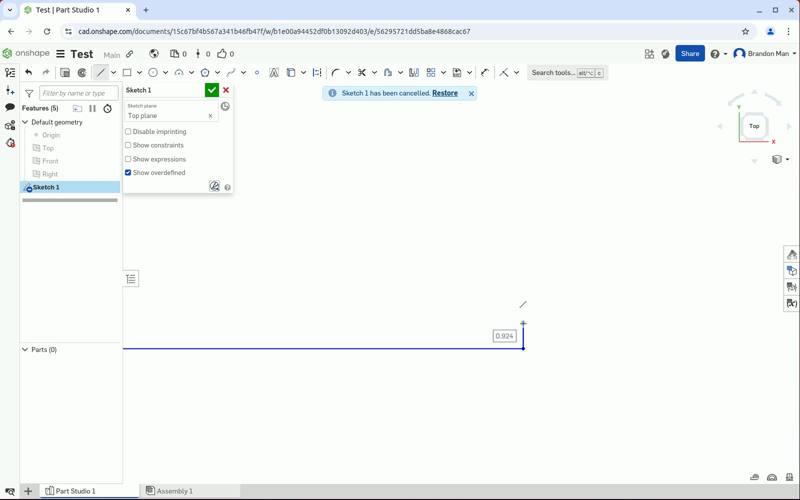
scroll(-6)
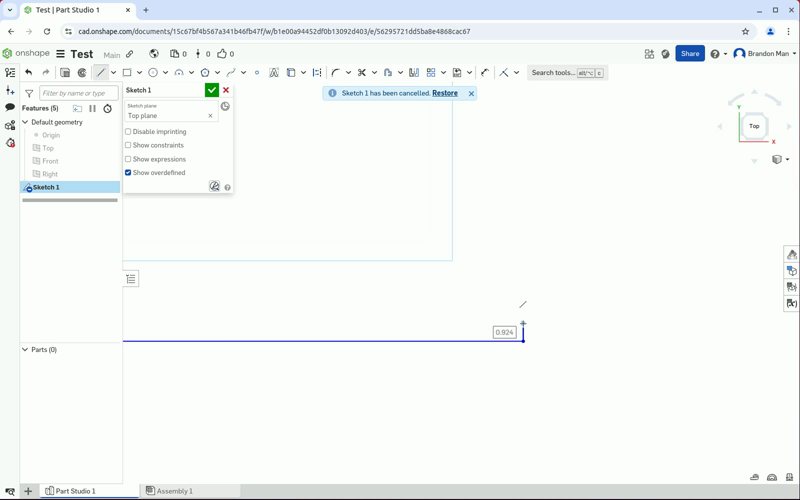
scroll(-6)
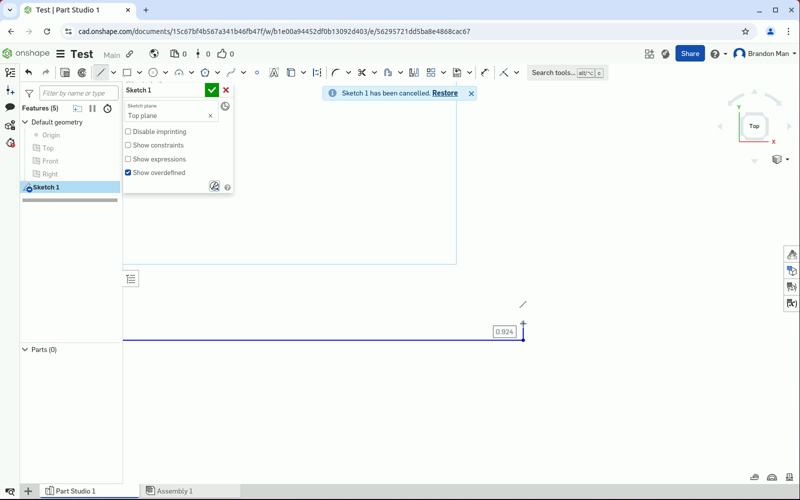
scroll(-6)
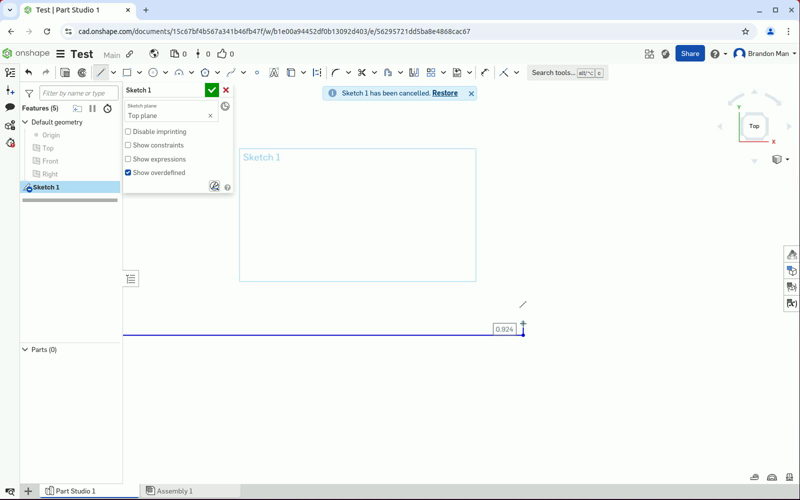
scroll(-6)
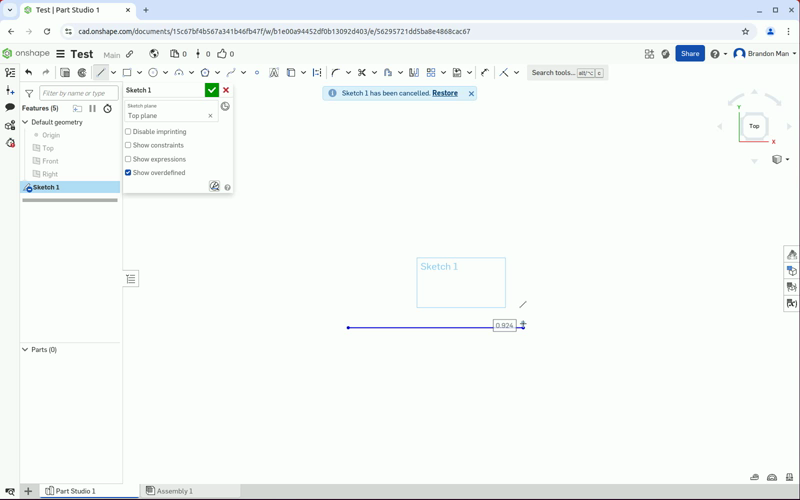
key_up(shift)
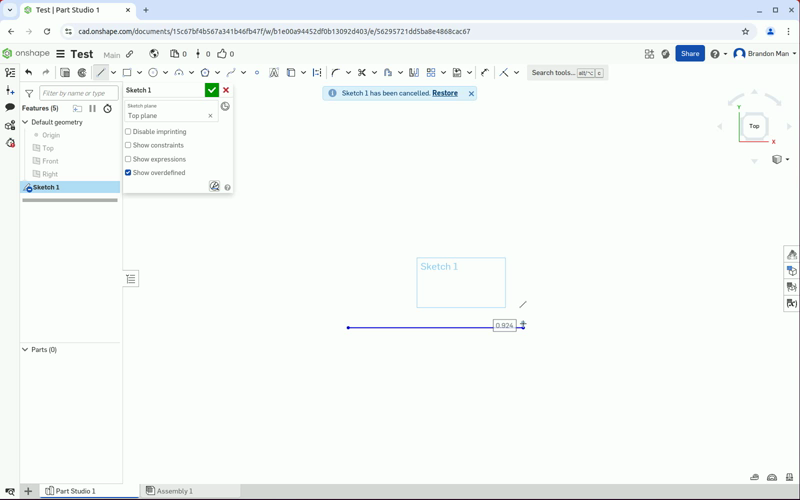
key_down(shift)
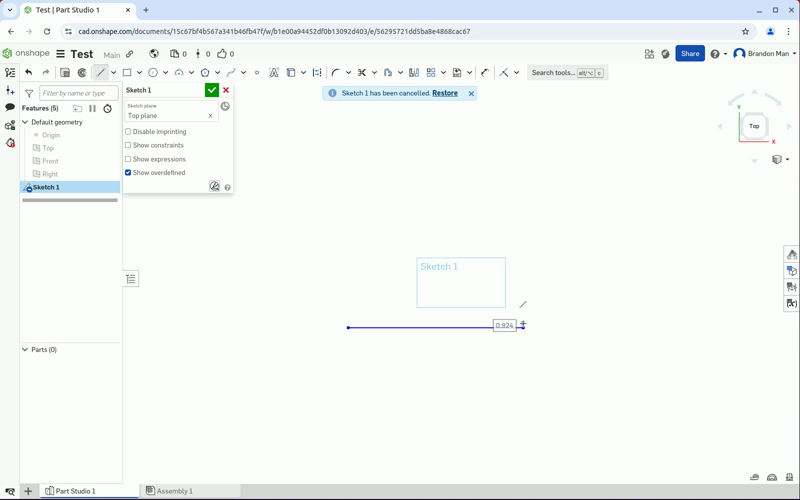
mouse_move(352, 323)
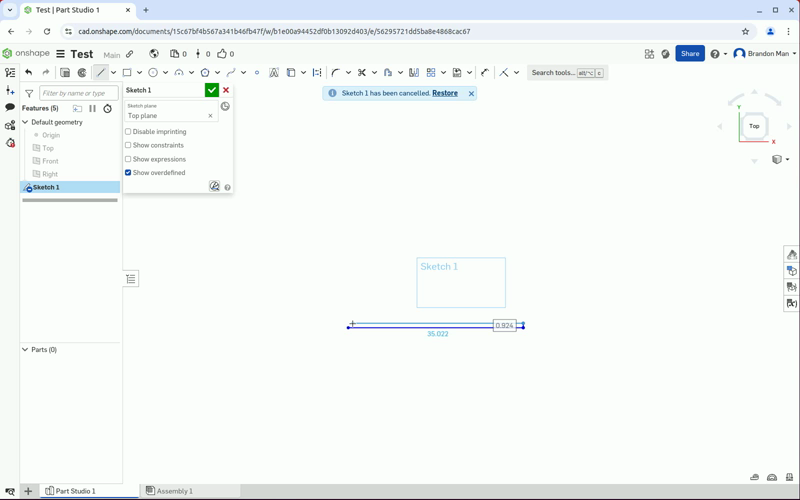
click(352, 323)
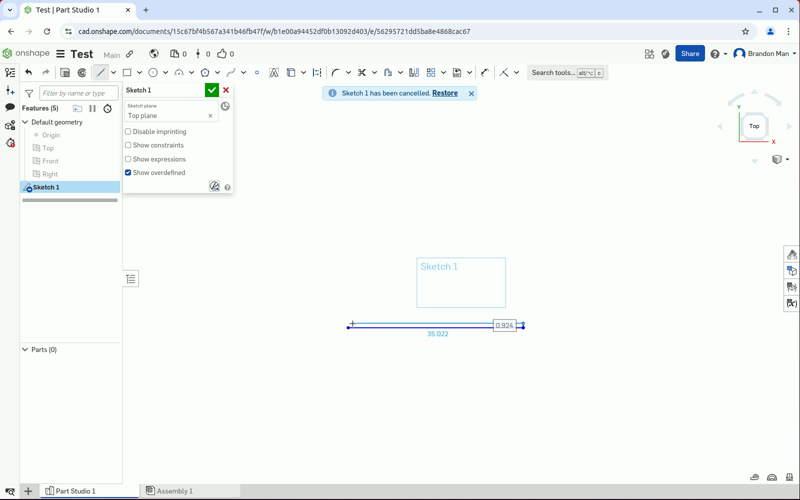
key_up(shift)
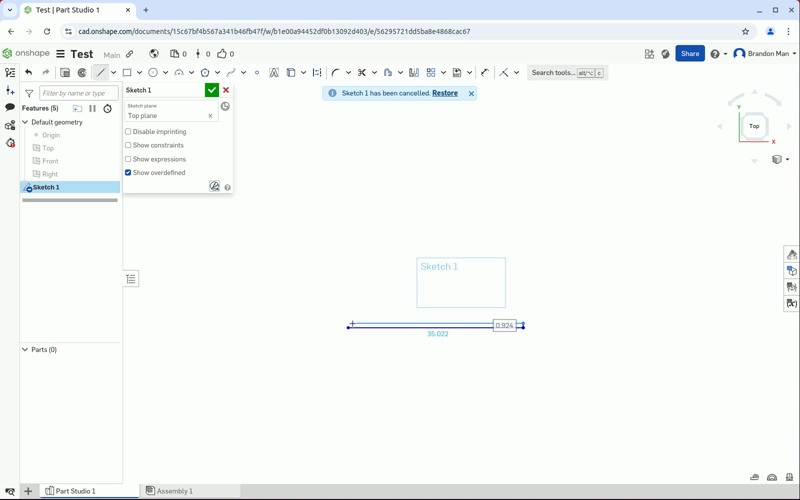
key_down(shift)
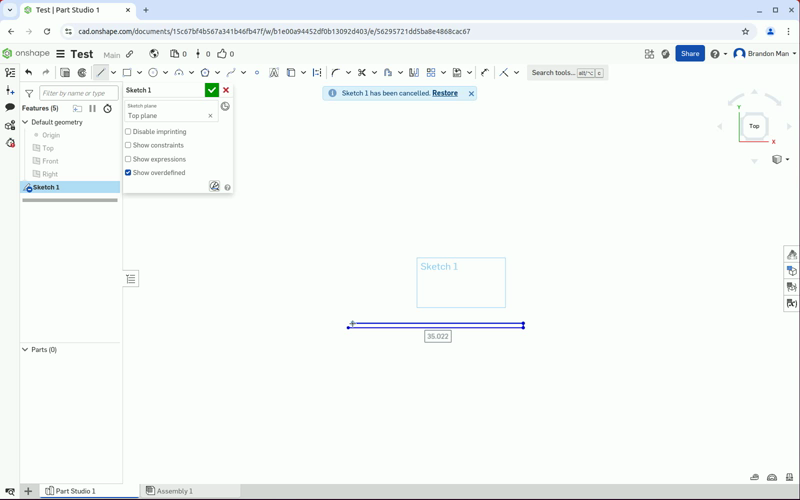
mouse_move(352, 251)
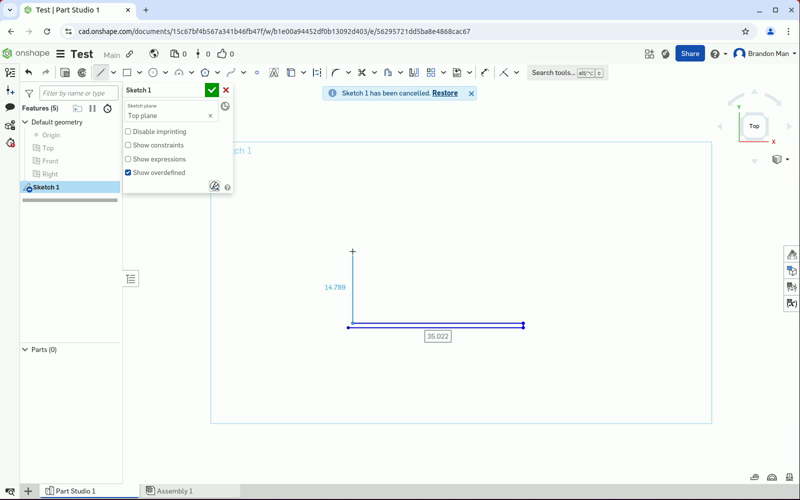
click(352, 251)
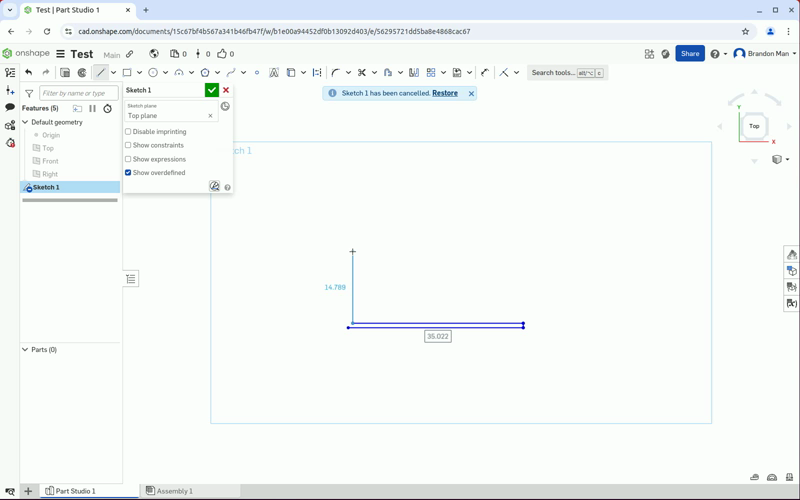
key_up(shift)
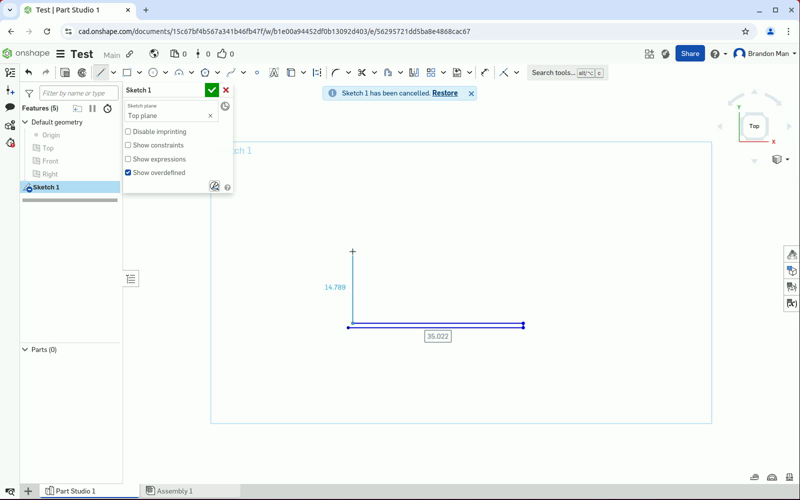
key_down(shift)
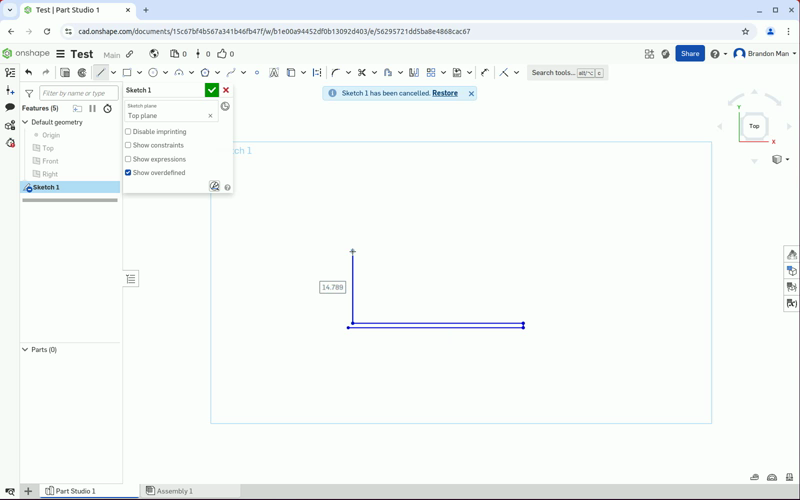
mouse_move(382, 251)
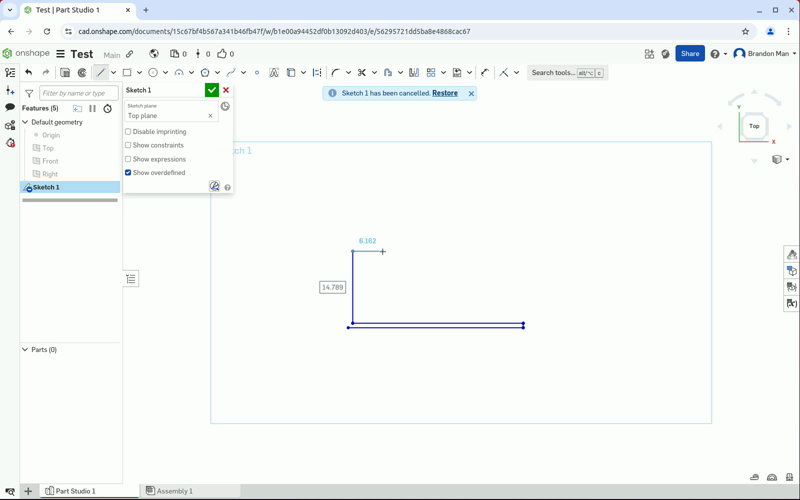
mouse_move(394, 251)
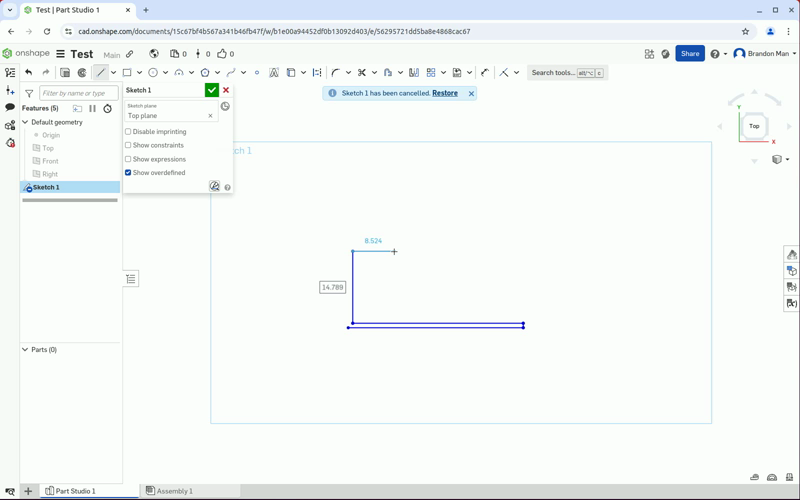
click(394, 251)
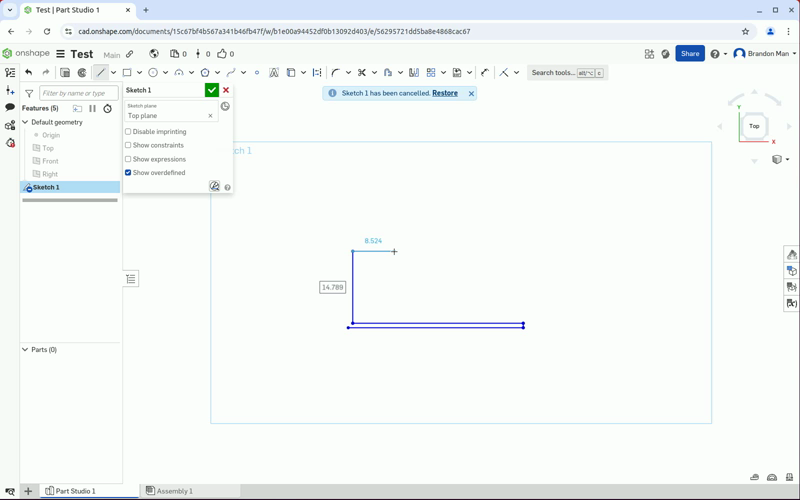
key_up(shift)
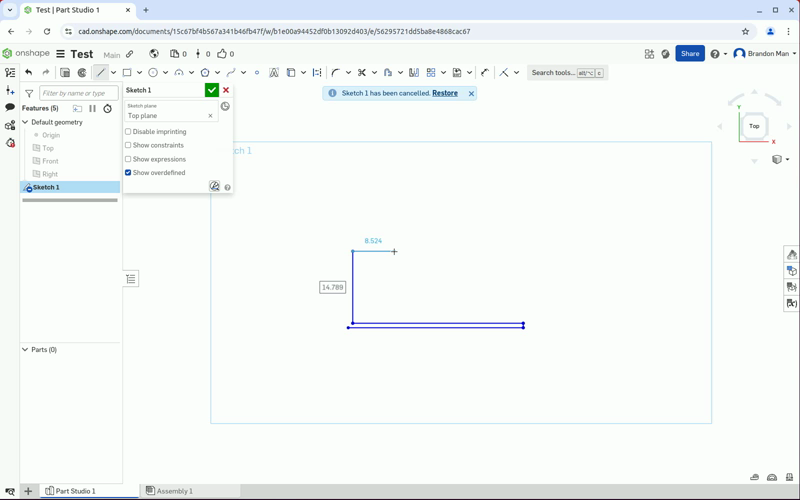
key_down(shift)
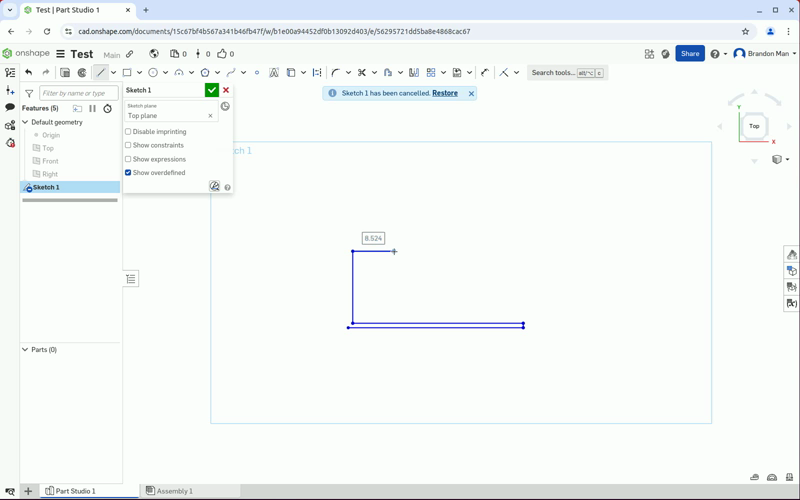
mouse_move(549, 251)
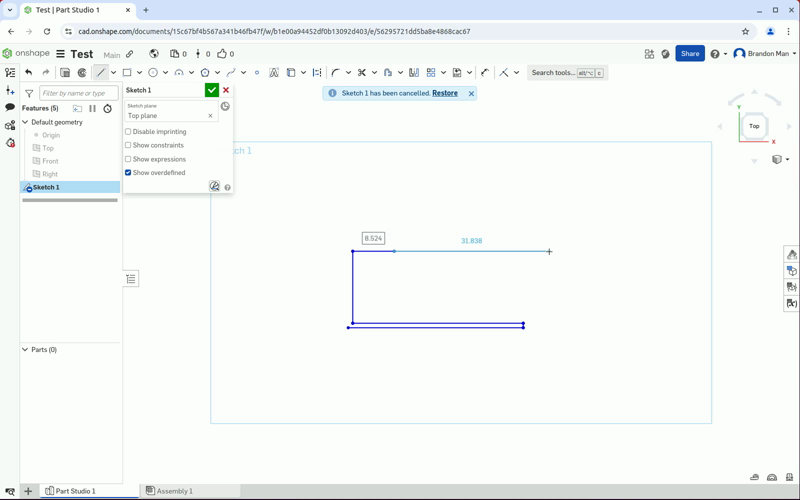
click(549, 251)
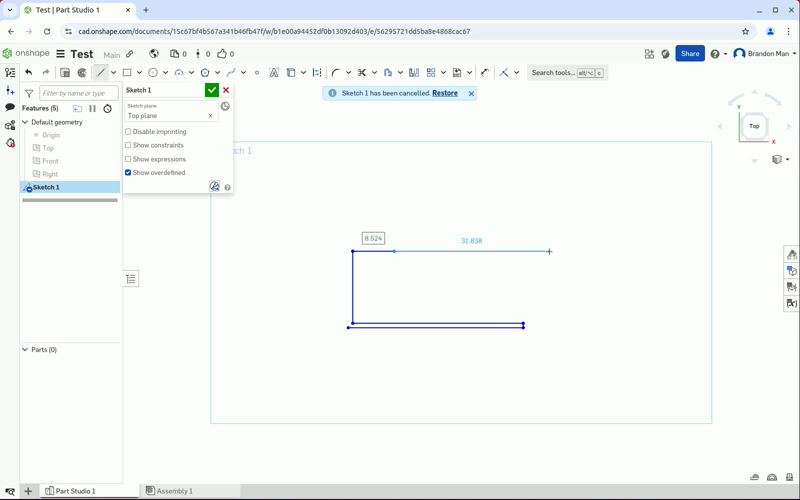
key_up(shift)
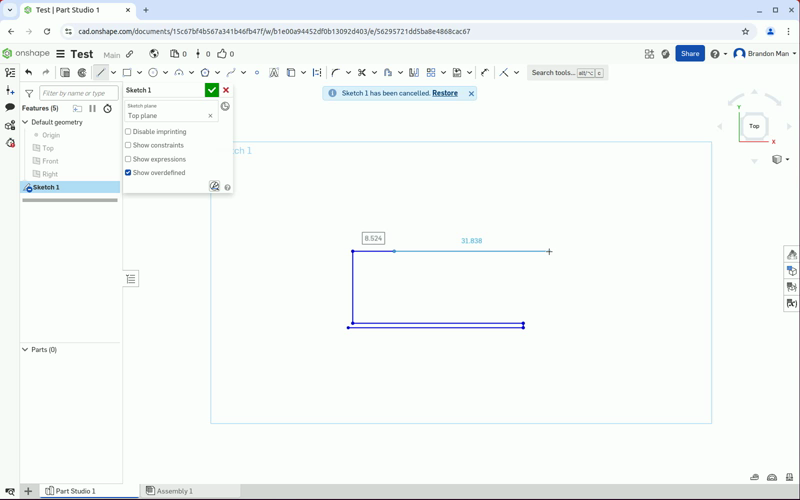
key_down(shift)
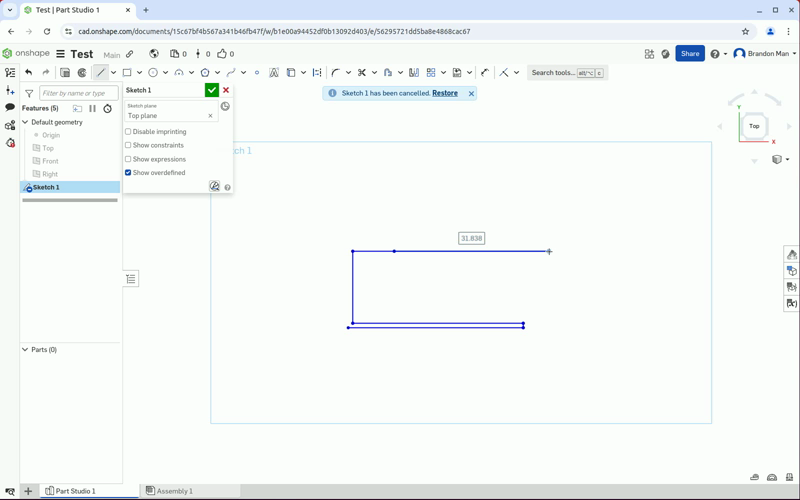
mouse_move(549, 327)
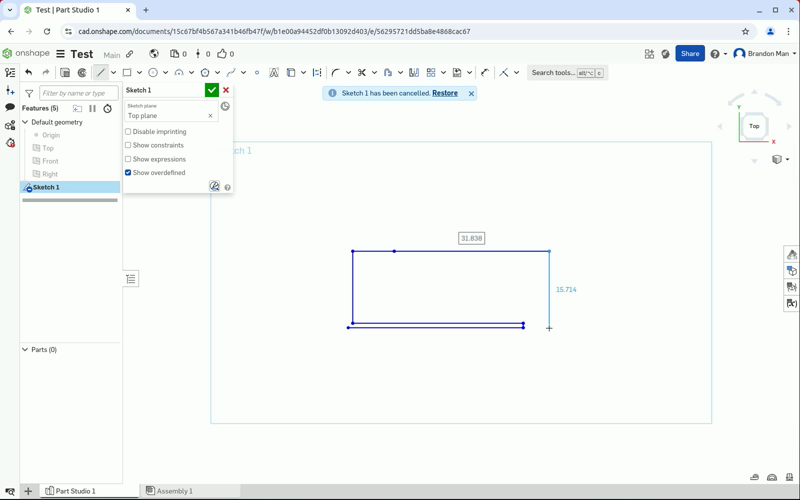
click(549, 327)
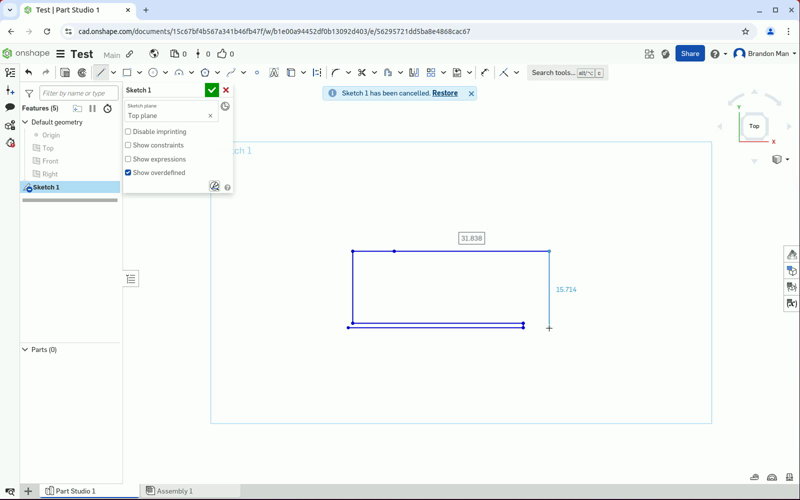
key_up(shift)
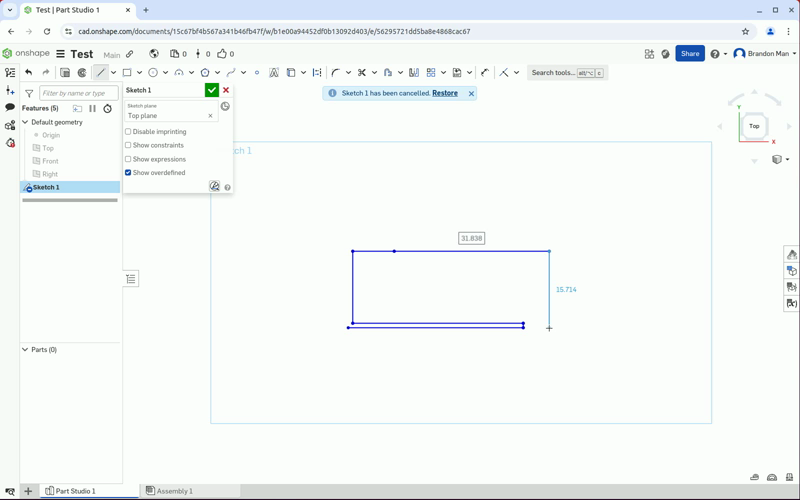
key_down(shift)
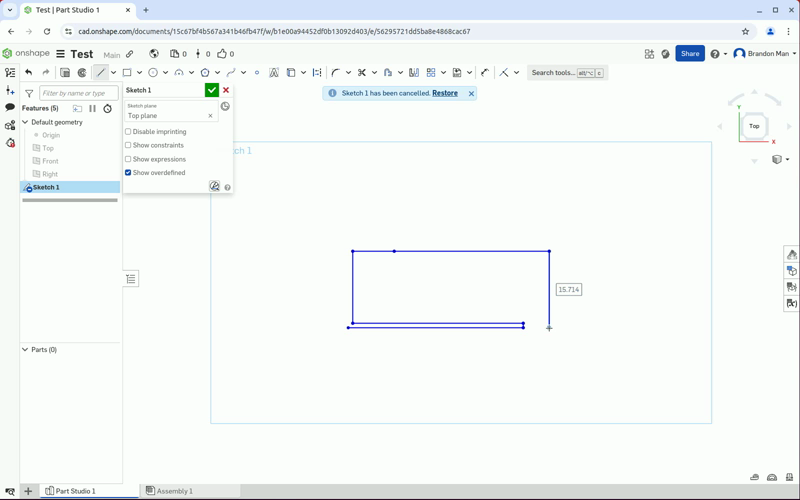
mouse_move(579, 327)
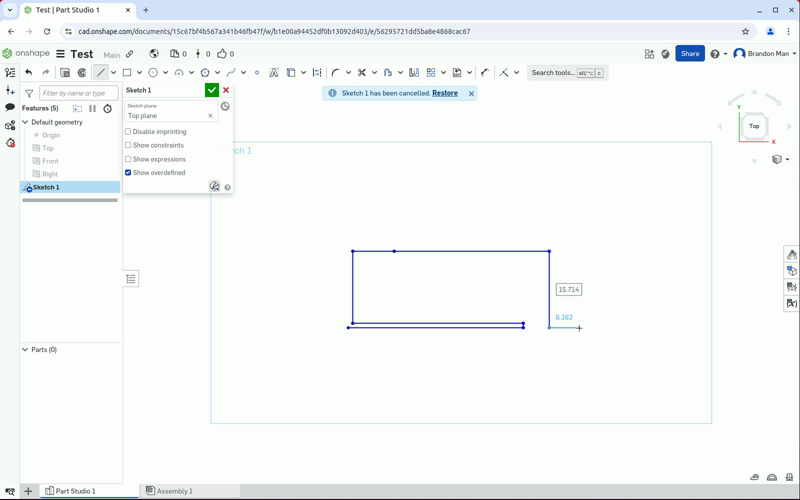
mouse_move(555, 327)
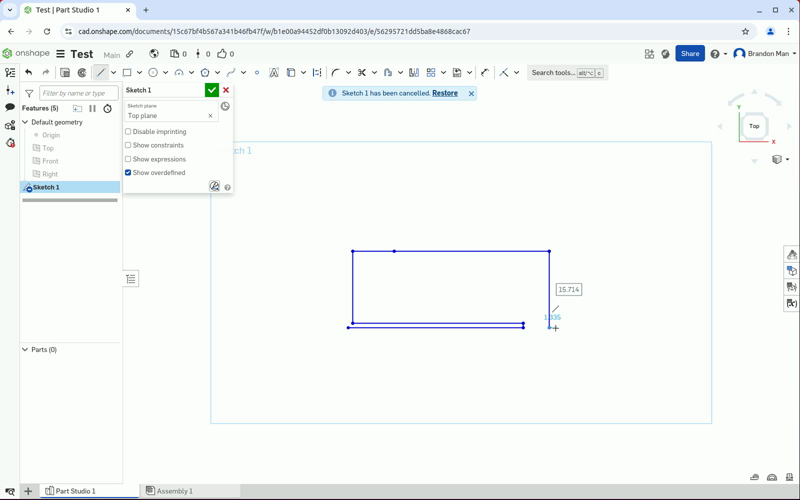
scroll(6)
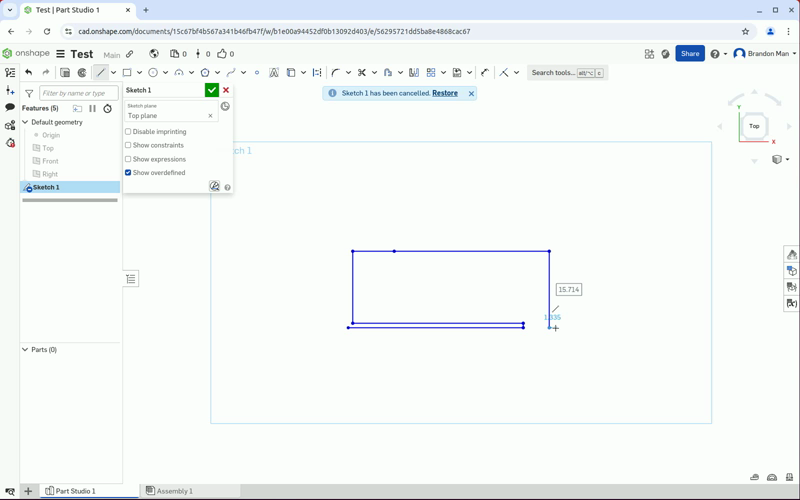
scroll(6)
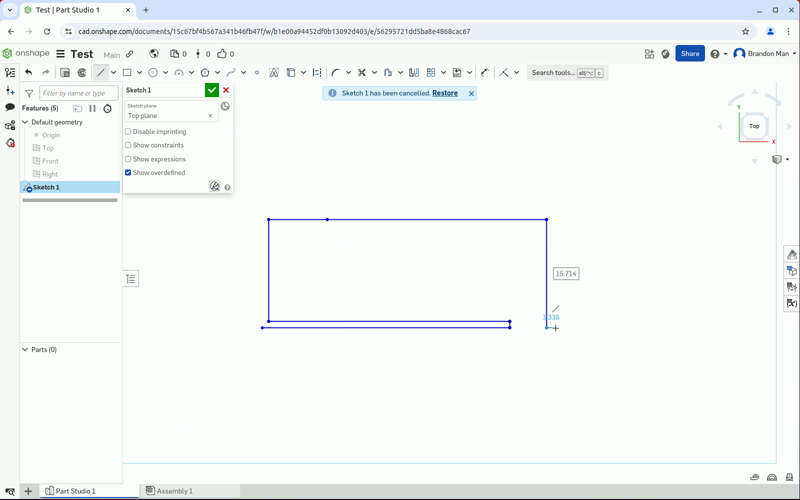
scroll(6)
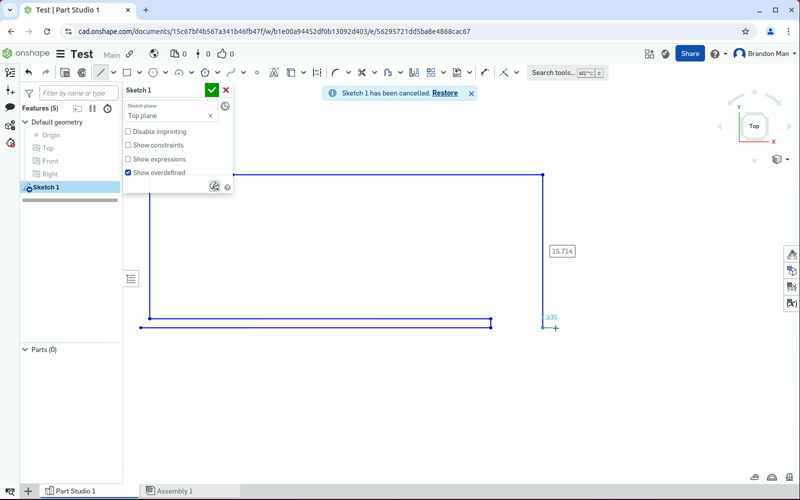
scroll(6)
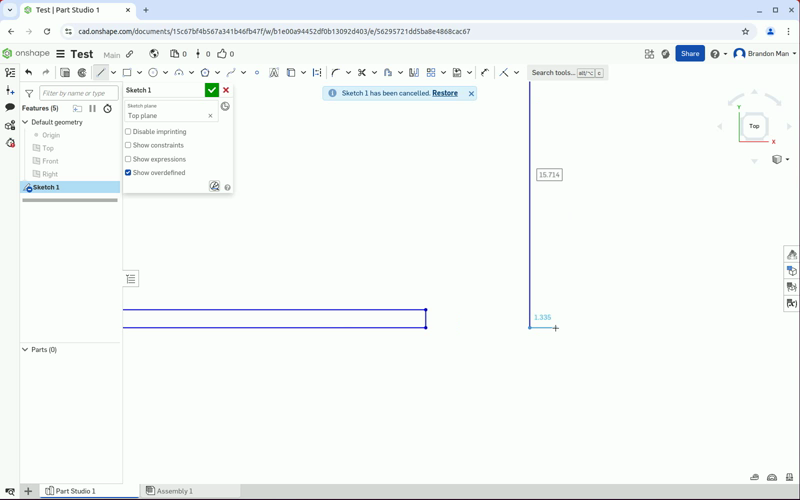
scroll(6)
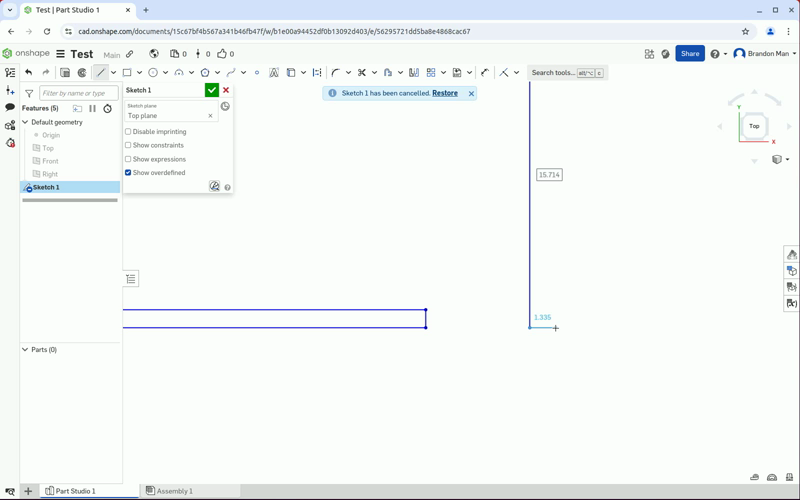
scroll(6)
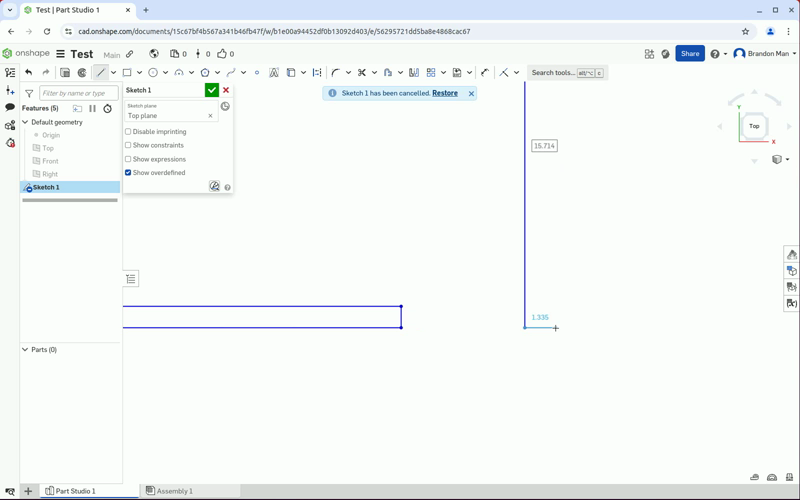
scroll(6)
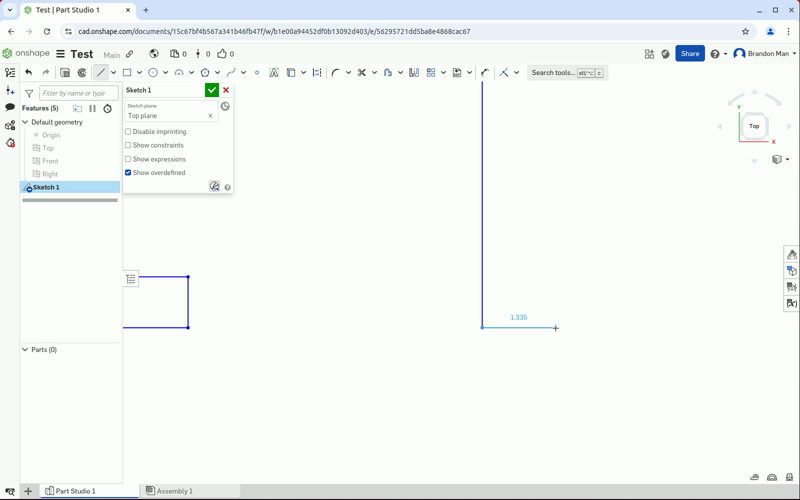
click(555, 327)
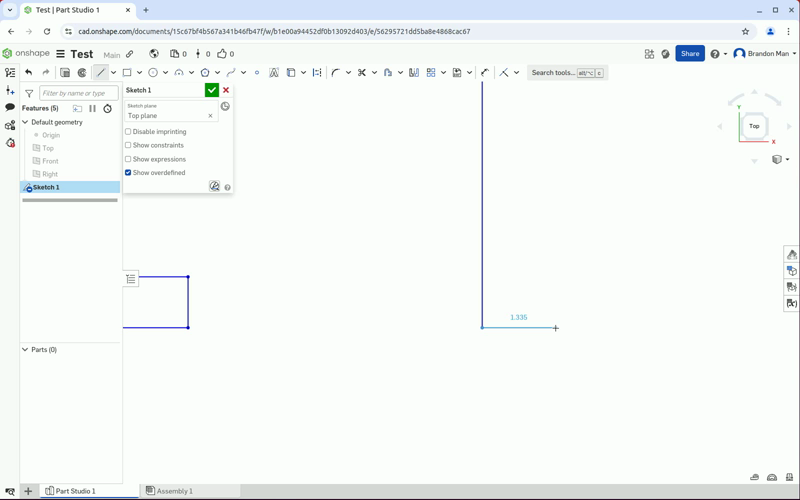
scroll(-6)
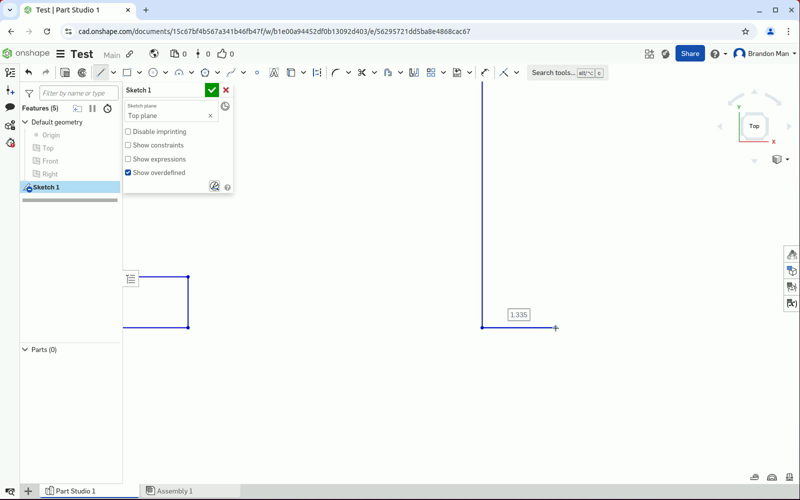
scroll(-6)
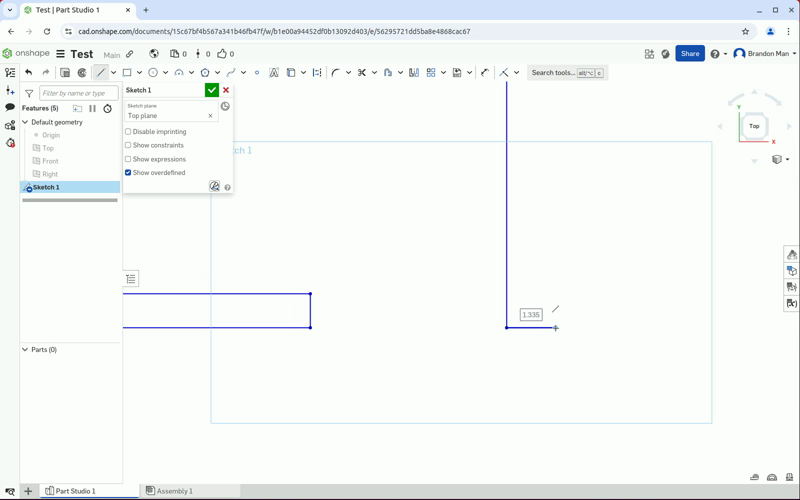
scroll(-6)
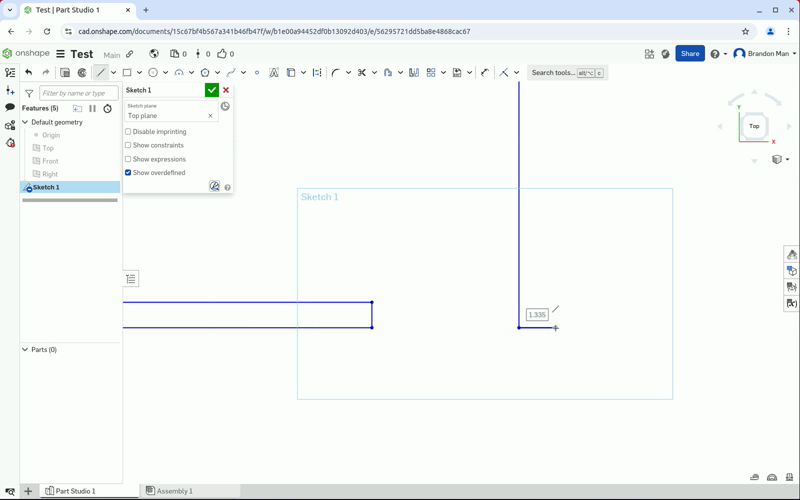
scroll(-6)
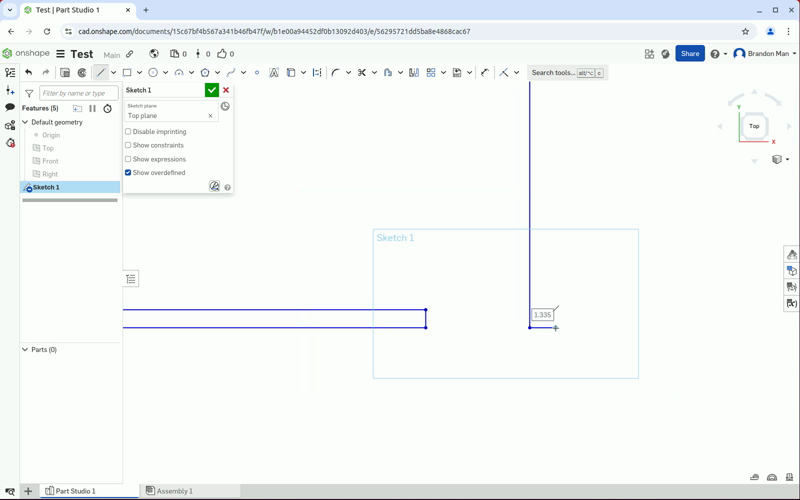
scroll(-6)
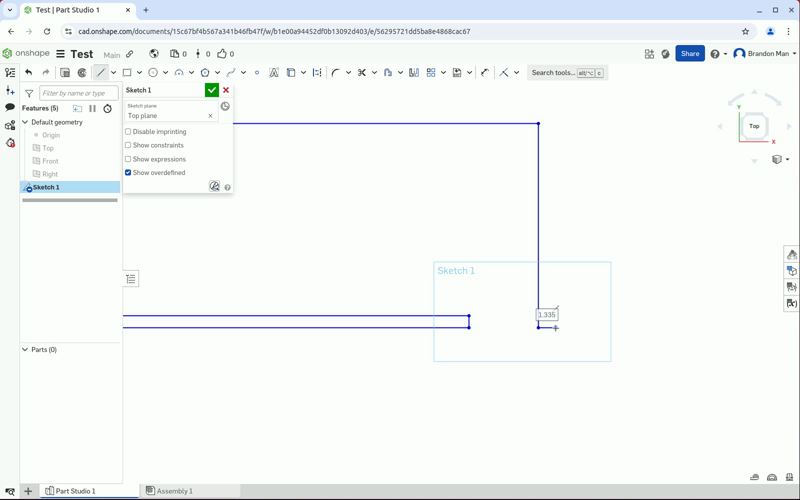
scroll(-6)
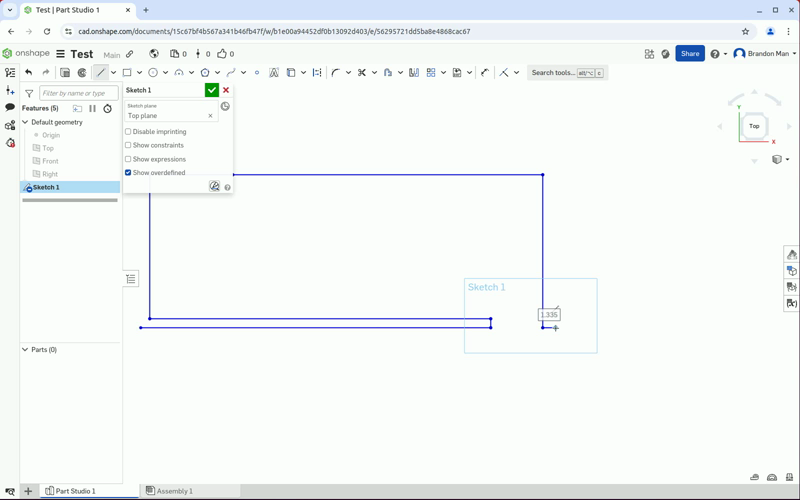
scroll(-6)
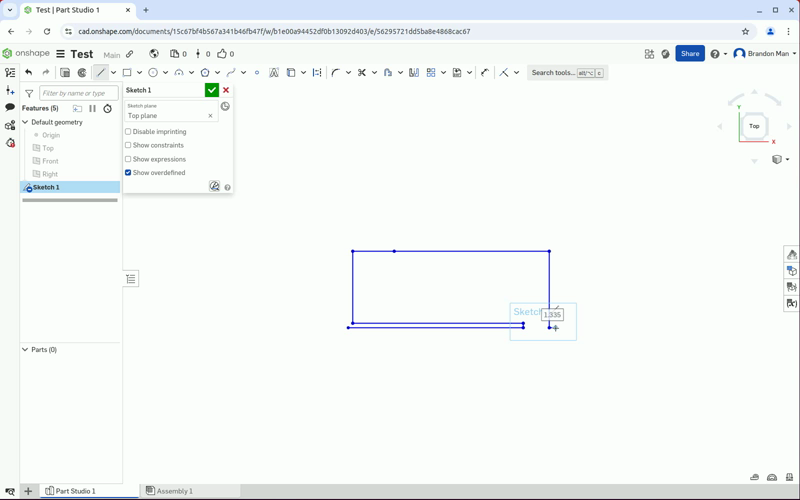
key_up(shift)
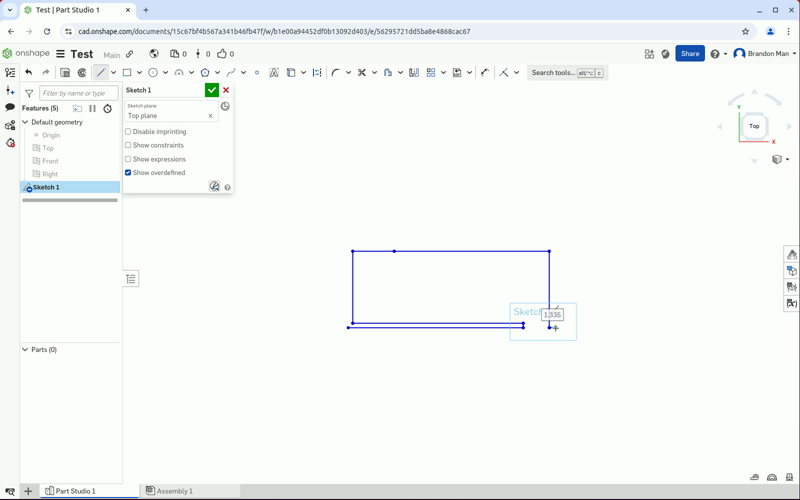
key_down(shift)
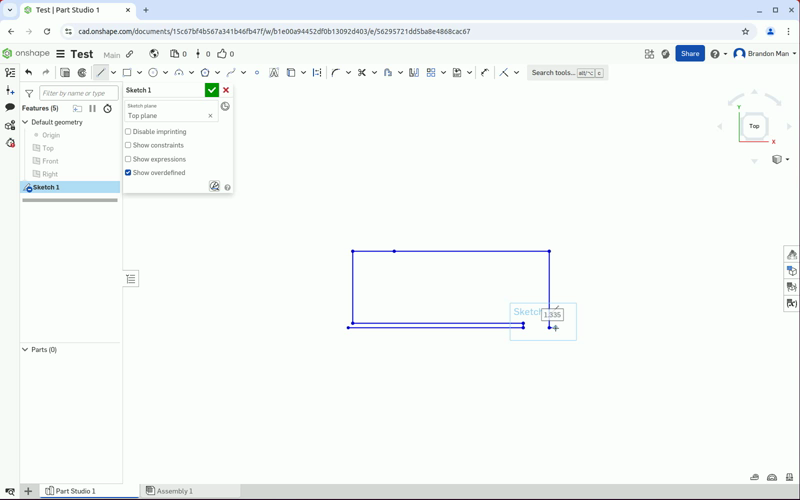
mouse_move(555, 244)
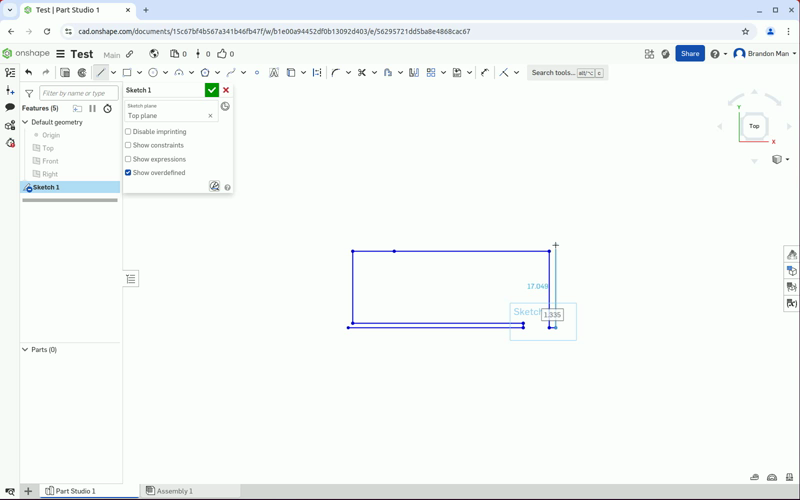
click(555, 244)
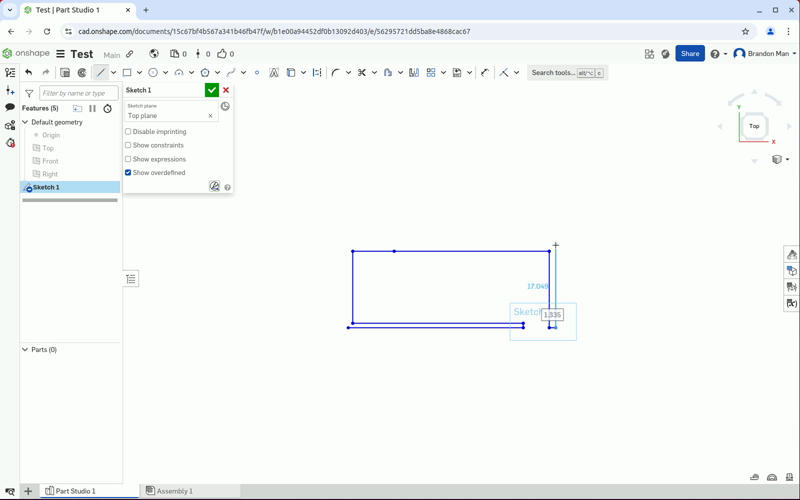
key_up(shift)
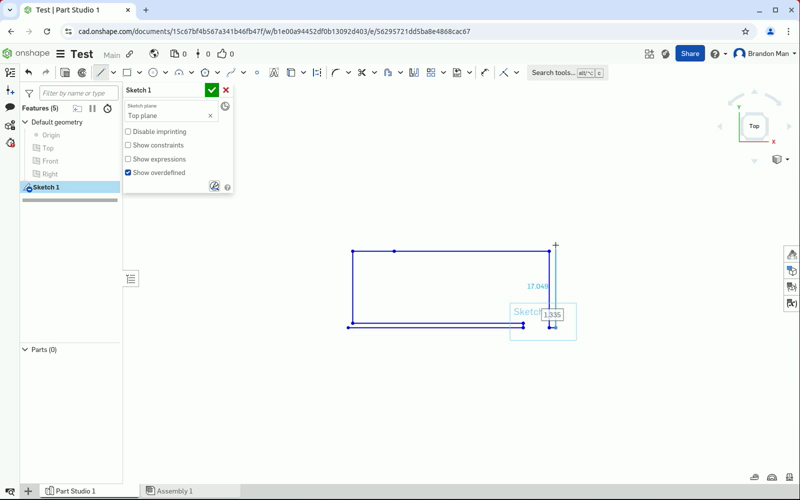
key_down(shift)
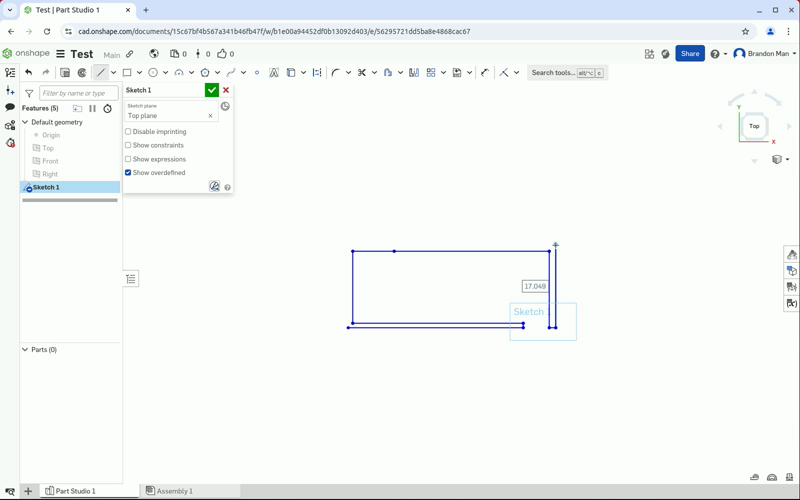
mouse_move(348, 244)
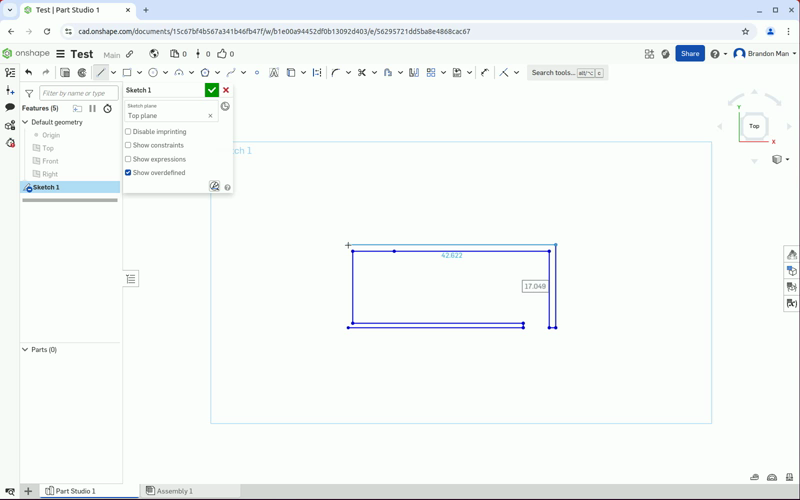
click(348, 244)
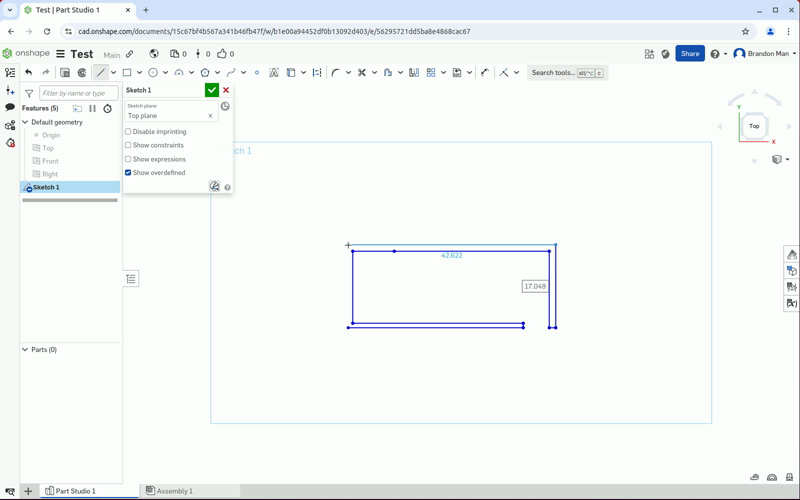
key_up(shift)
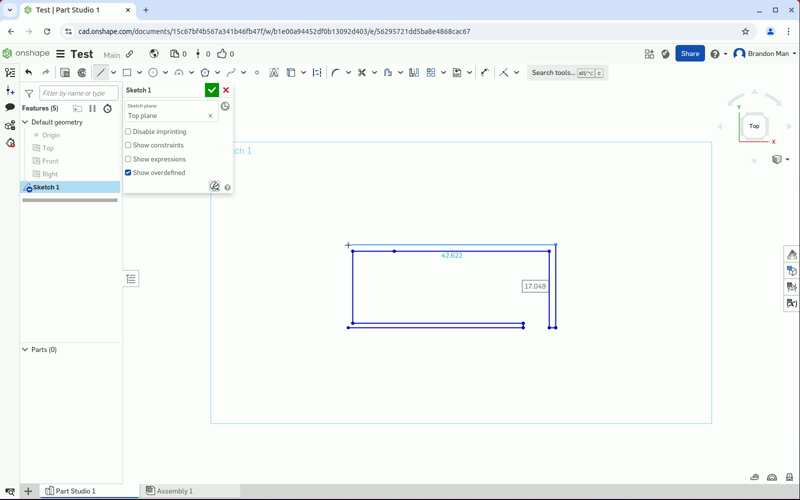
key_down(shift)
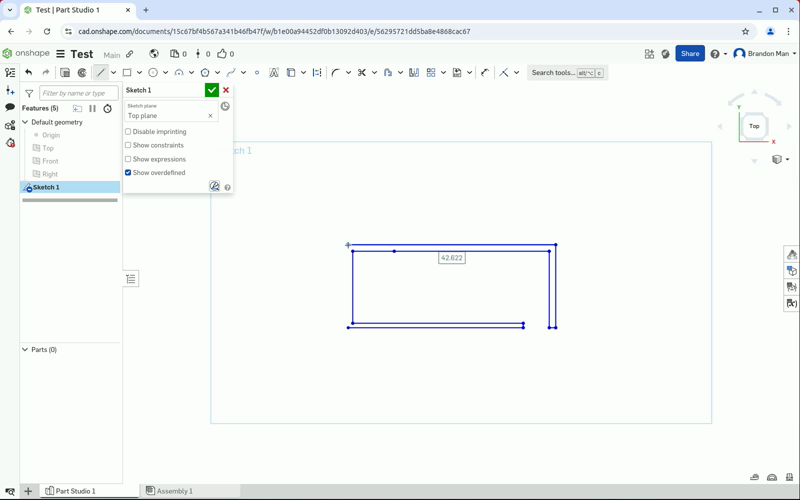
mouse_move(348, 327)
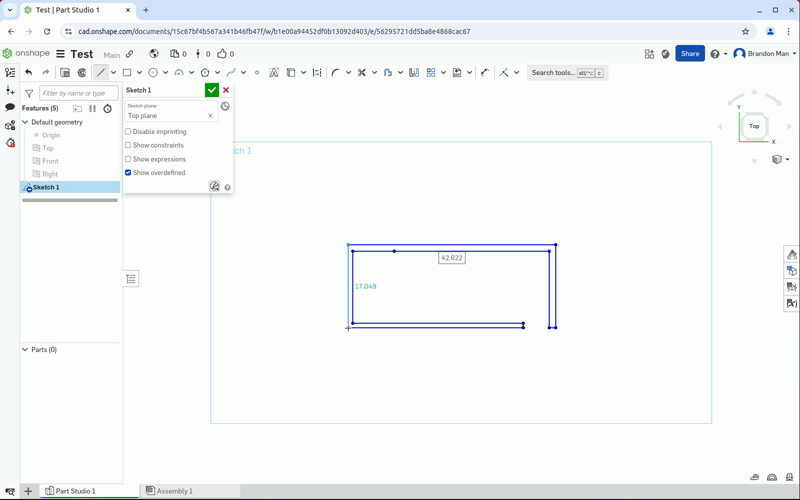
key_up(shift)
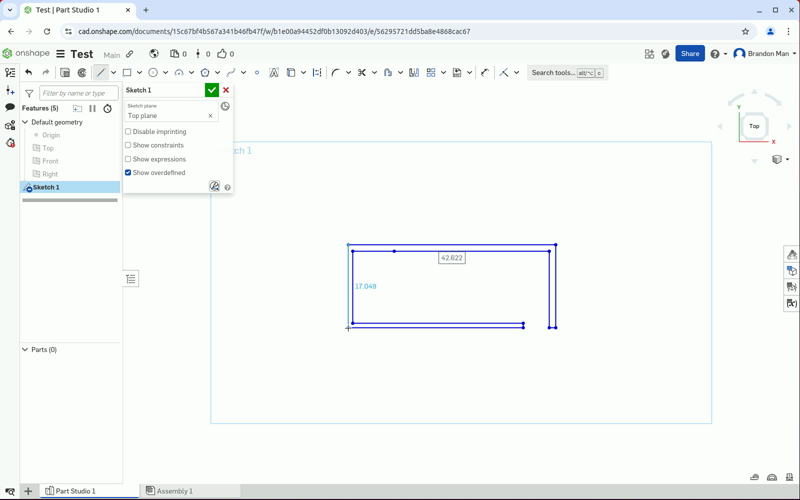
click(348, 327)
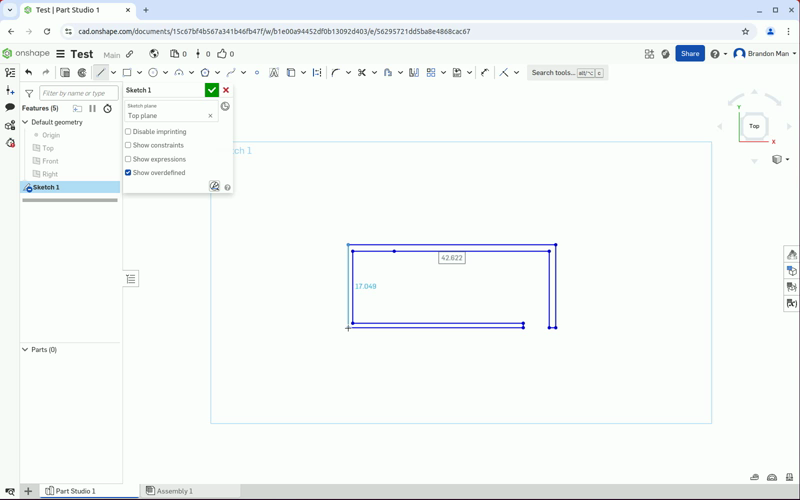
key(esc)
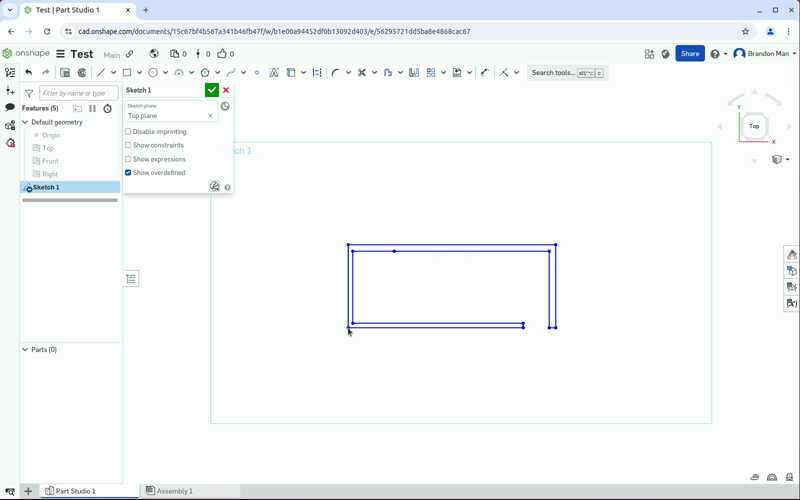
mouse_move(499, 248)
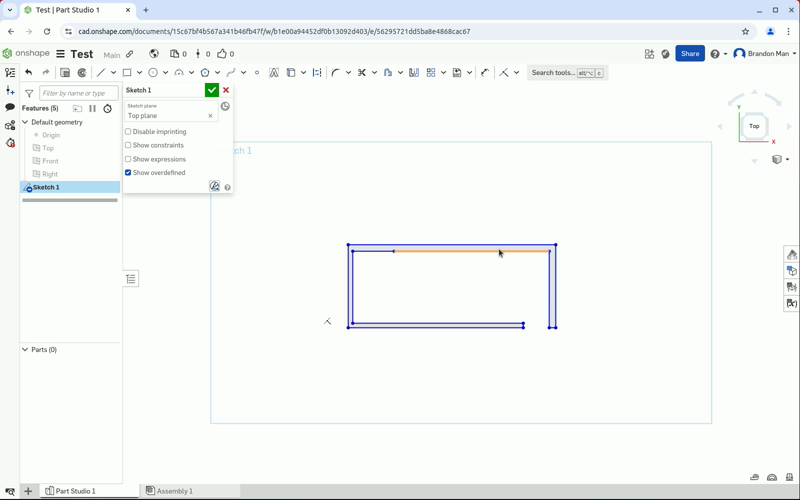
click(499, 248)
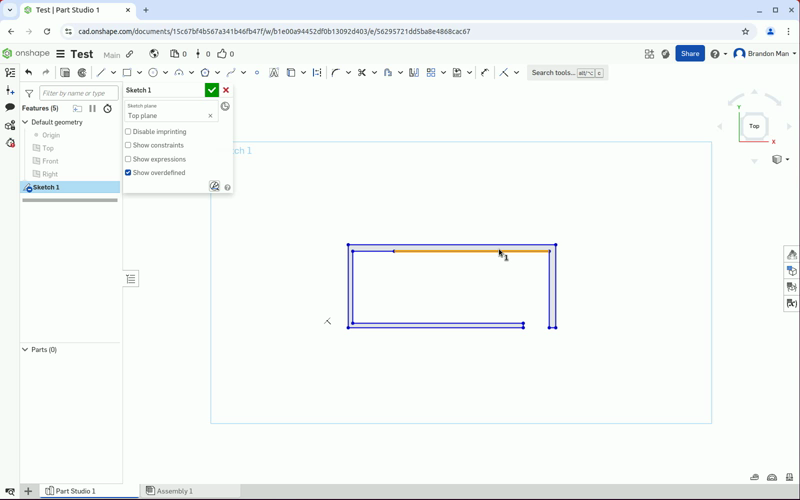
mouse_move(73, 352)
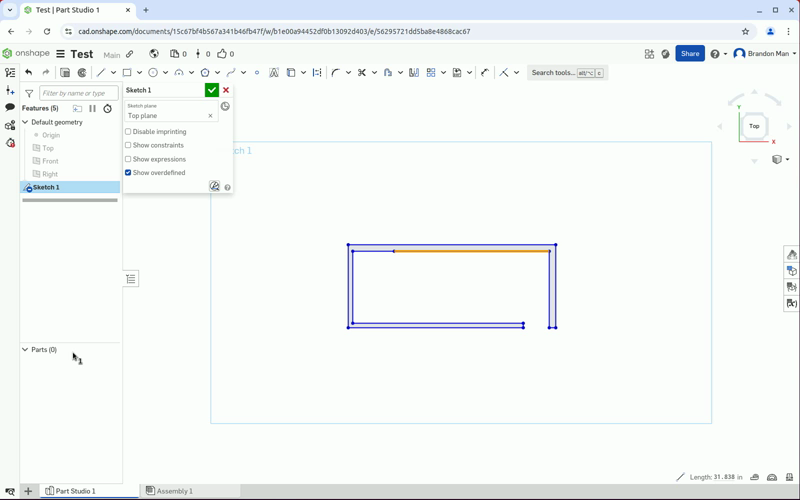
key(shift+y)
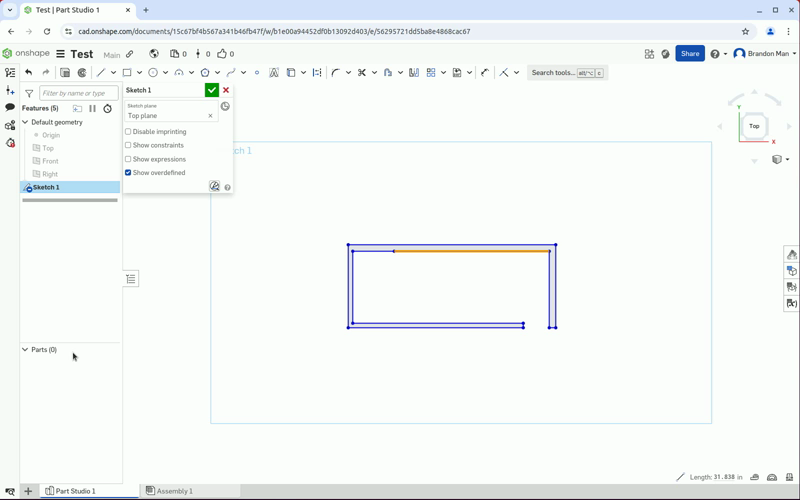
key(shift+e)
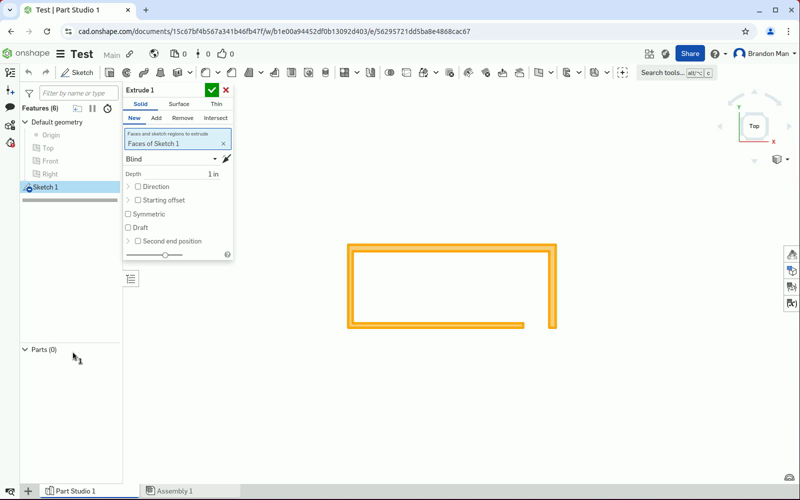
mouse_move(143, 106)
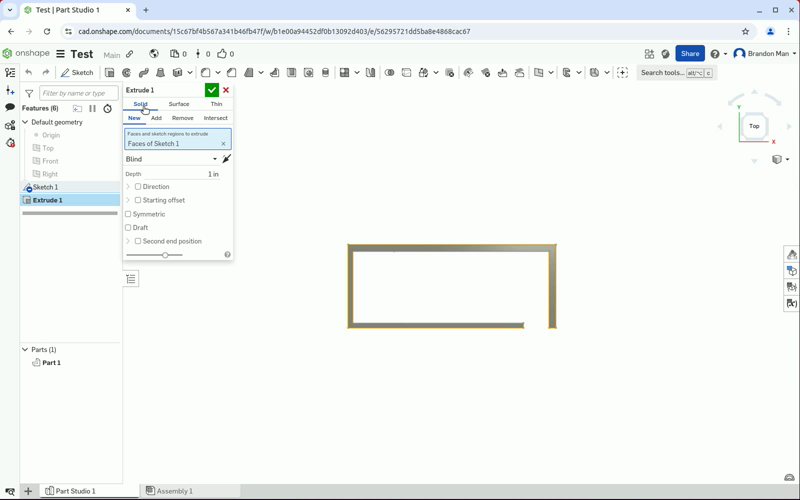
click(143, 106)
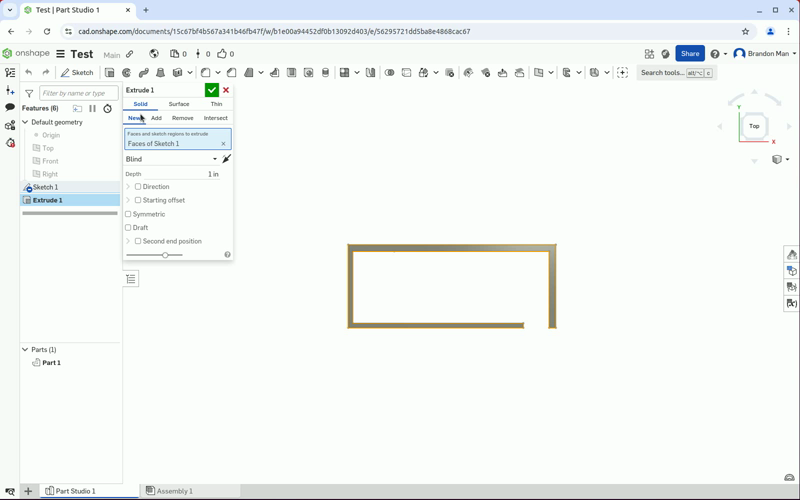
mouse_move(137, 120)
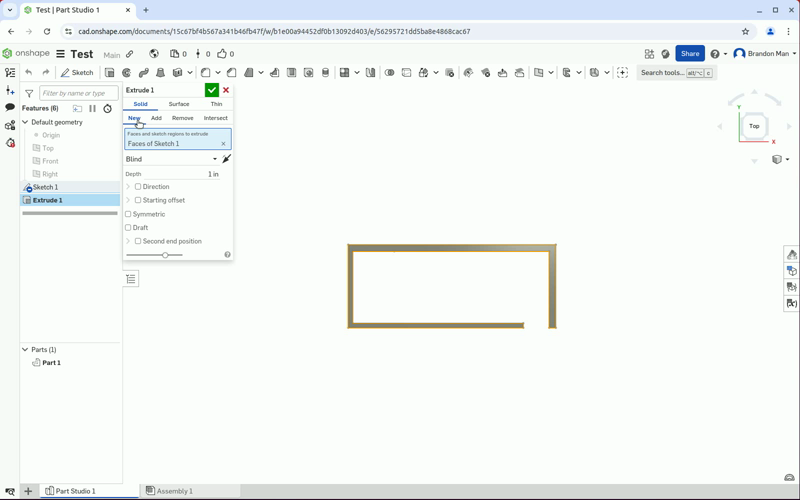
click(137, 120)
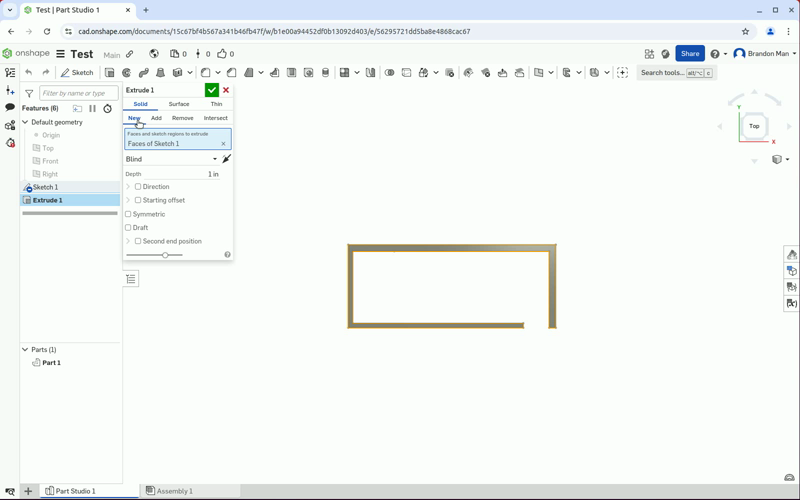
key(tab, 4)
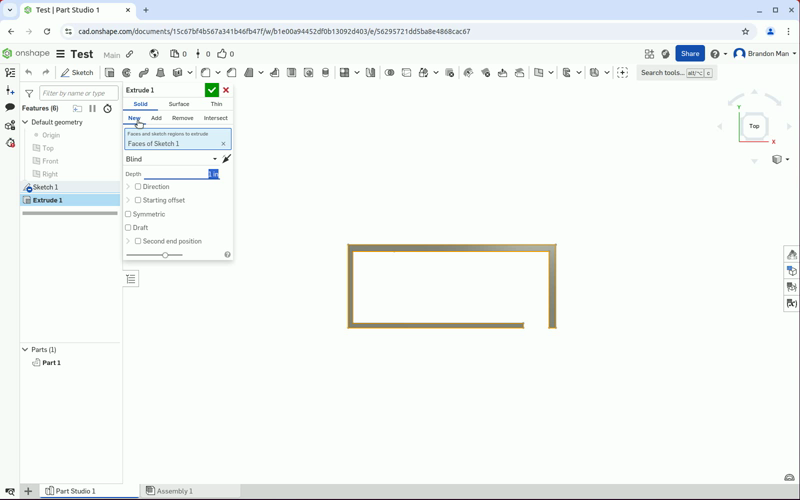
text(2.166)
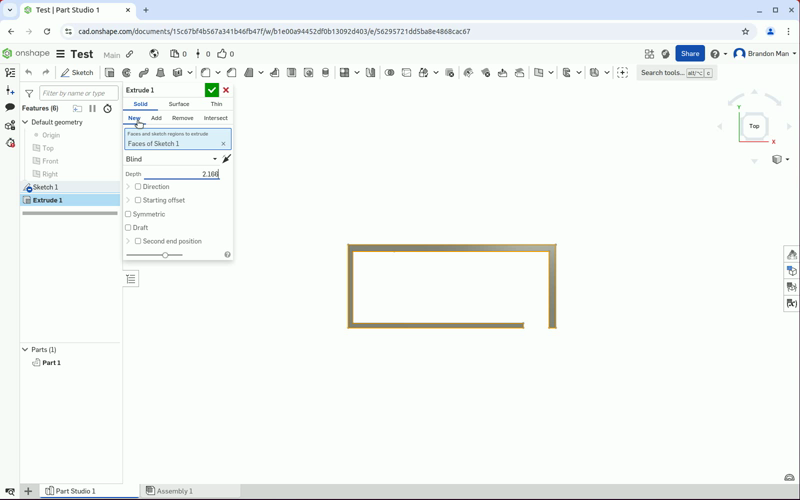
key(enter)
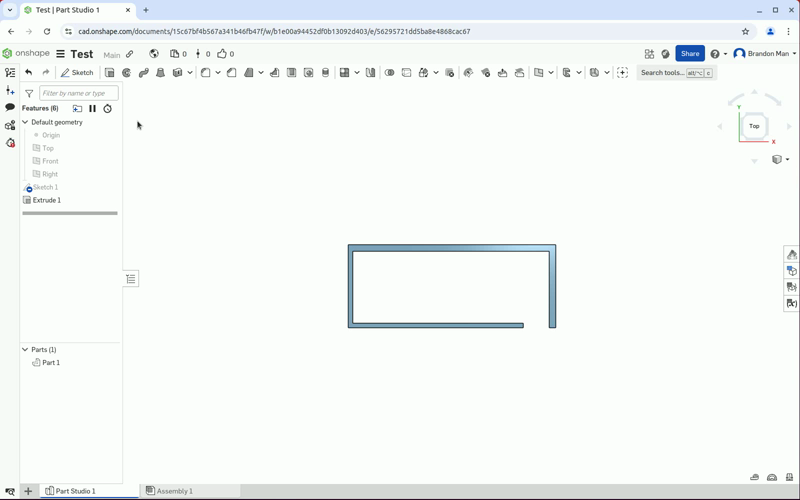
key(shift+h)
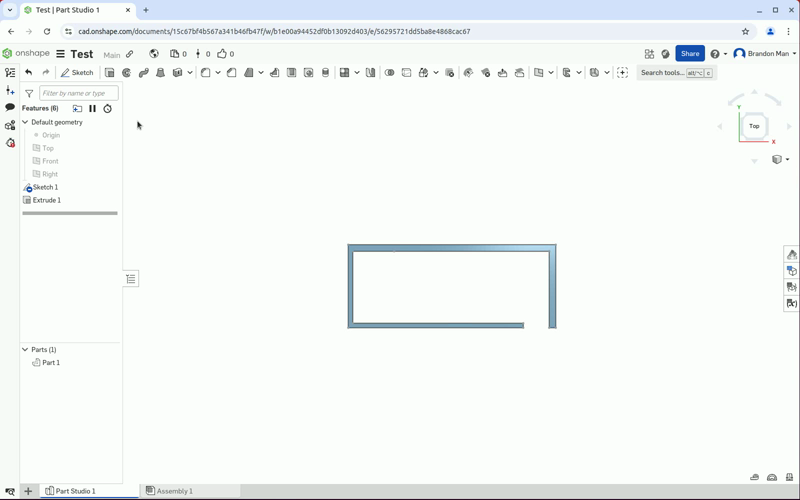
key(shift+h)
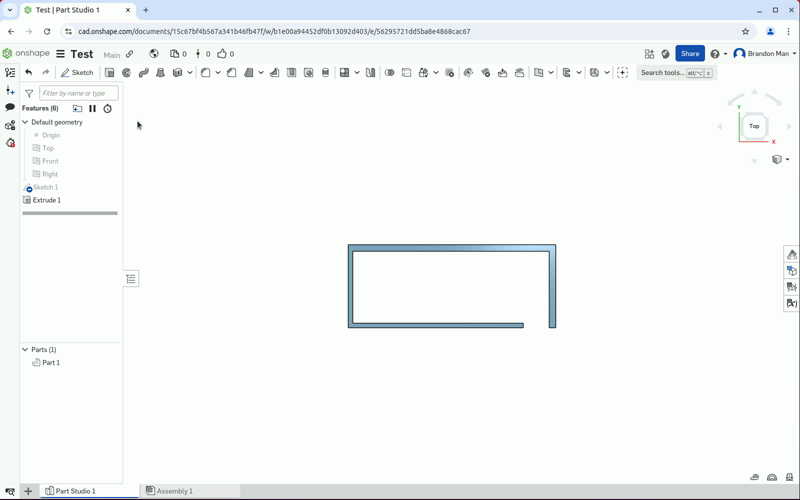
mouse_move(73, 189)
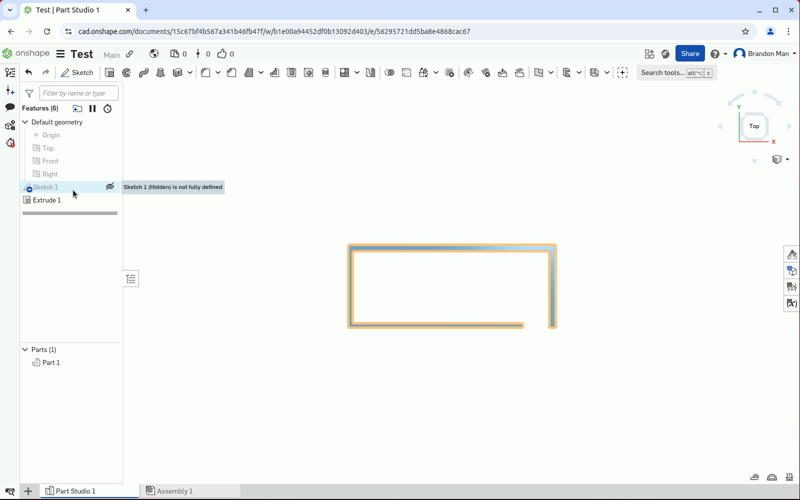
click(73, 189)
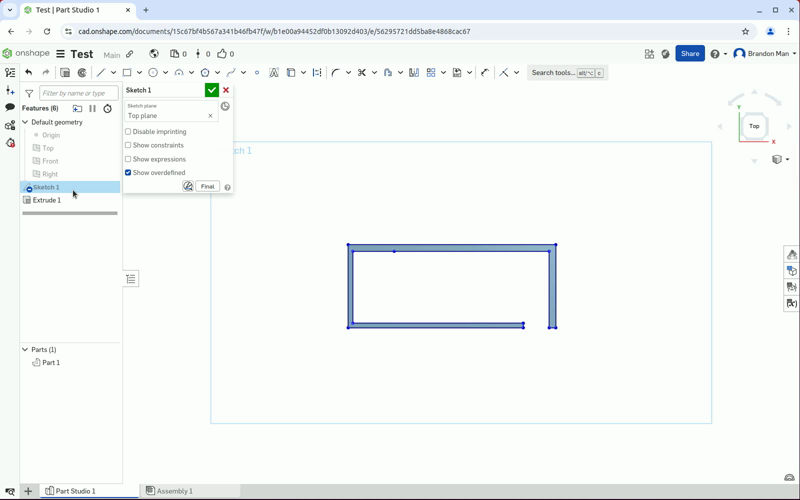
mouse_move(229, 92)
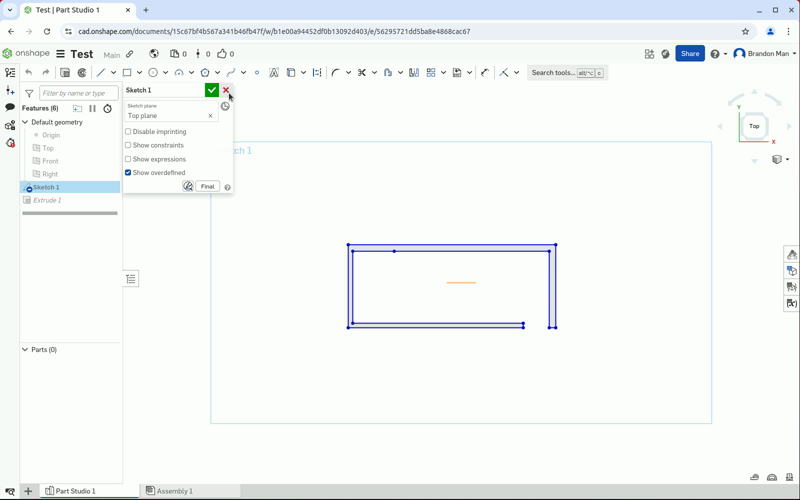
click(229, 92)
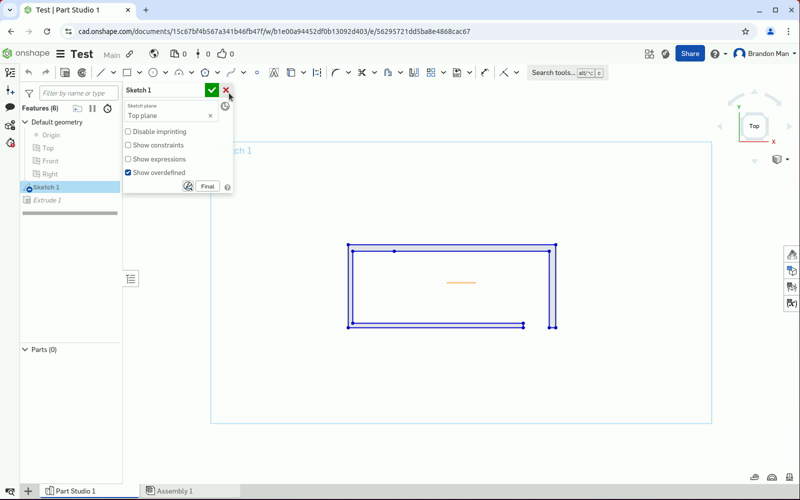
key(shift+s)
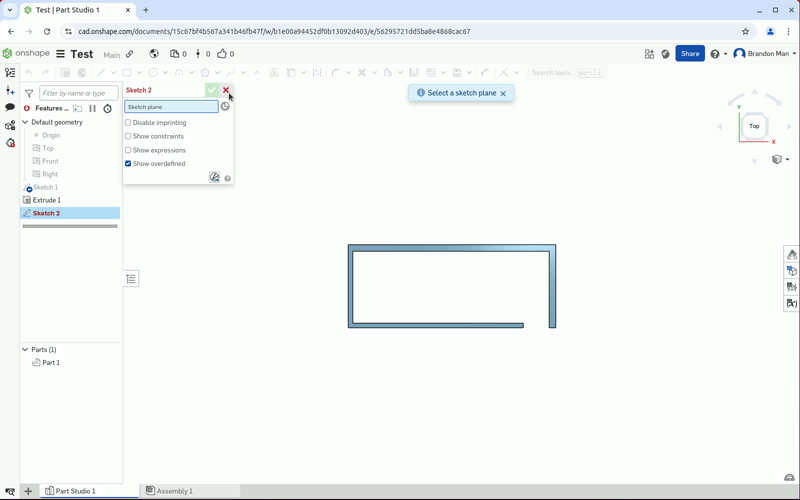
mouse_move(73, 150)
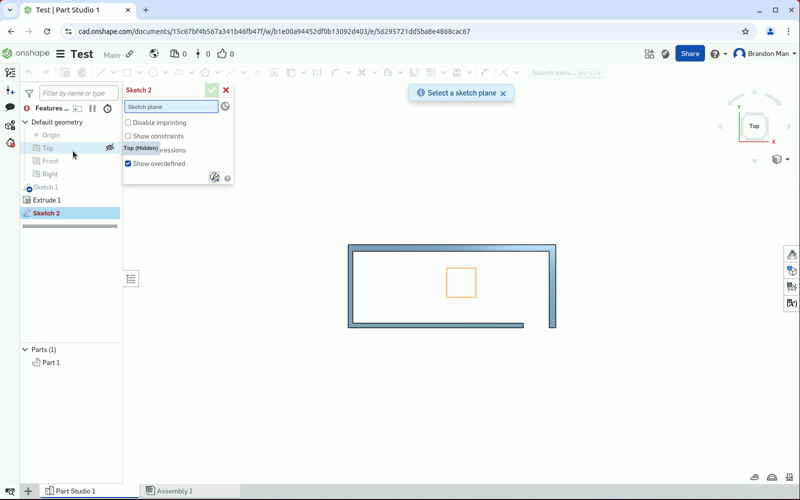
click(73, 150)
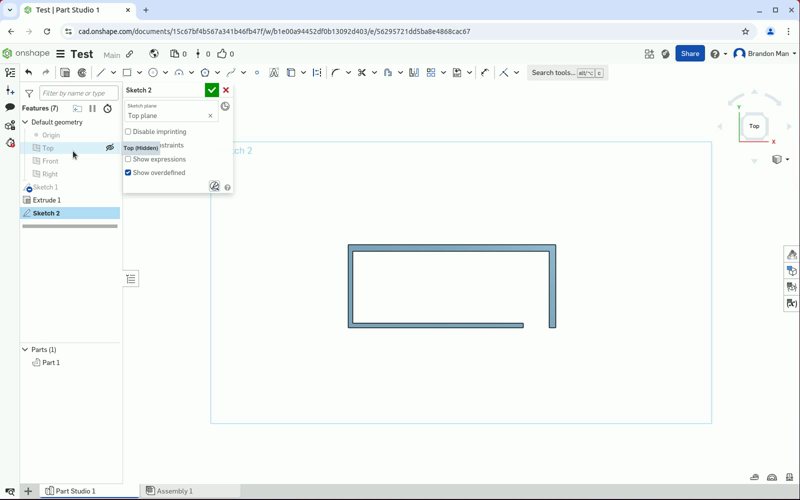
mouse_move(73, 352)
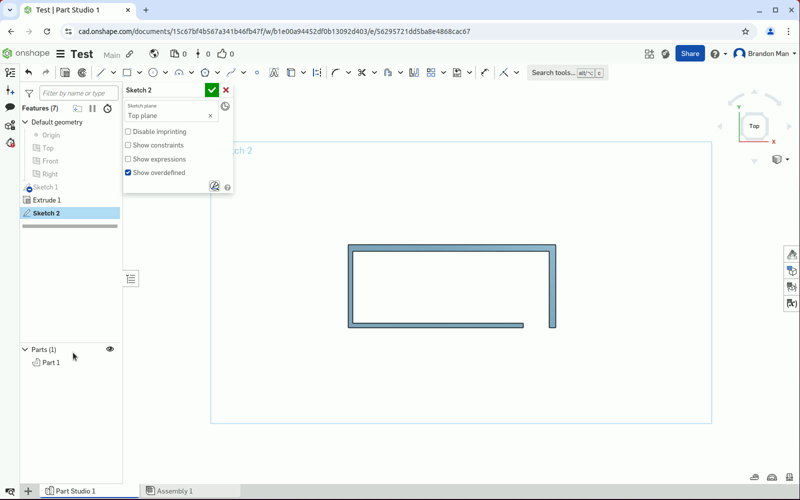
key(y)
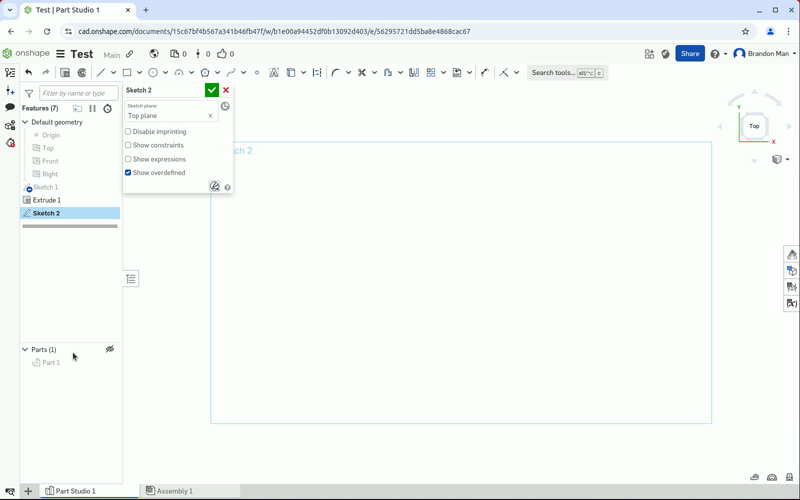
key(c)
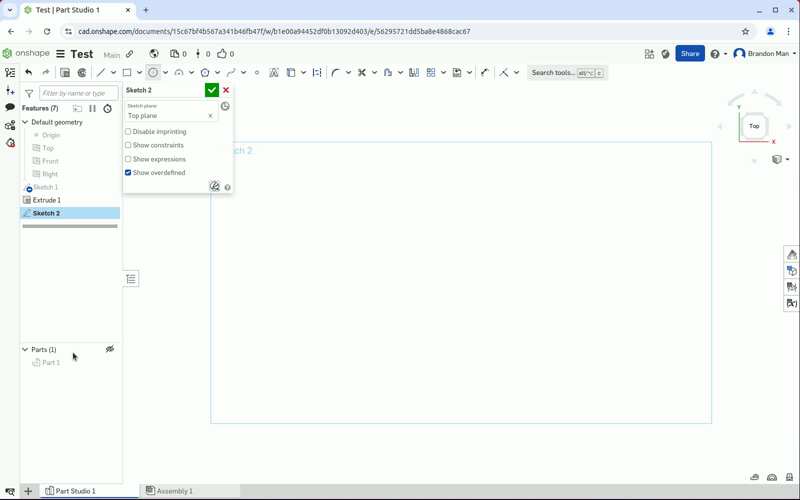
key_down(shift)
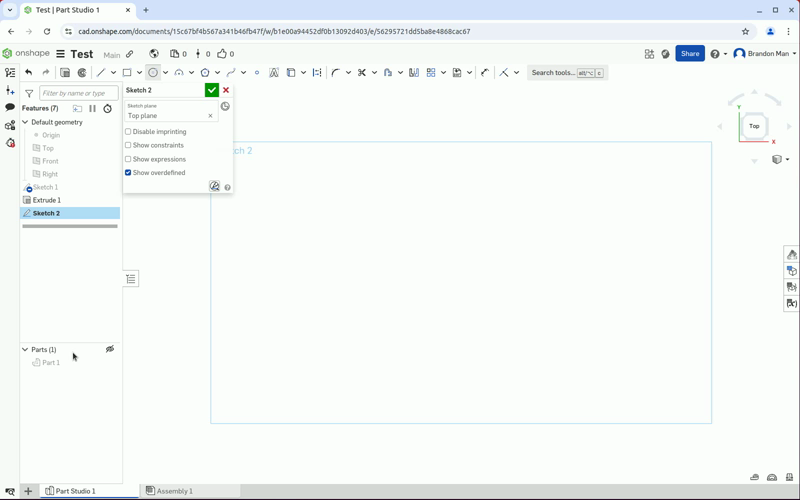
mouse_move(395, 253)
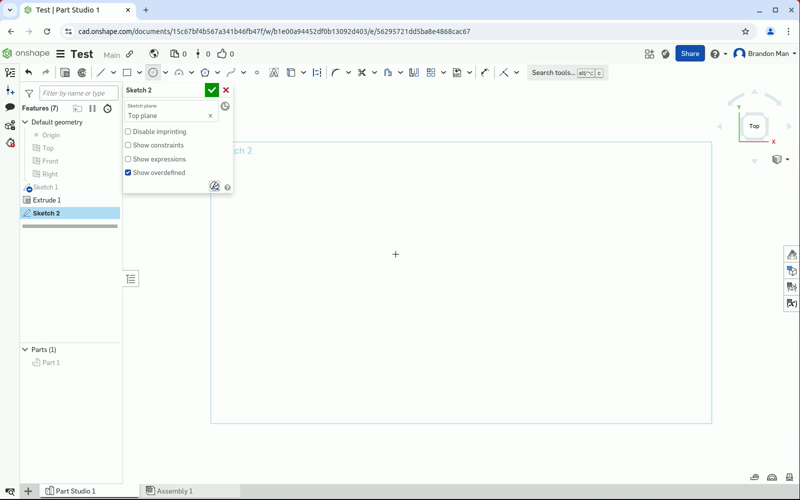
click(395, 253)
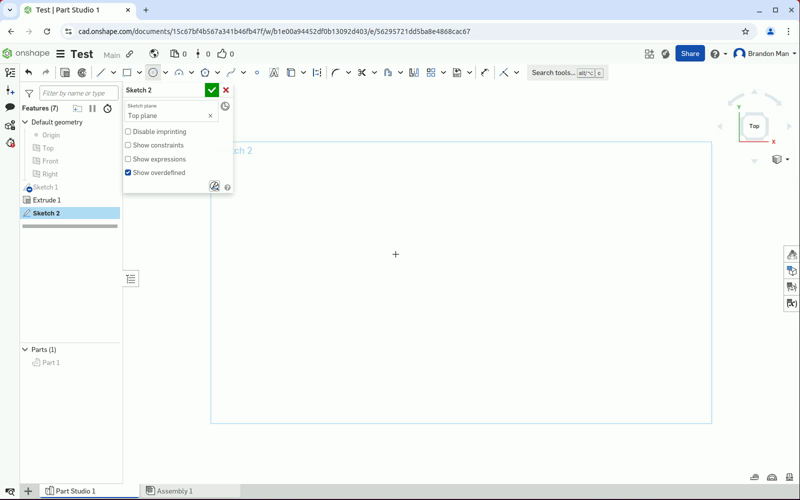
key_up(shift)
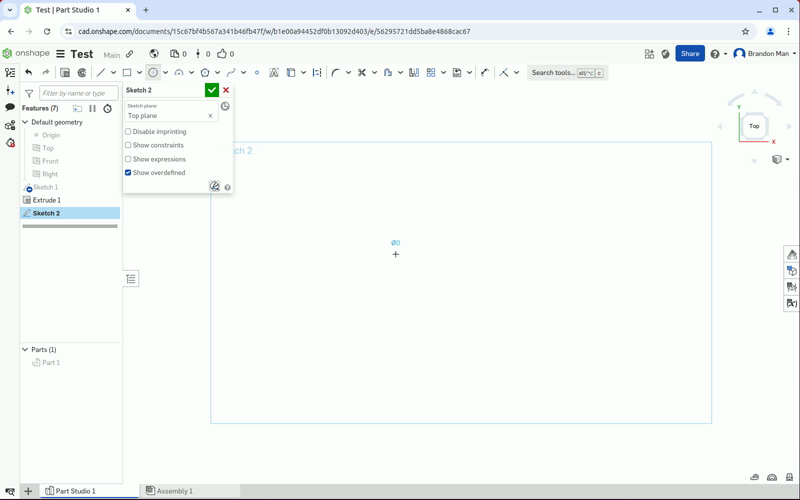
mouse_move(399, 253)
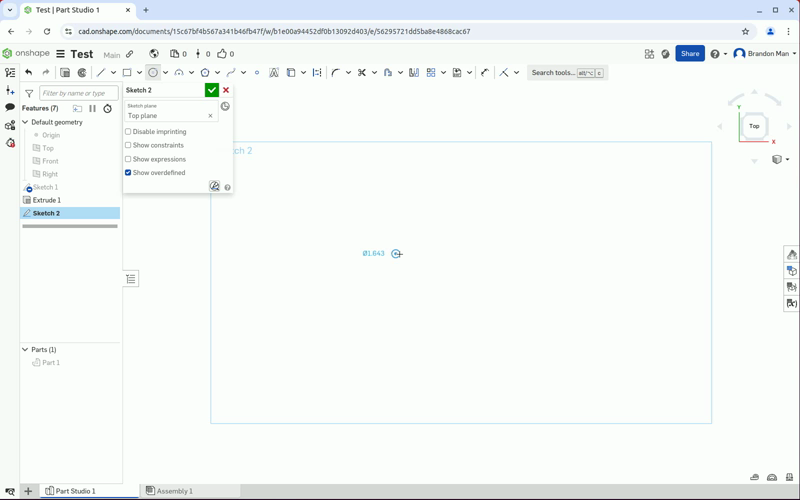
click(399, 253)
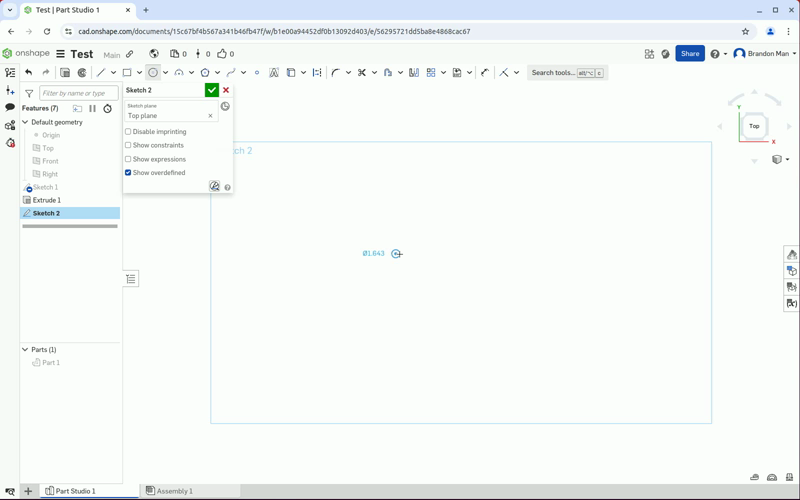
key(esc)
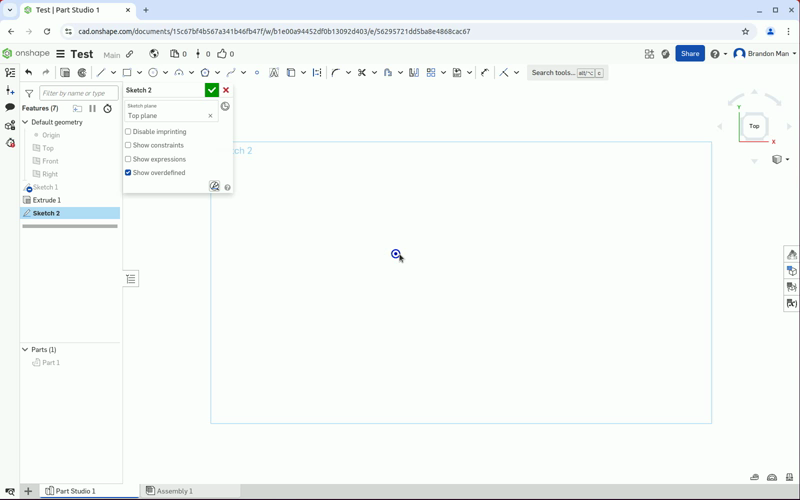
mouse_move(397, 251)
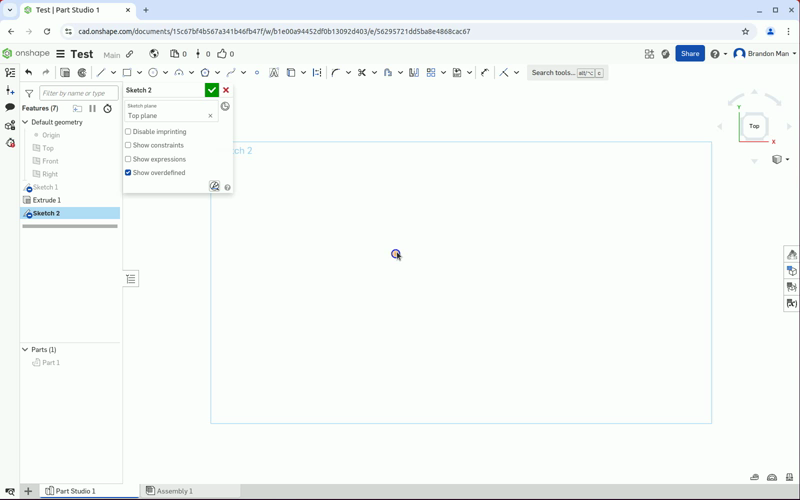
scroll(6)
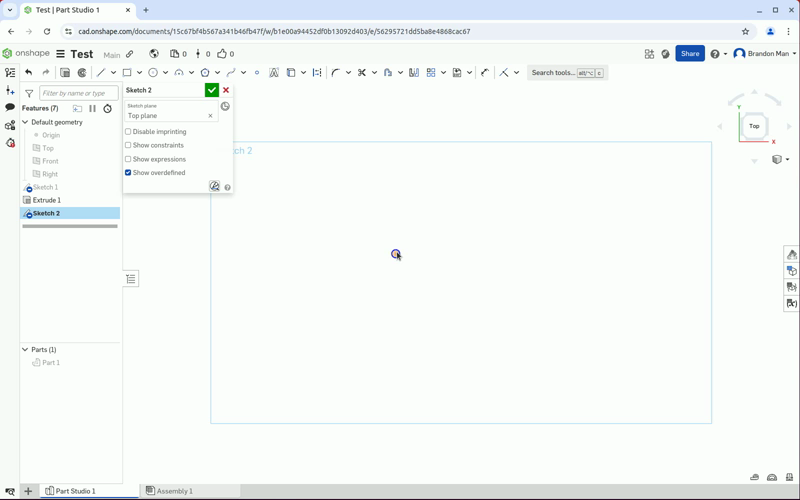
scroll(6)
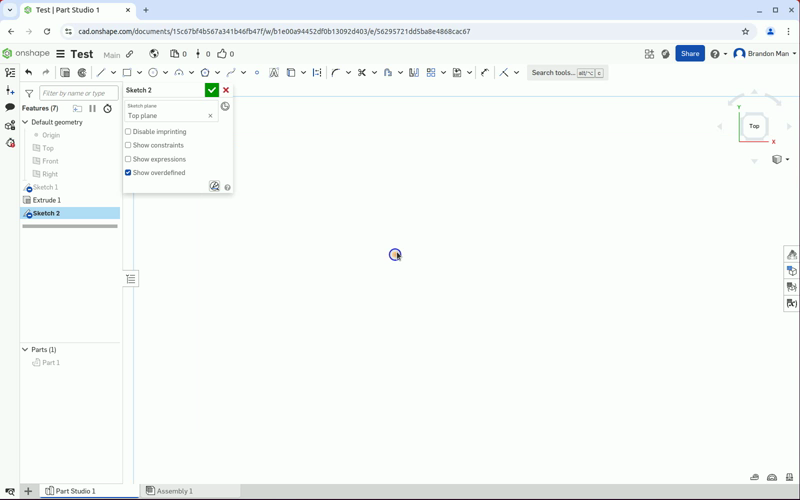
scroll(6)
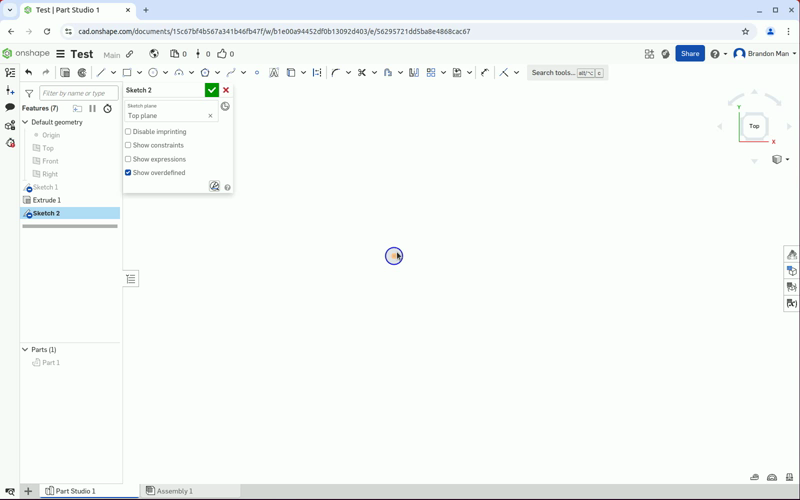
scroll(6)
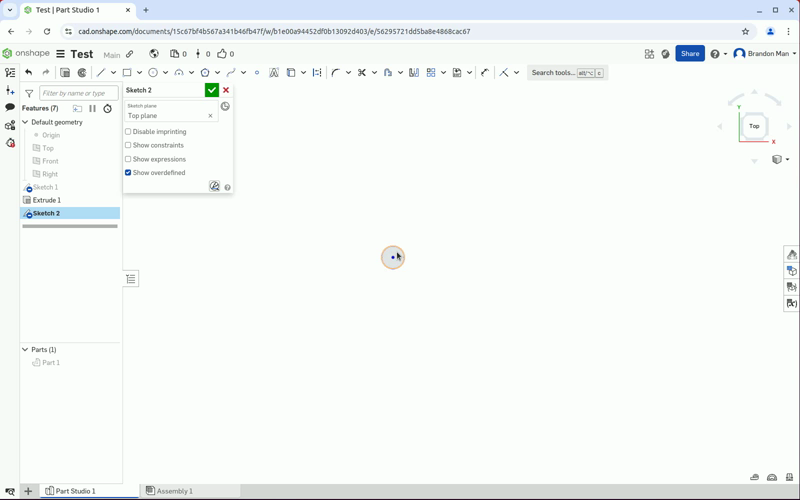
scroll(6)
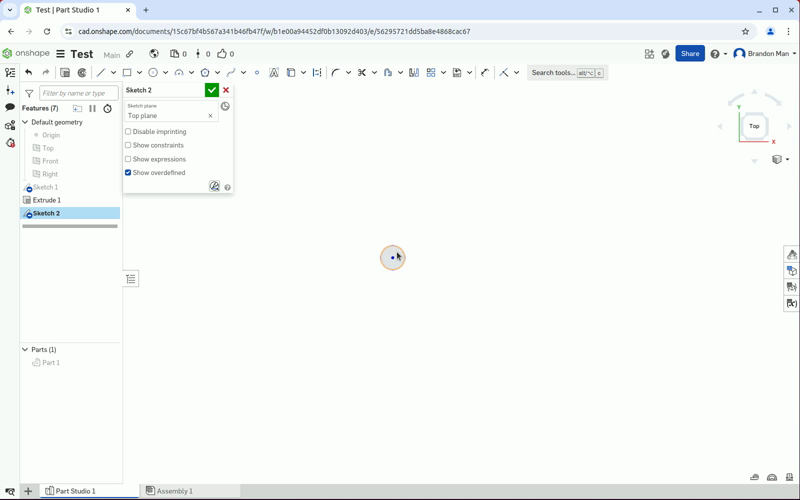
scroll(6)
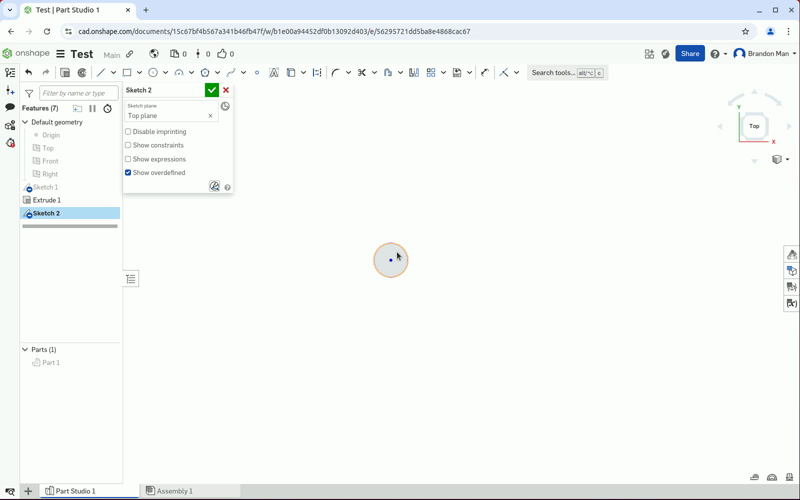
scroll(6)
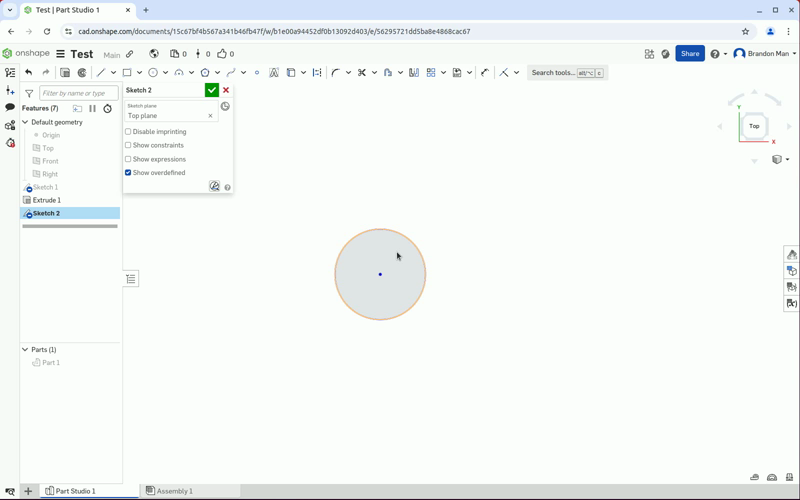
click(397, 251)
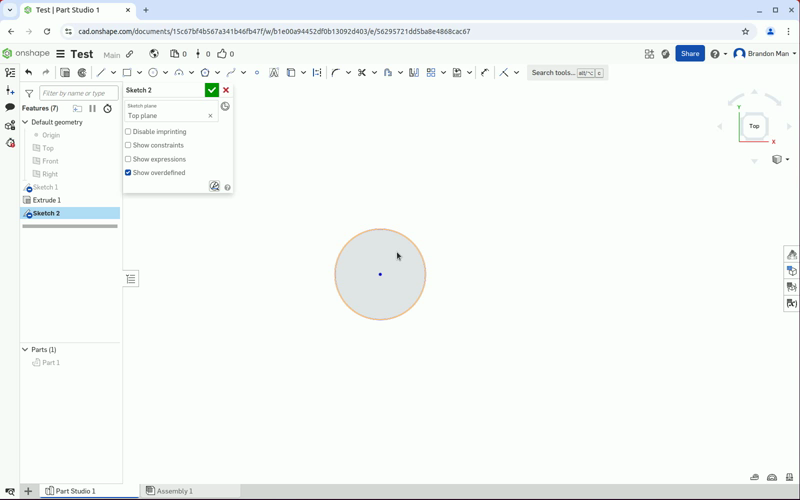
scroll(-6)
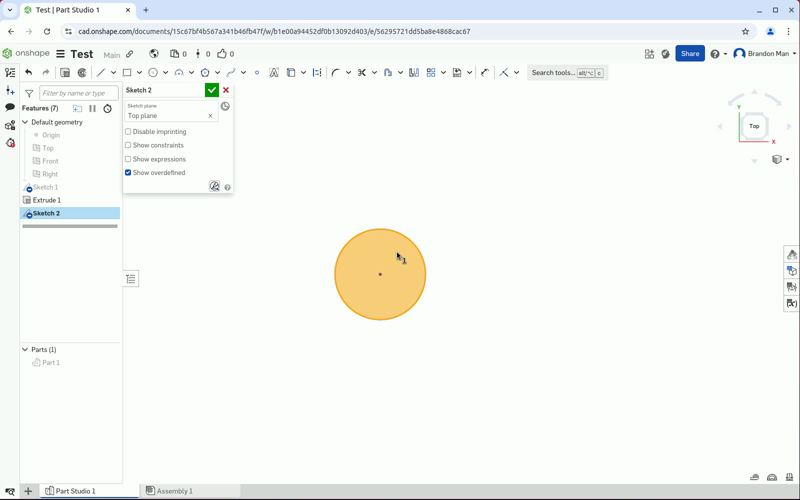
scroll(-6)
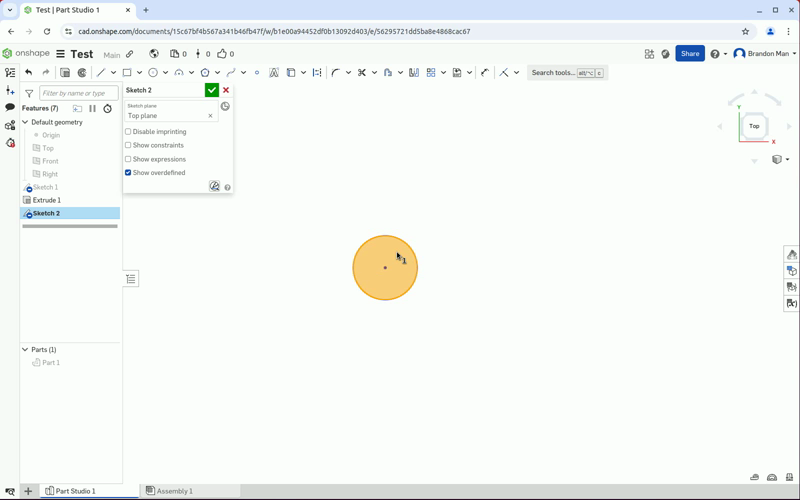
scroll(-6)
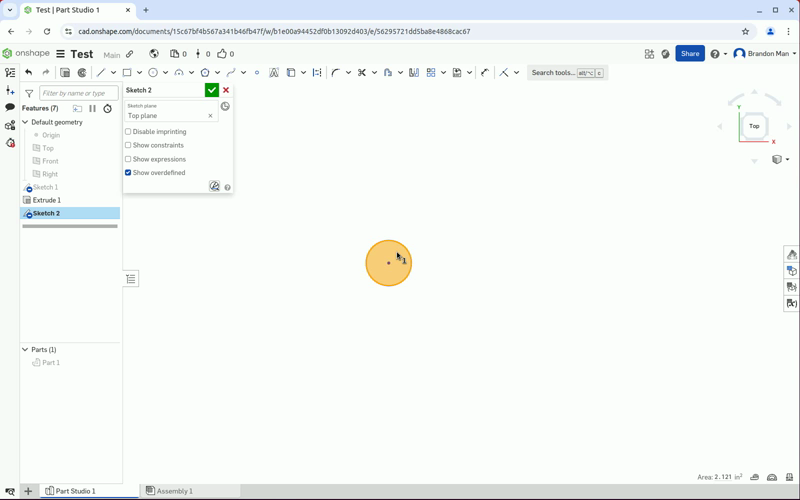
scroll(-6)
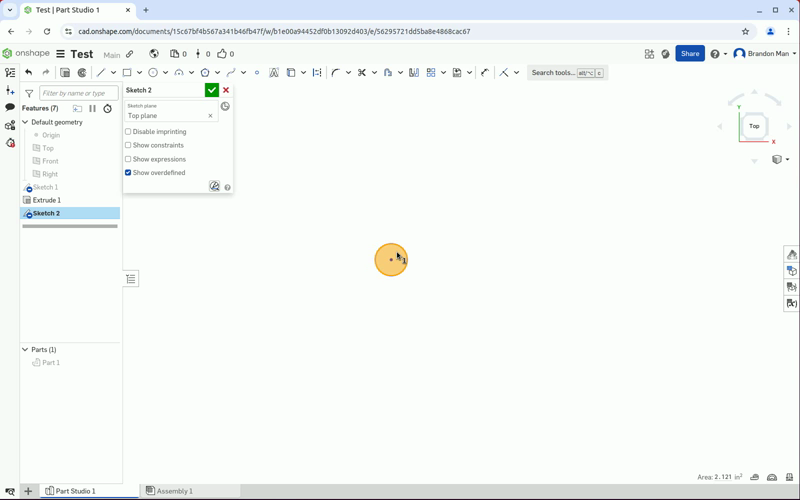
scroll(-6)
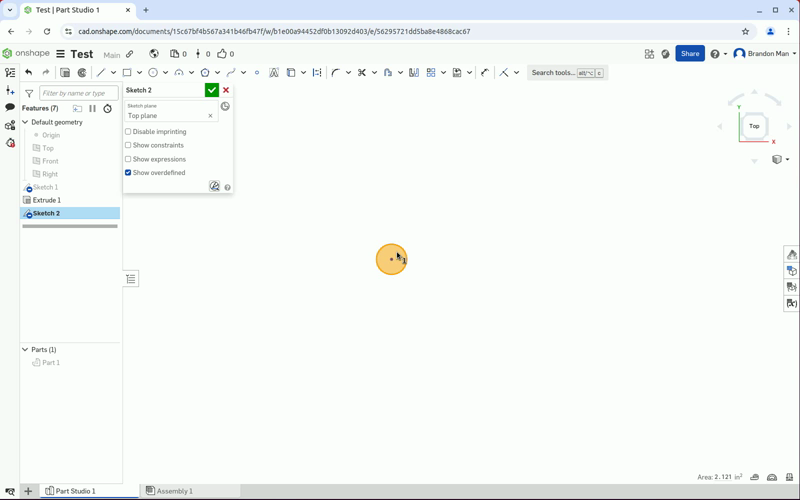
scroll(-6)
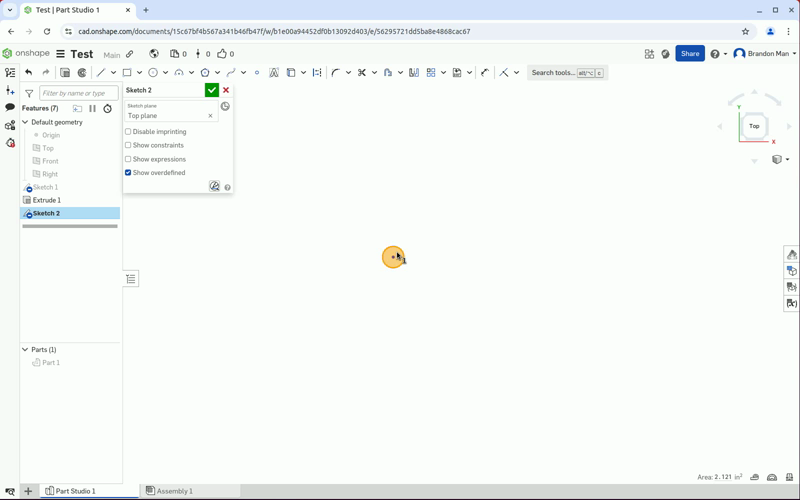
scroll(-6)
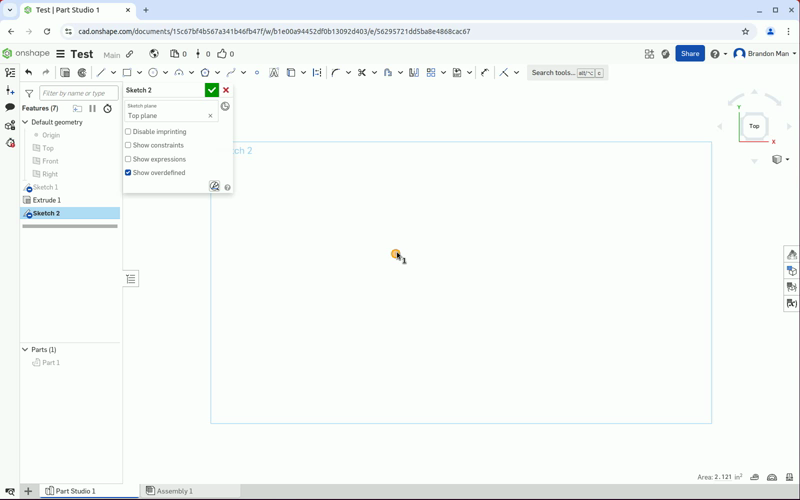
mouse_move(73, 352)
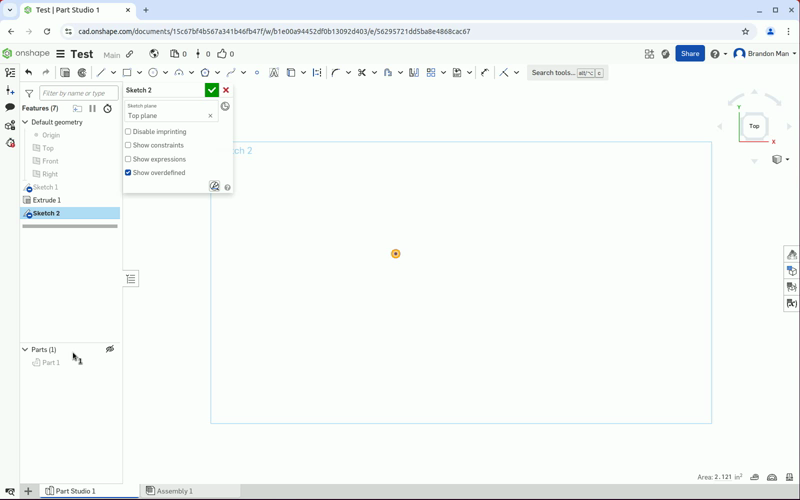
key(shift+y)
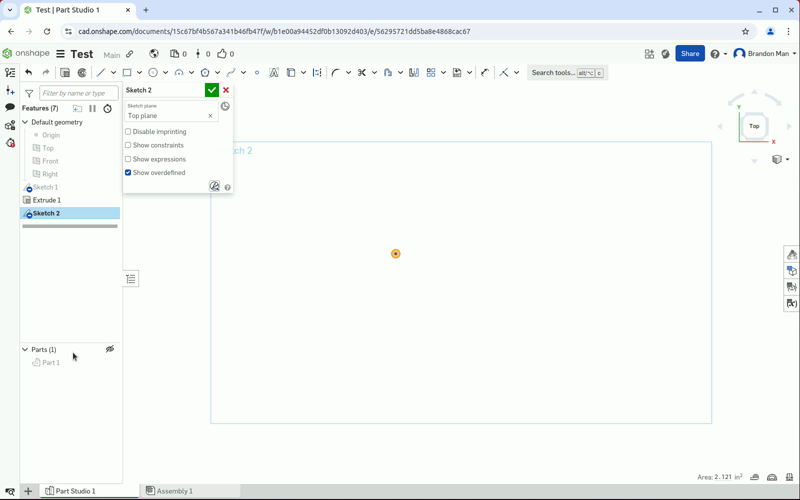
key(shift+e)
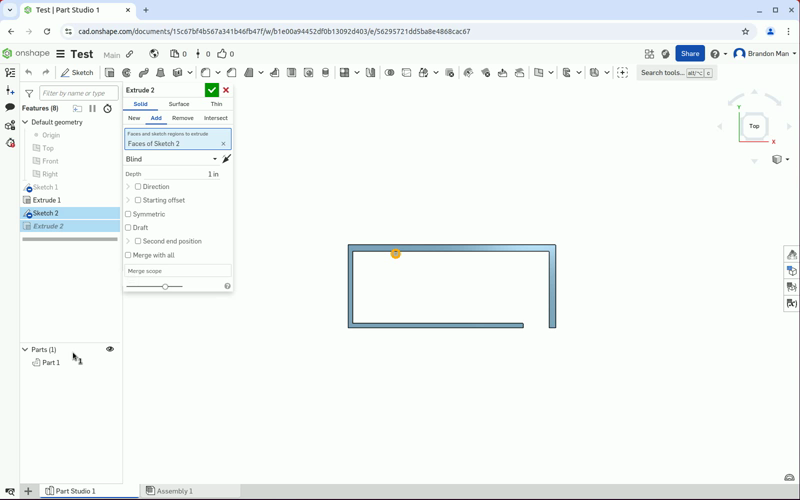
mouse_move(143, 106)
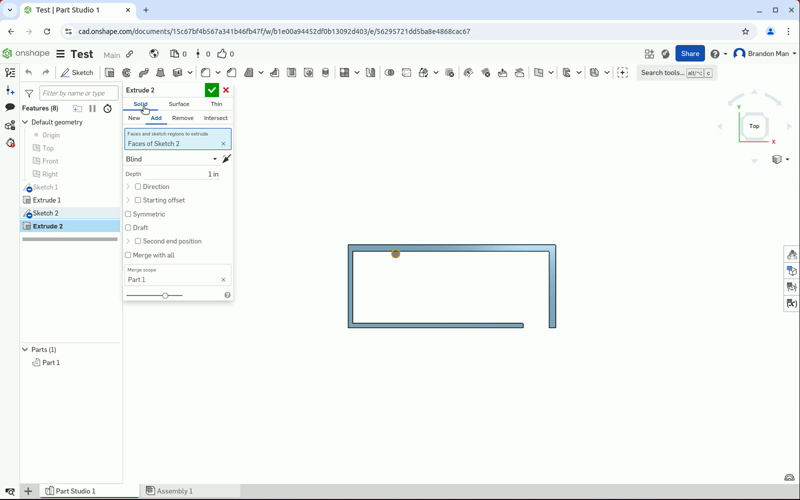
click(143, 106)
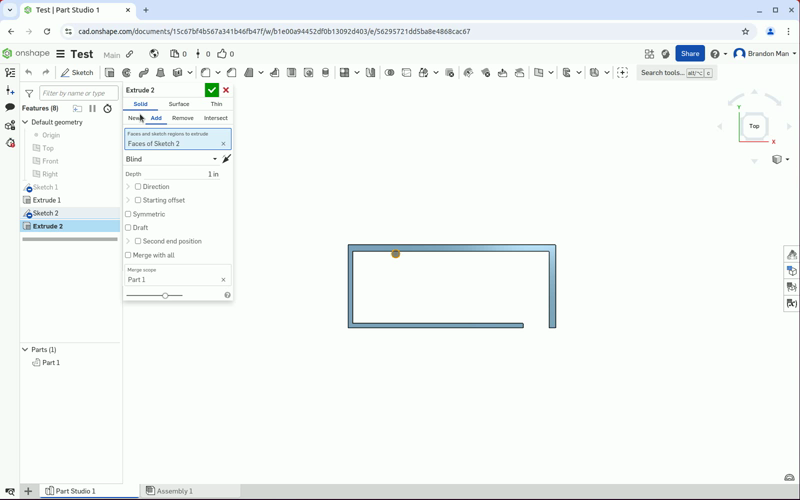
mouse_move(137, 120)
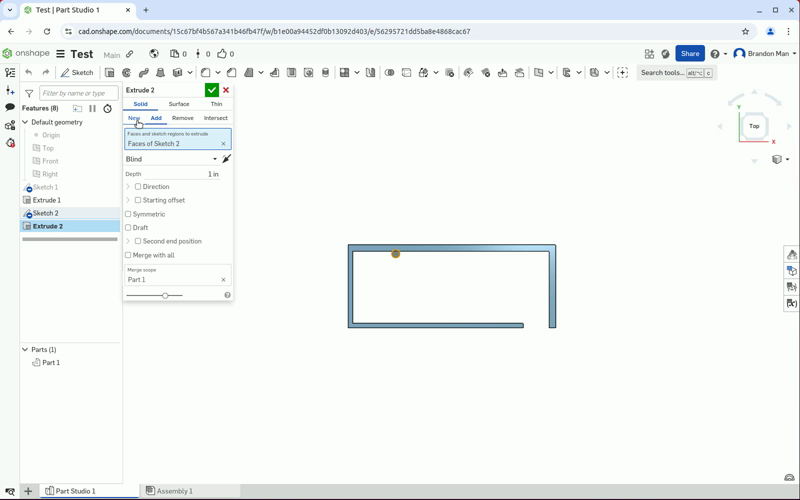
click(137, 120)
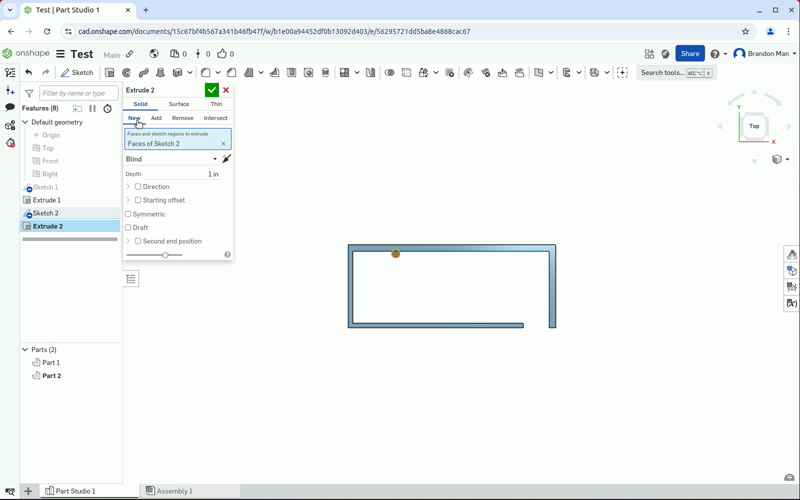
key(tab, 4)
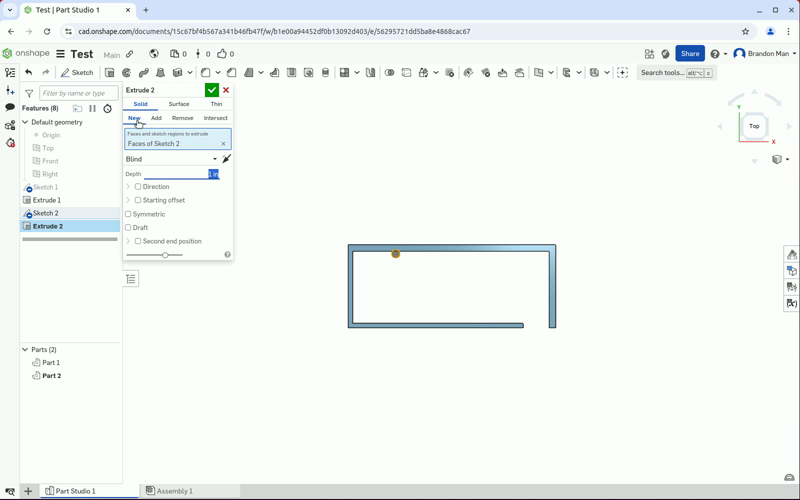
text(11.313)
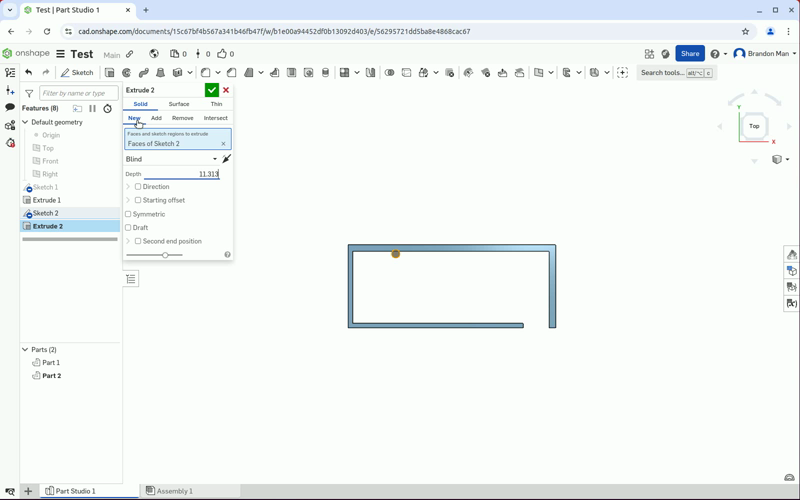
key(enter)
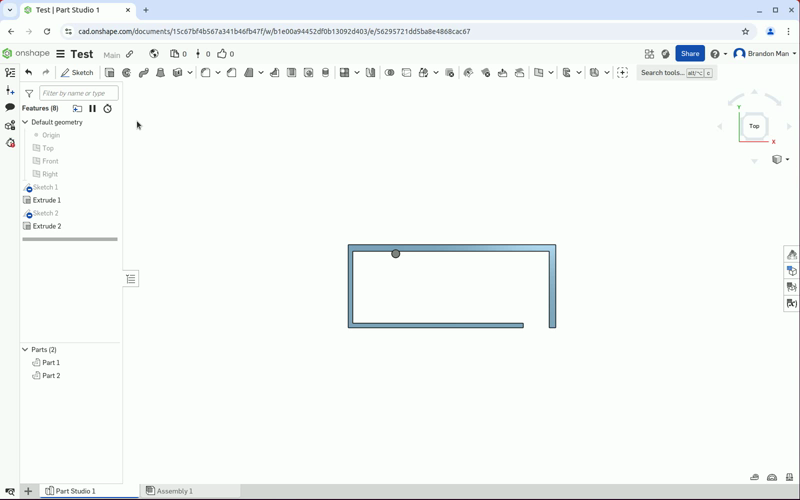
key(shift+h)
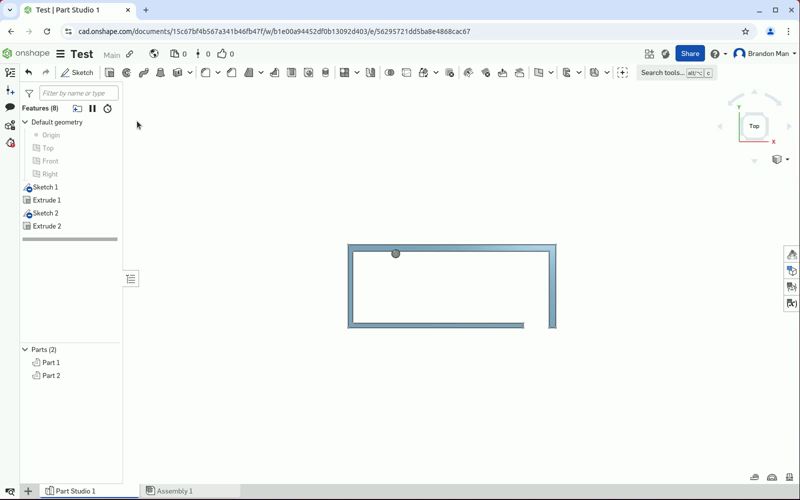
key(shift+h)
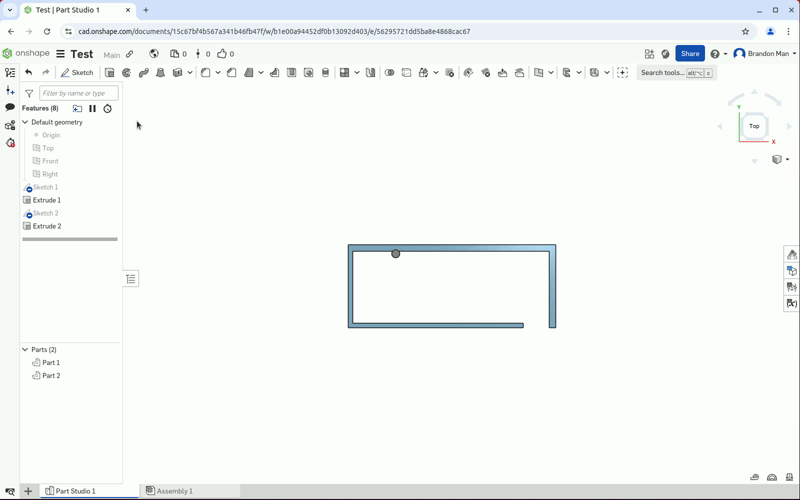
mouse_move(73, 189)
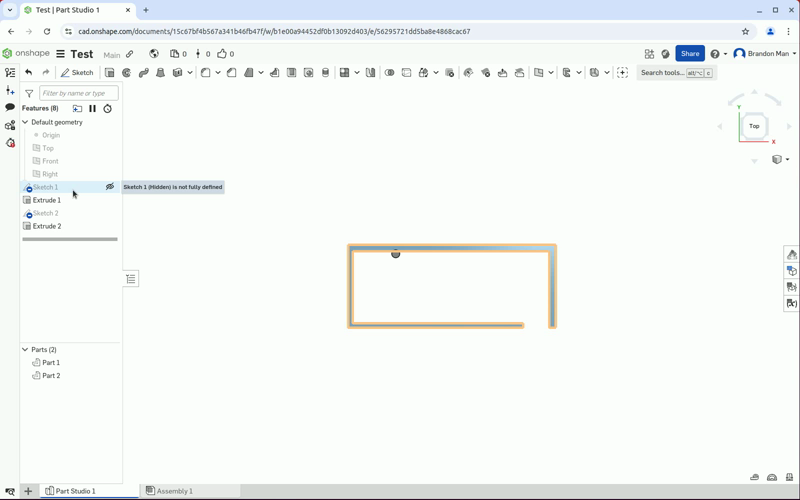
click(73, 189)
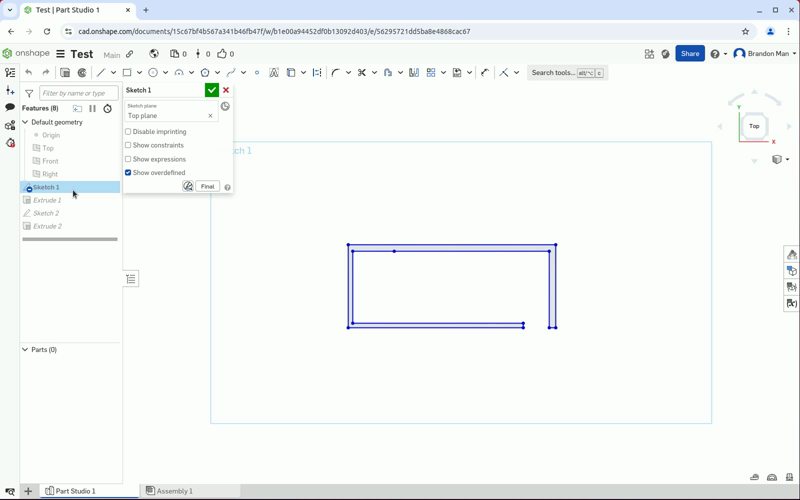
mouse_move(229, 92)
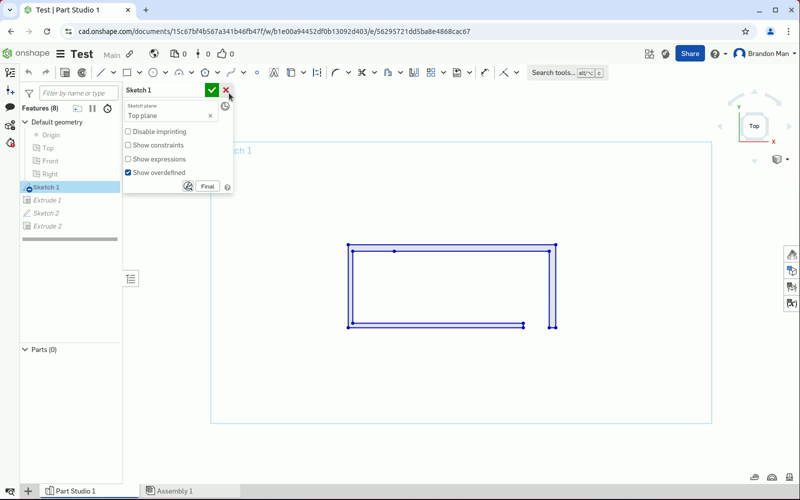
click(229, 92)
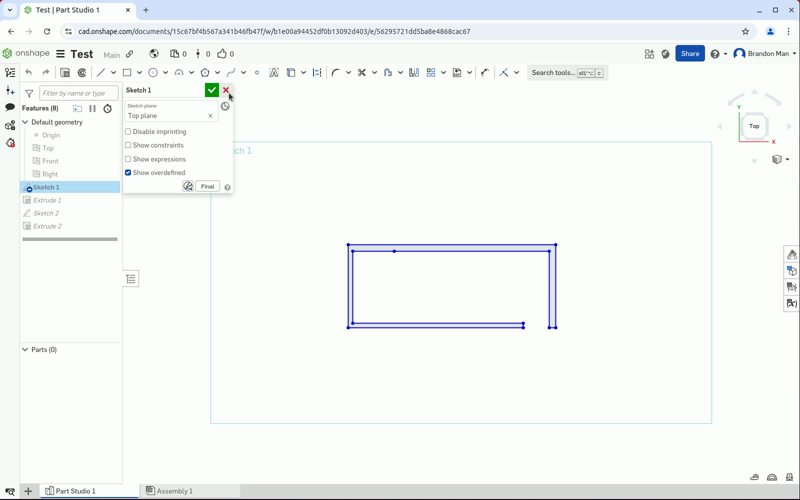
key(shift+s)
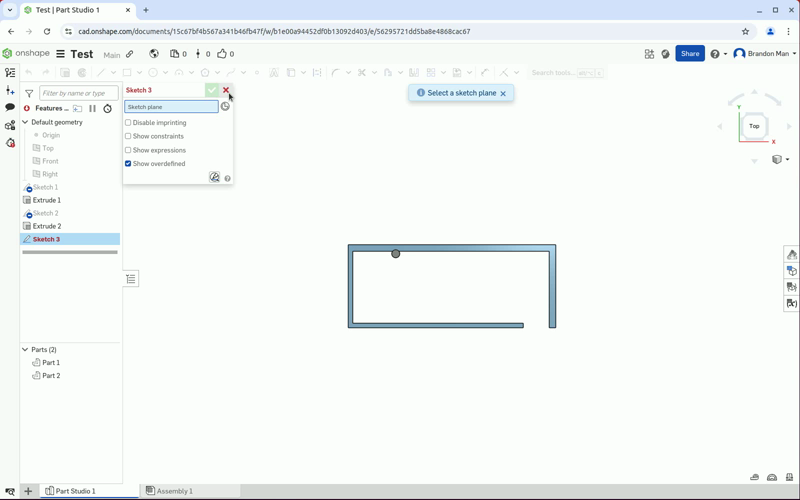
mouse_move(73, 150)
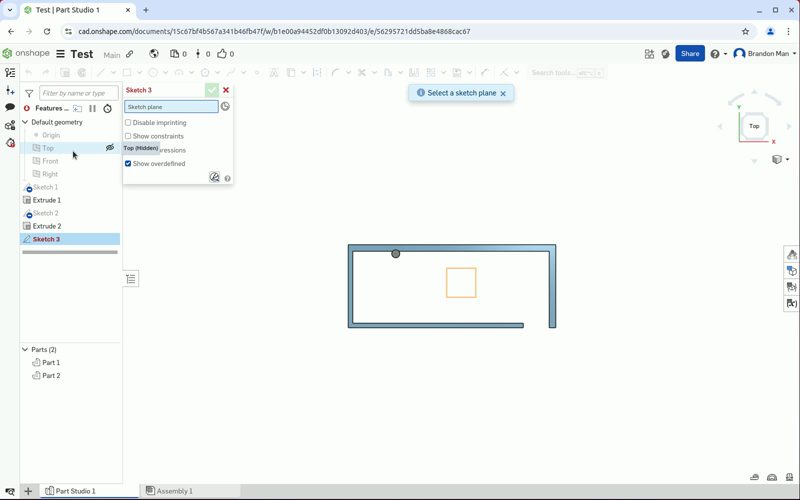
click(73, 150)
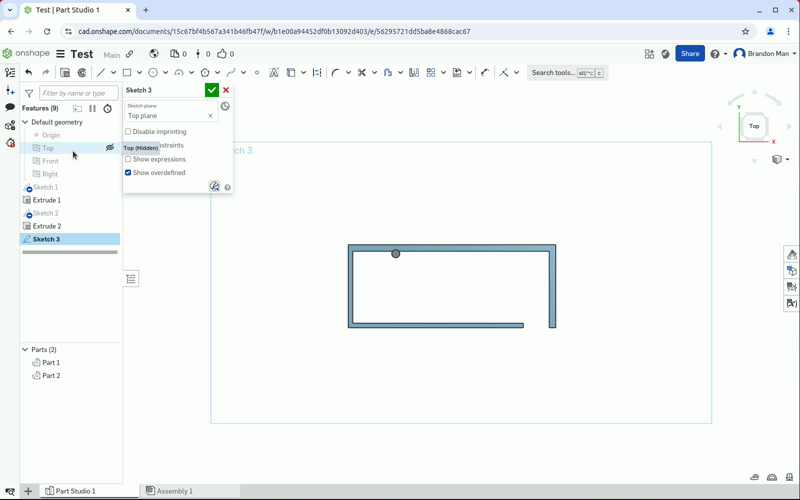
mouse_move(73, 352)
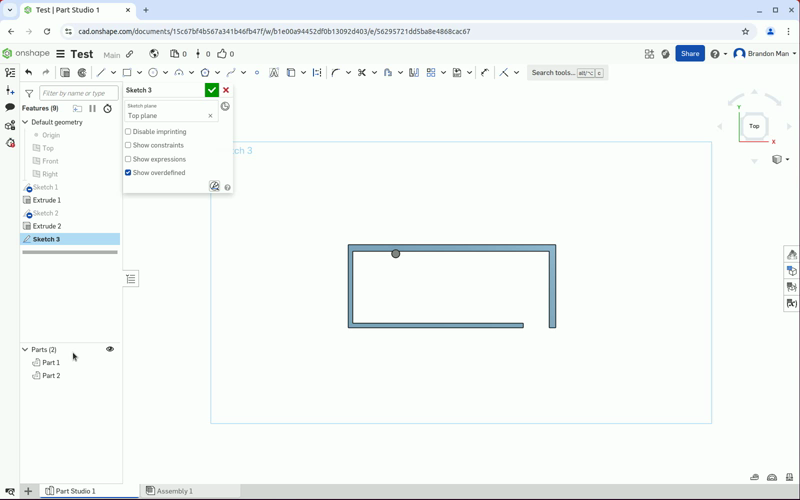
key(y)
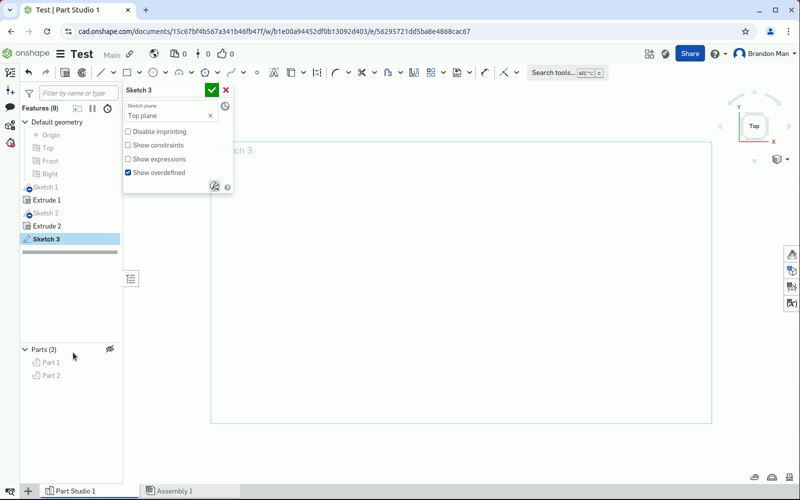
key(a)
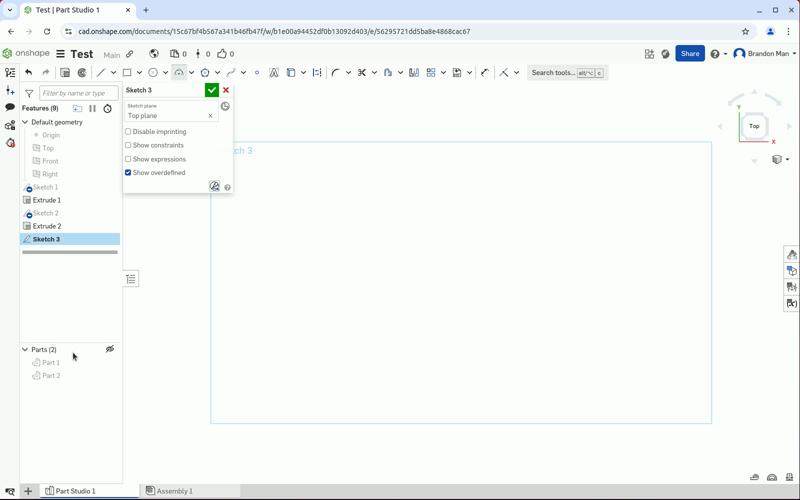
key_down(shift)
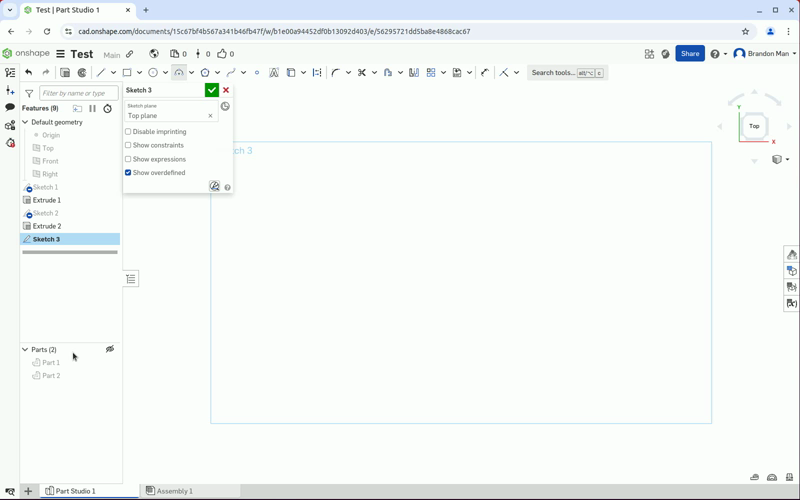
mouse_move(393, 250)
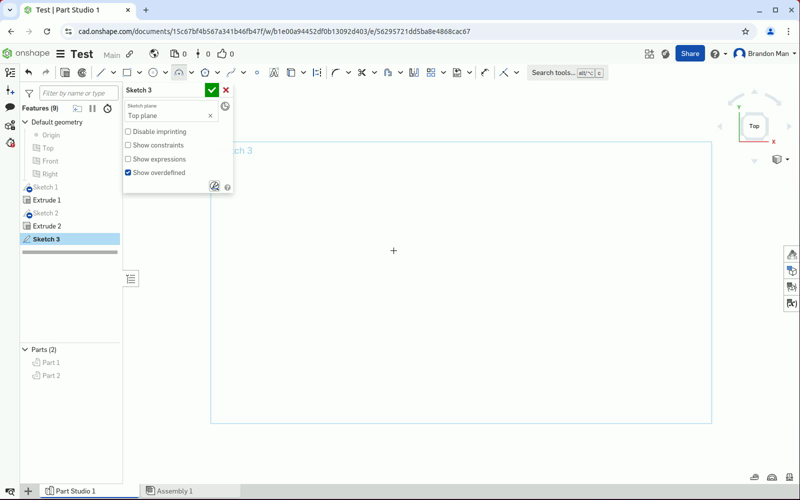
click(393, 250)
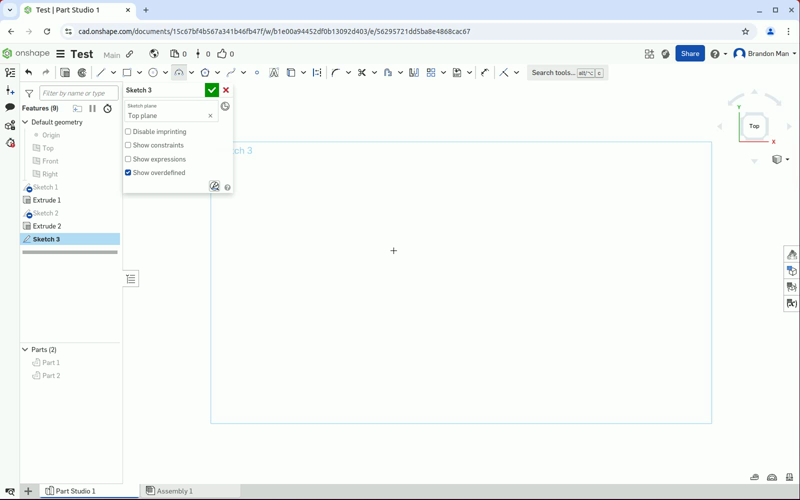
key_up(shift)
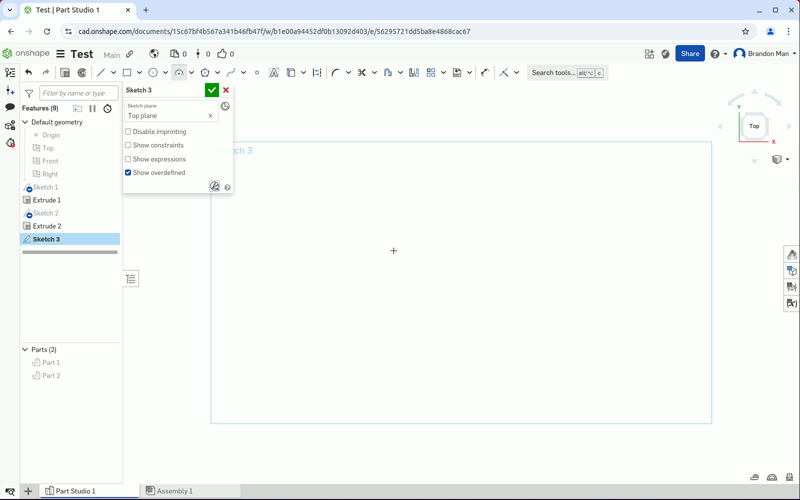
key_down(shift)
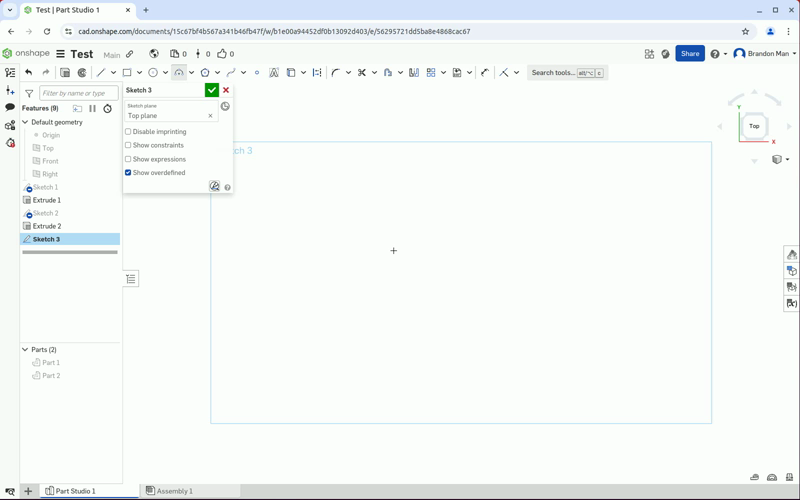
mouse_move(395, 250)
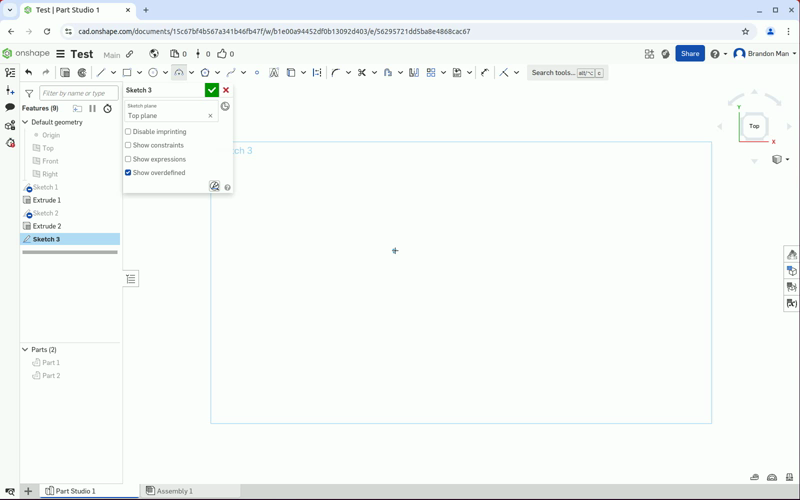
scroll(6)
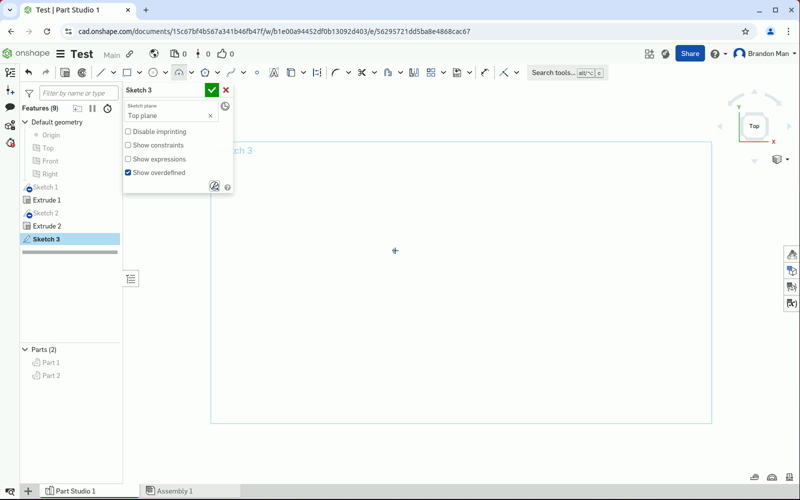
scroll(6)
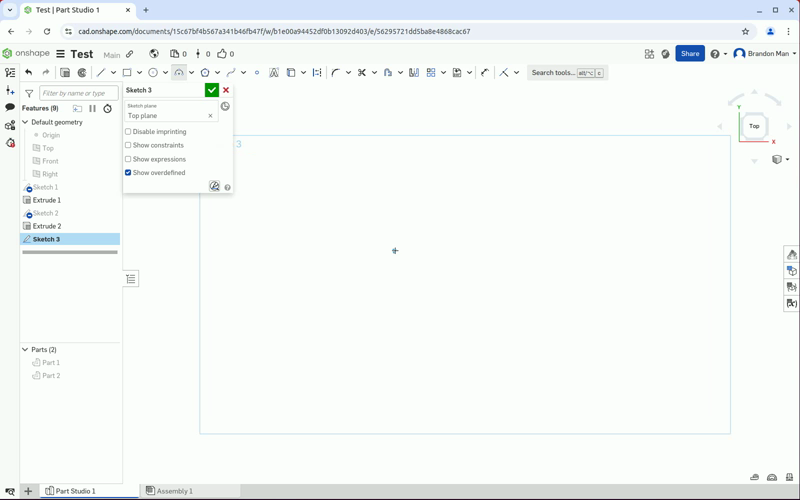
scroll(6)
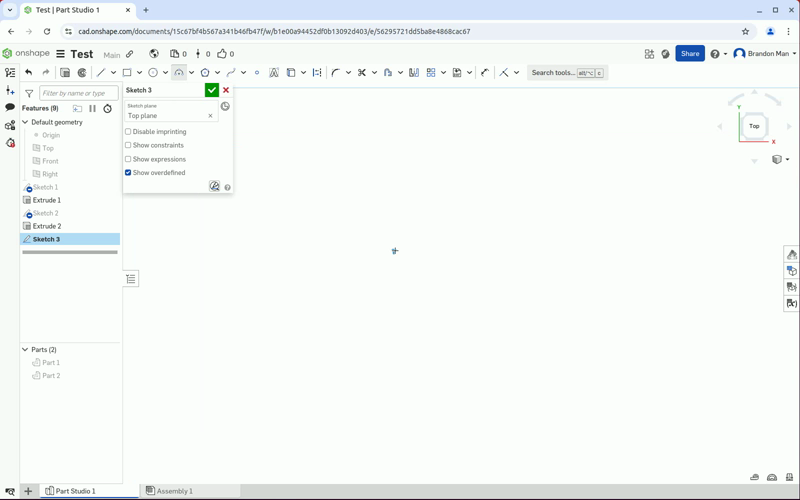
scroll(6)
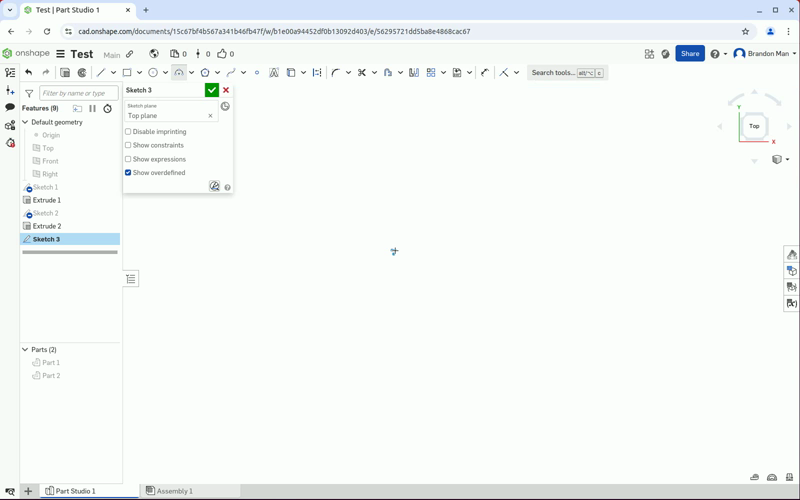
scroll(6)
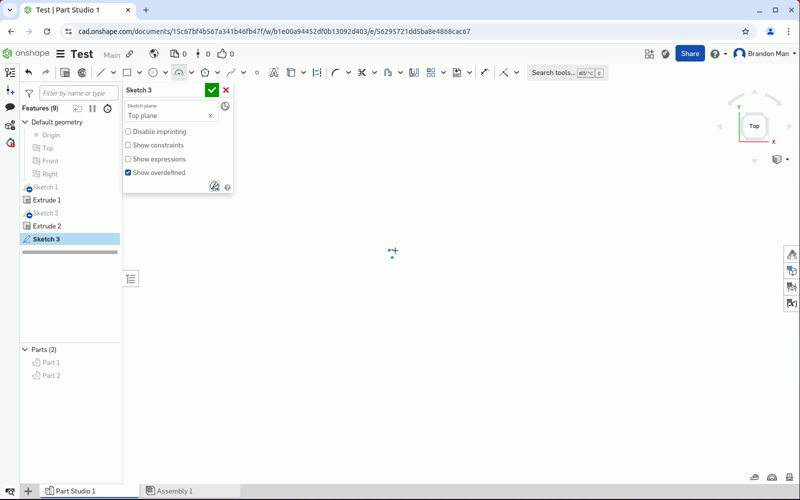
scroll(6)
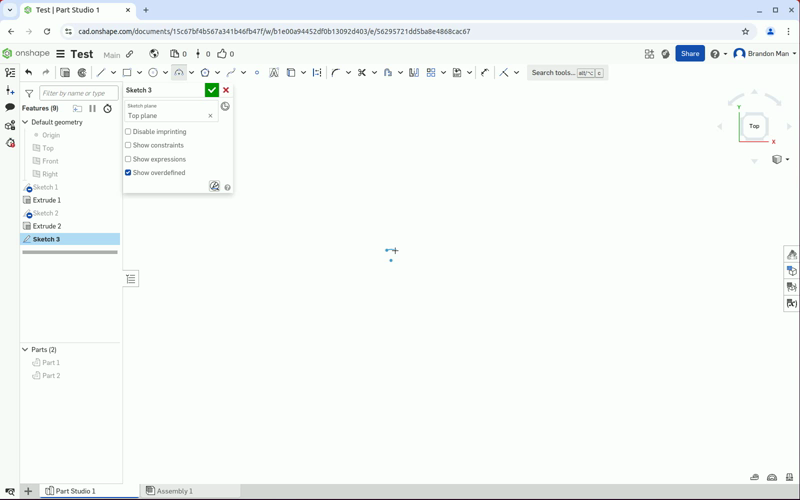
scroll(6)
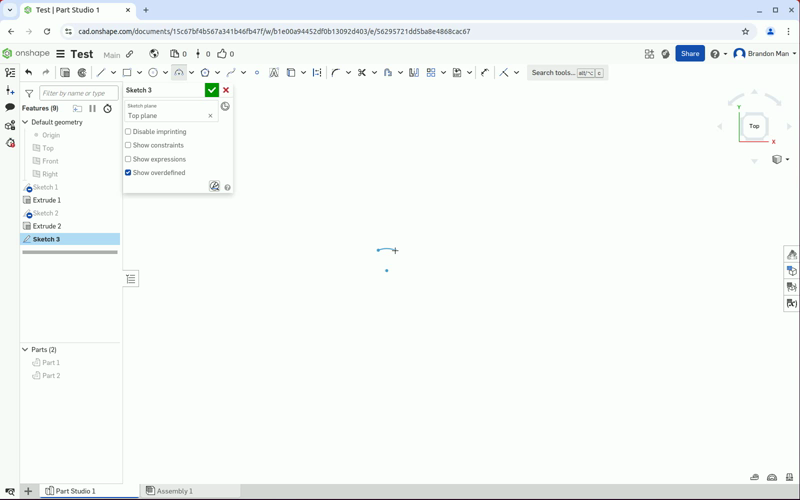
click(395, 250)
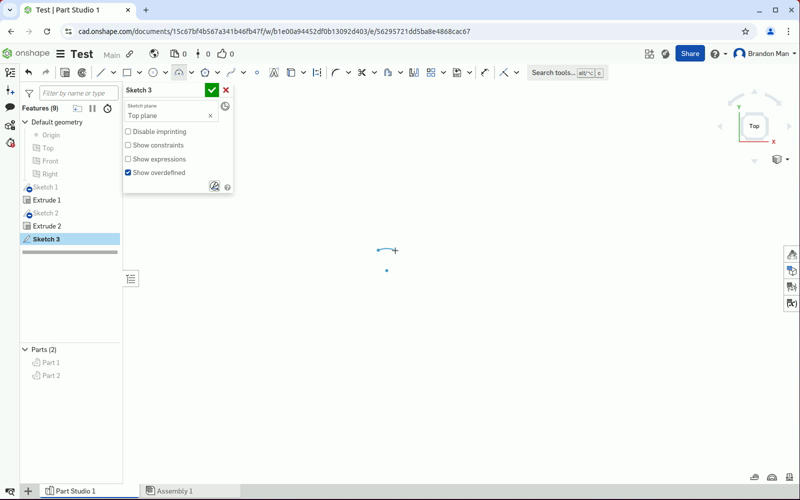
scroll(-6)
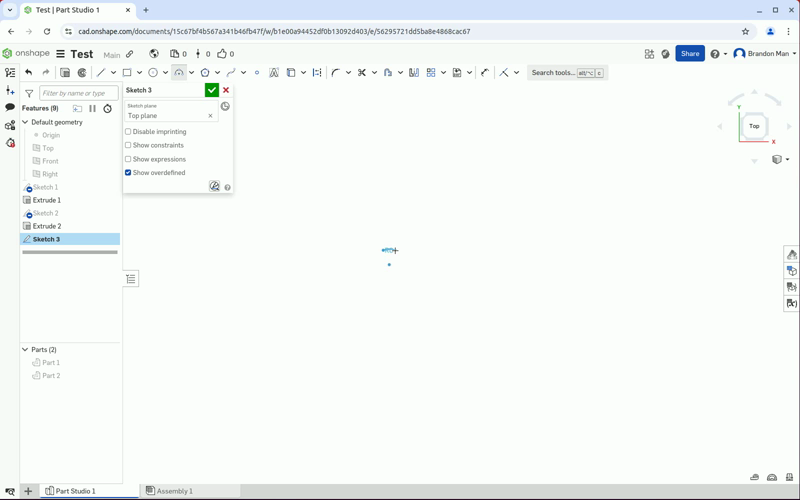
scroll(-6)
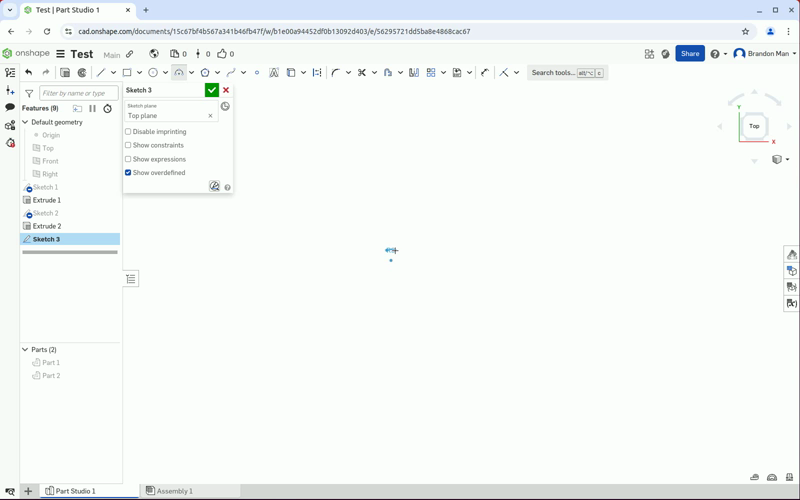
scroll(-6)
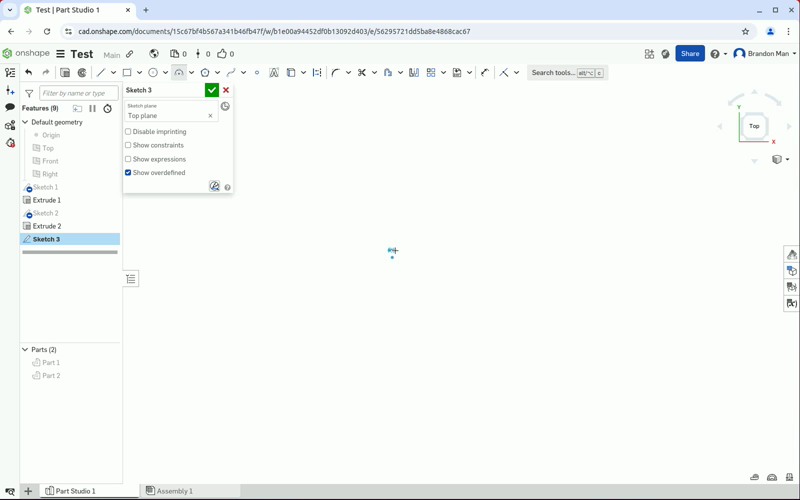
scroll(-6)
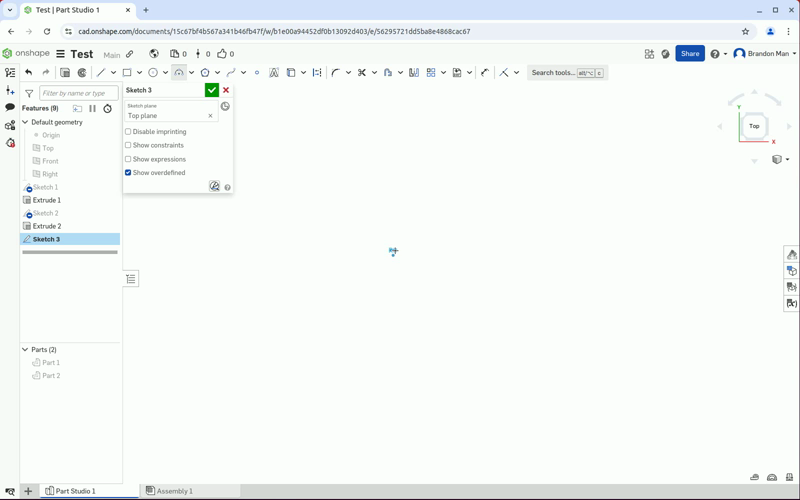
scroll(-6)
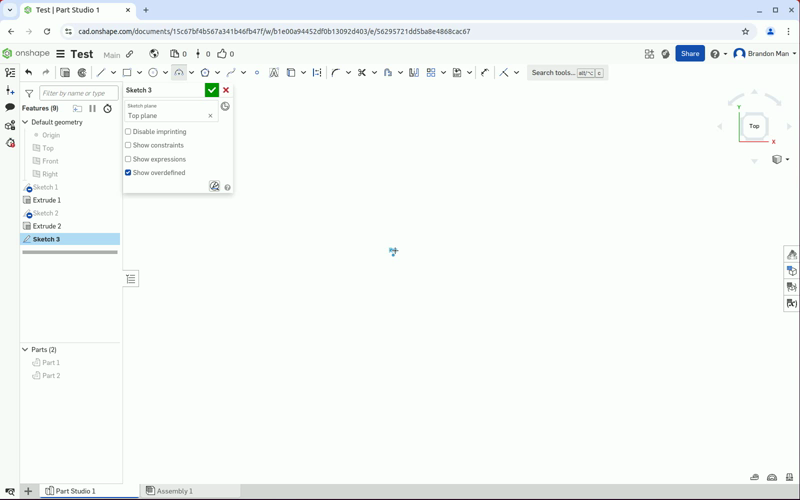
scroll(-6)
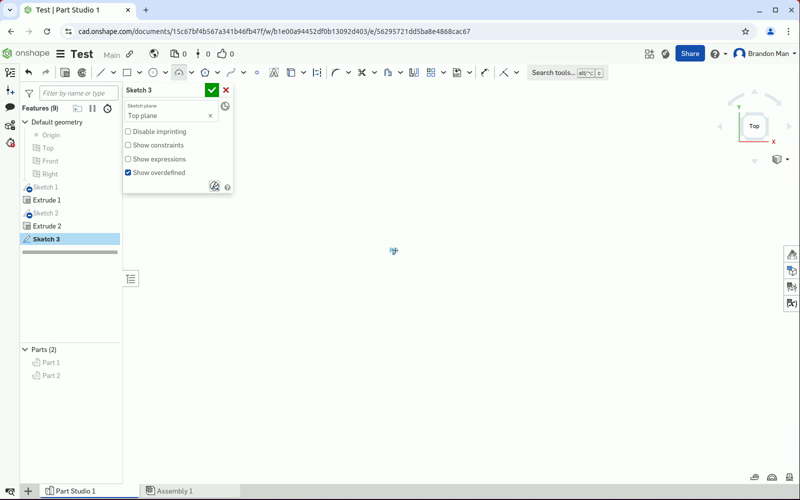
scroll(-6)
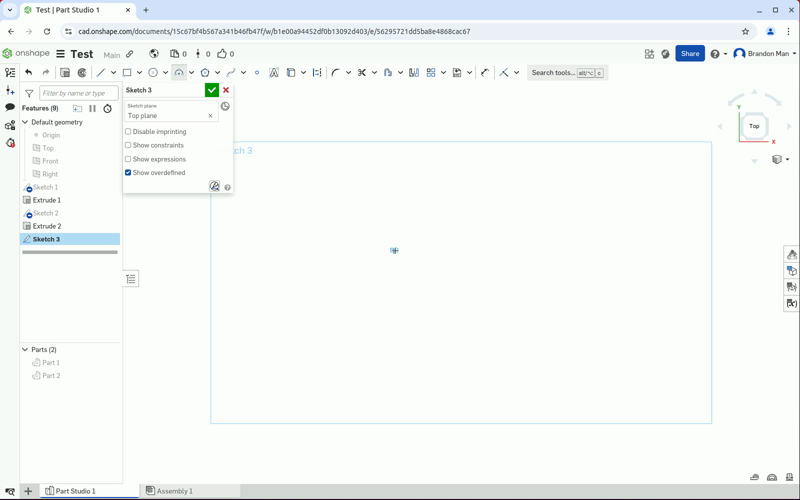
mouse_move(394, 249)
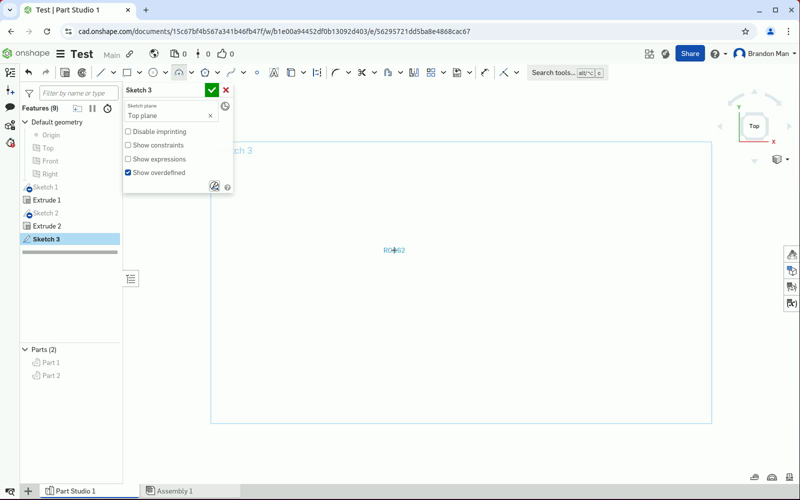
scroll(6)
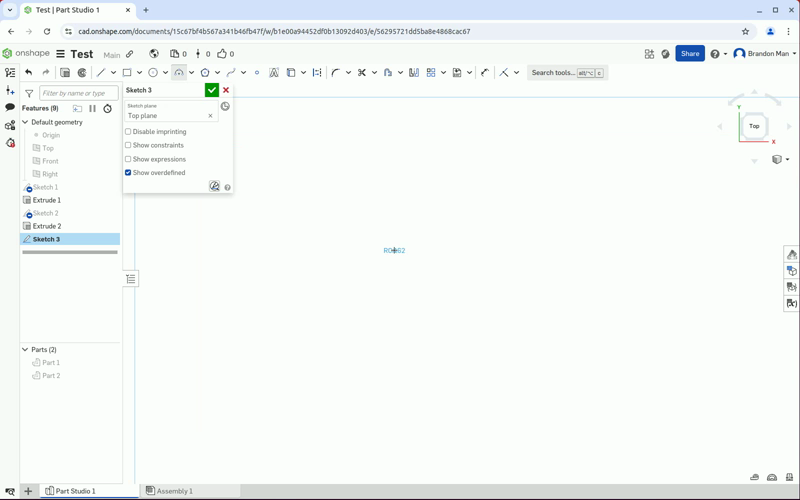
scroll(6)
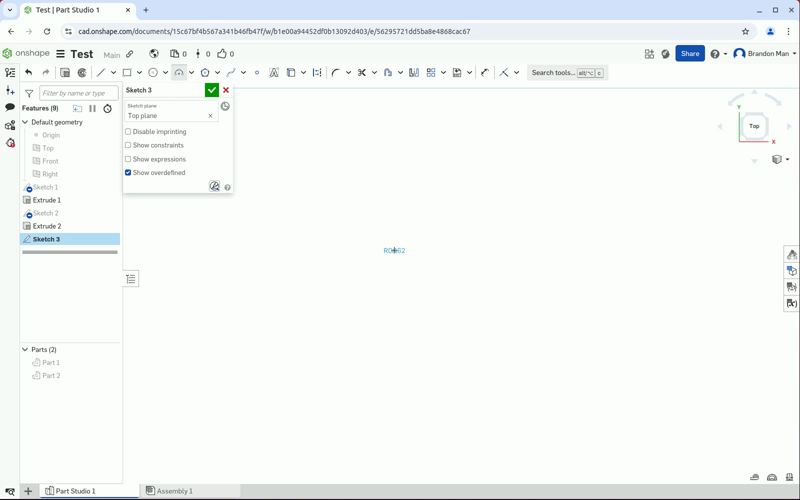
scroll(6)
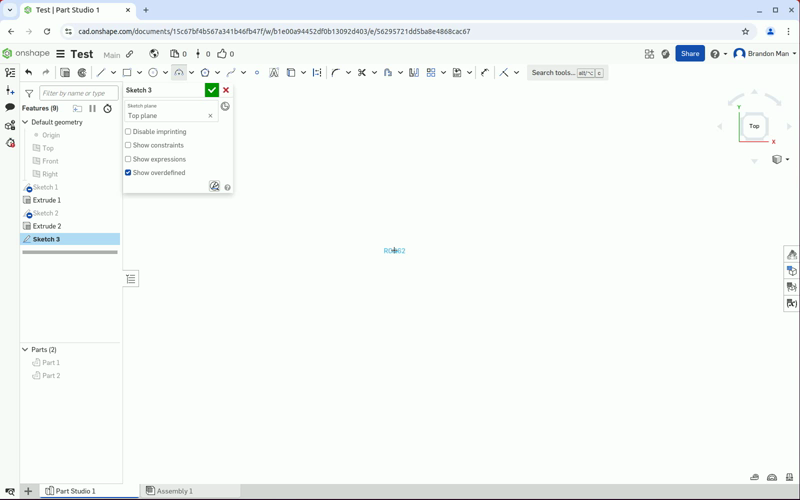
scroll(6)
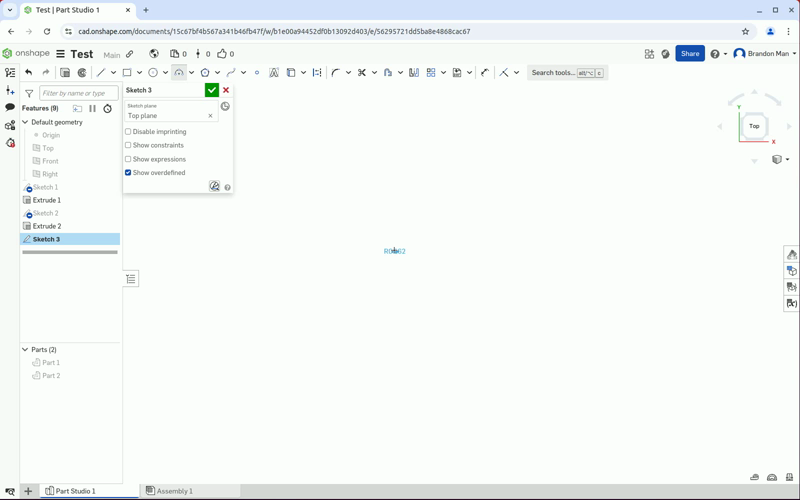
scroll(6)
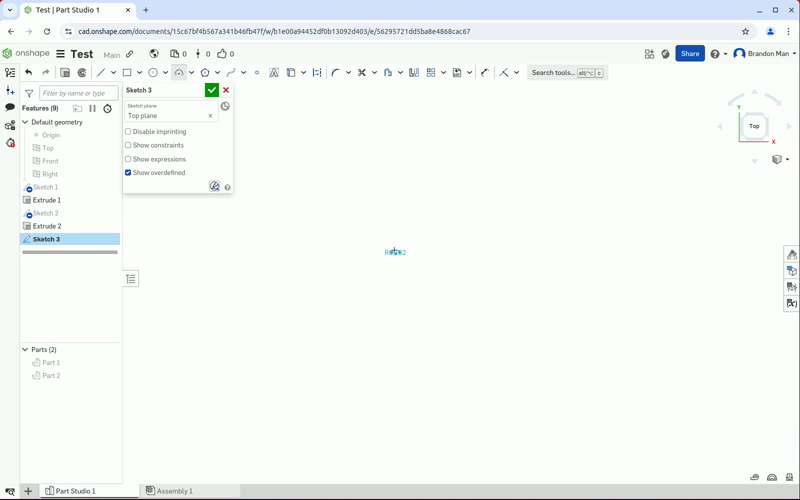
scroll(6)
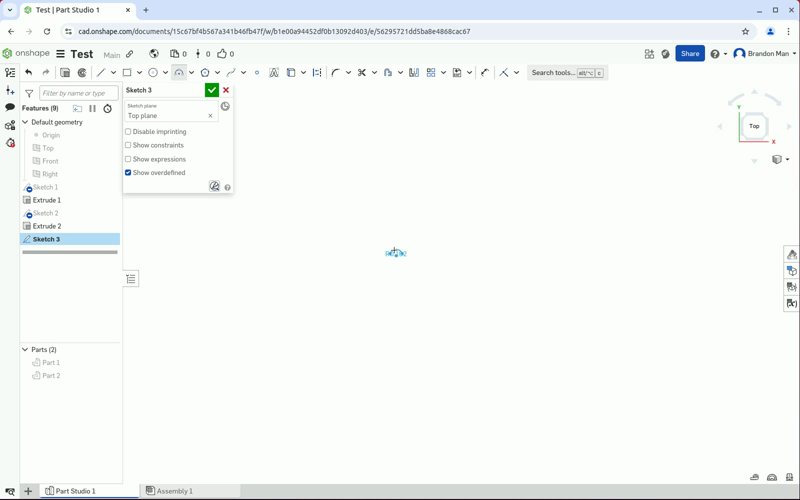
scroll(6)
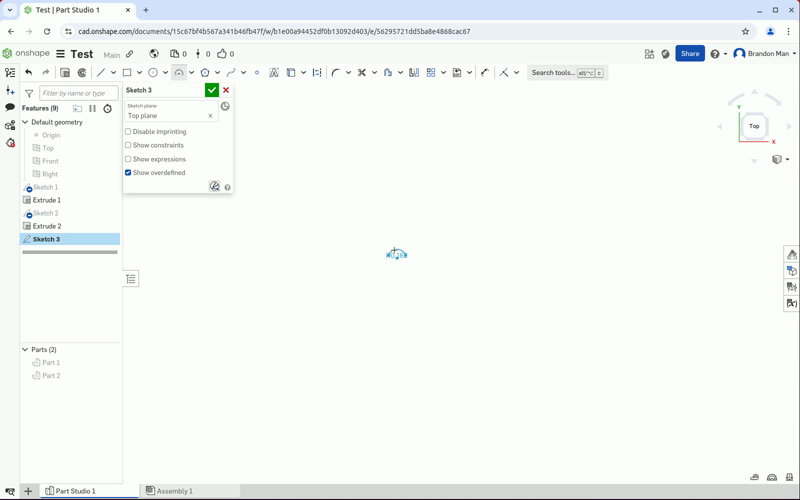
click(394, 249)
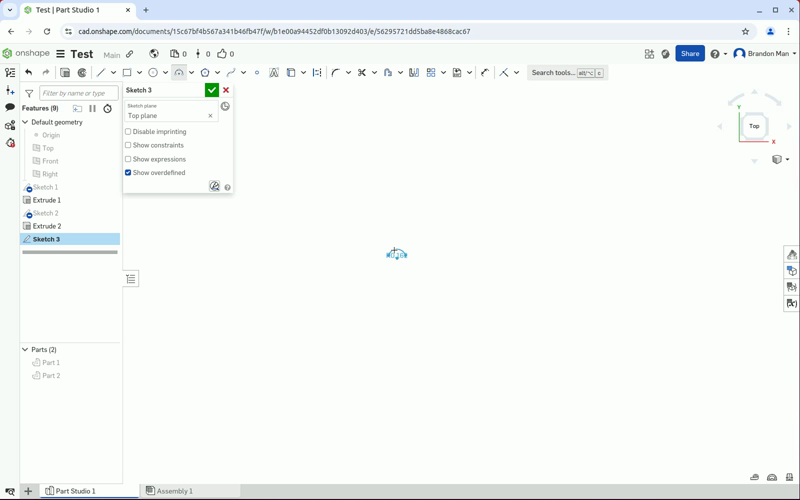
scroll(-6)
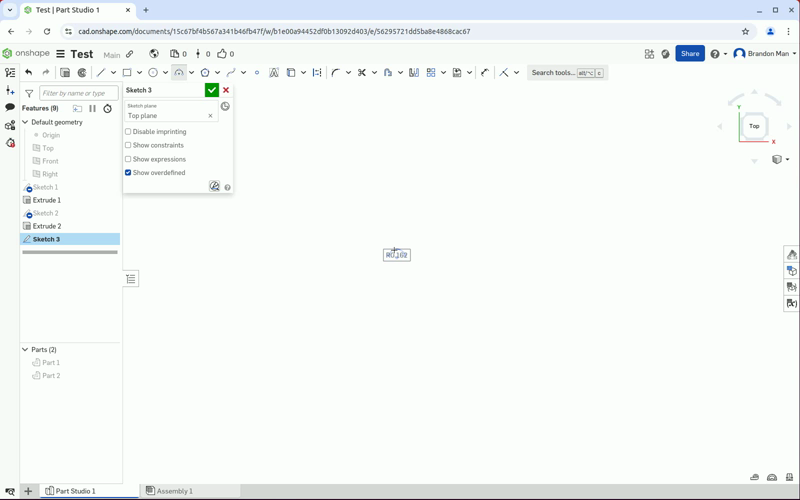
scroll(-6)
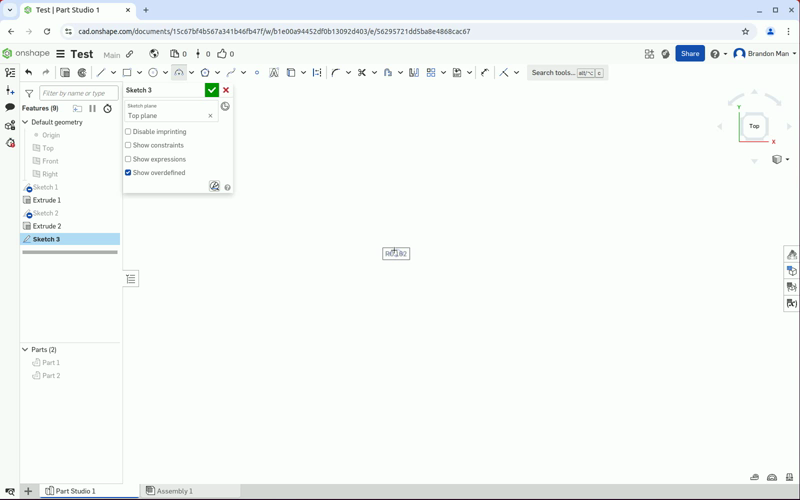
scroll(-6)
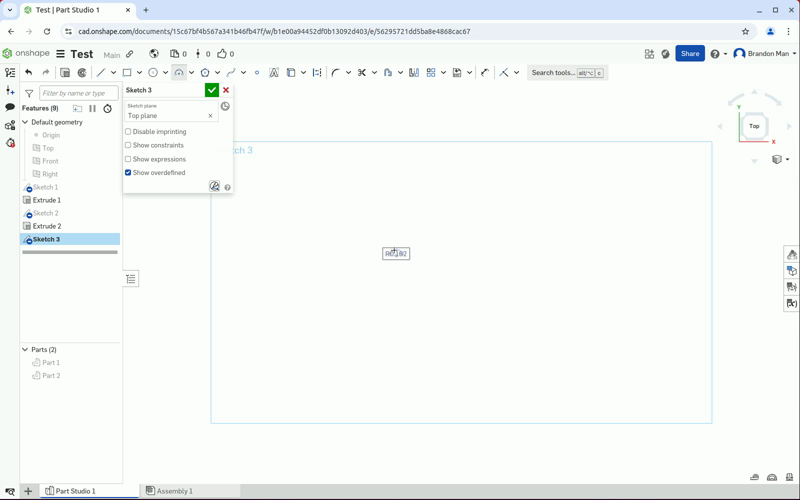
scroll(-6)
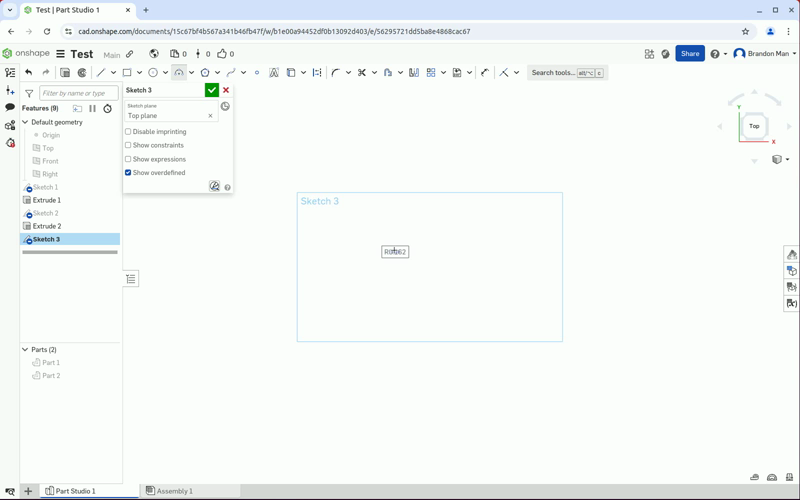
scroll(-6)
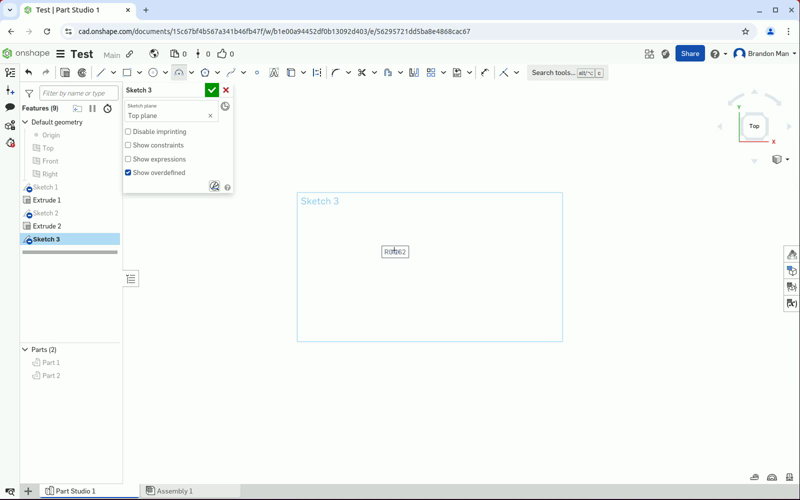
scroll(-6)
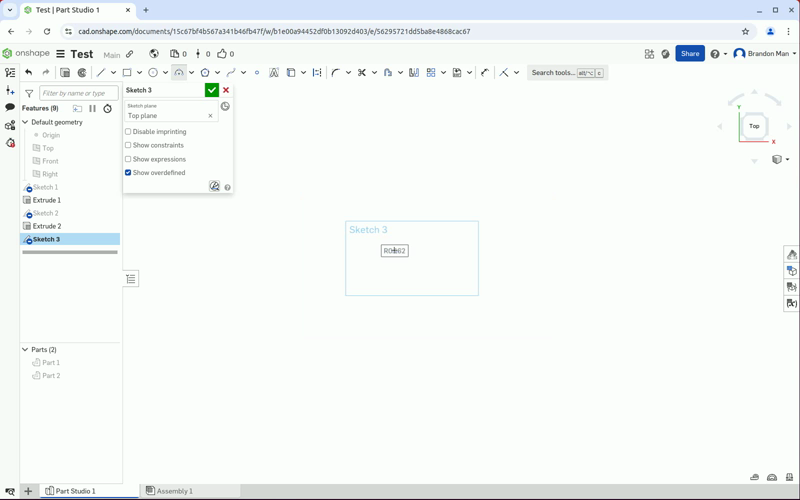
scroll(-6)
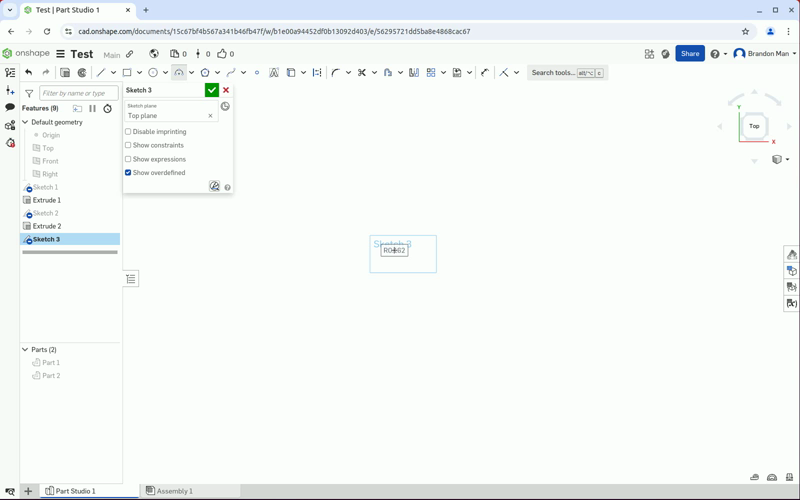
key_up(shift)
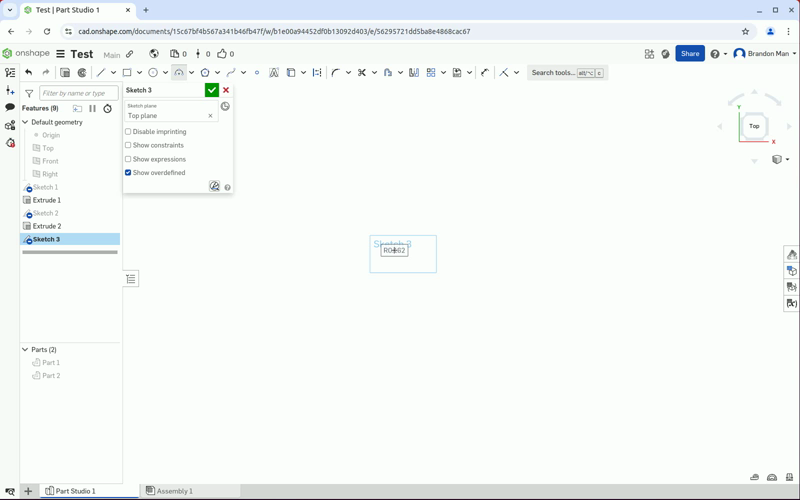
key(esc)
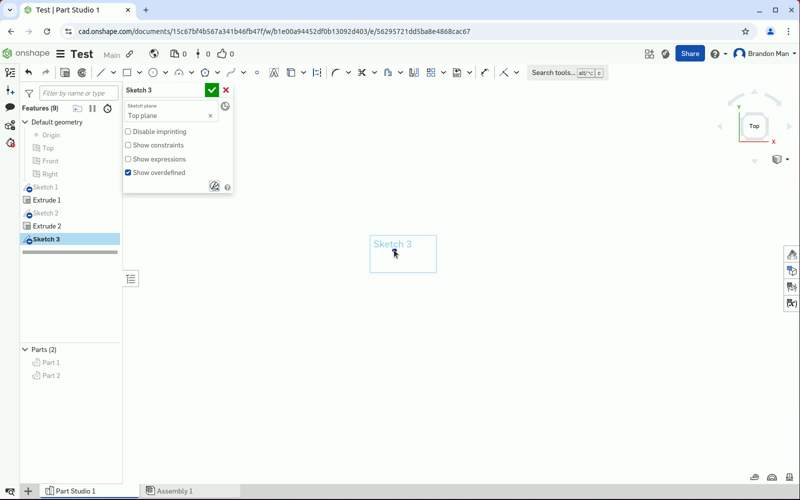
key(l)
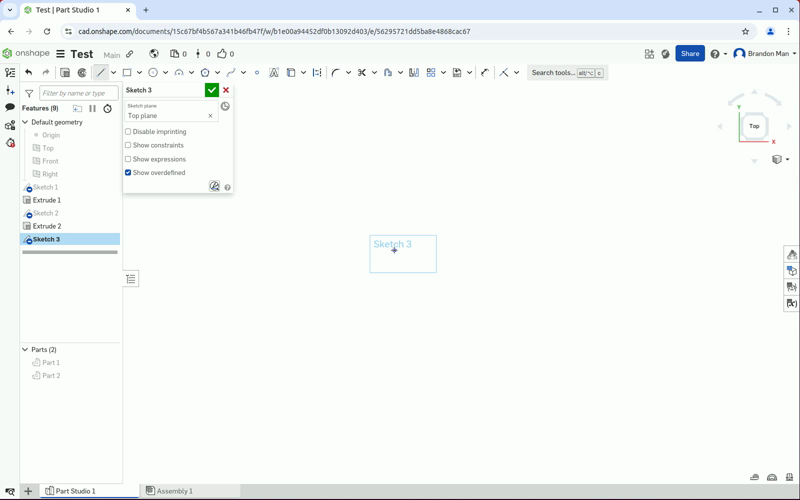
mouse_move(395, 250)
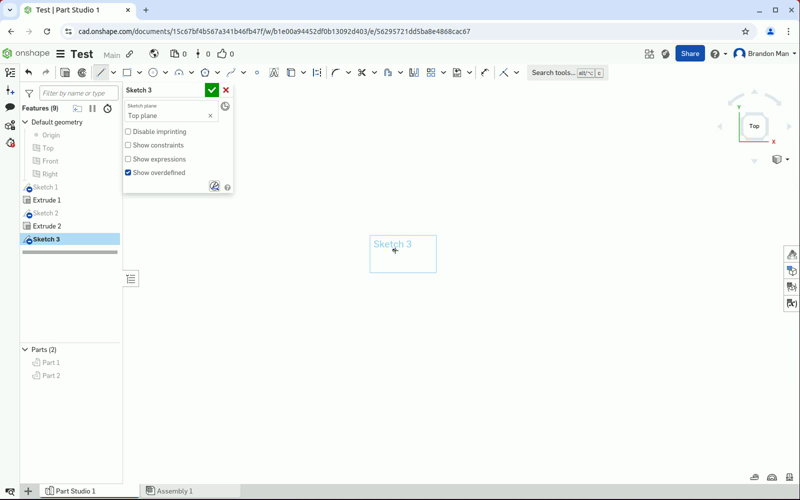
scroll(6)
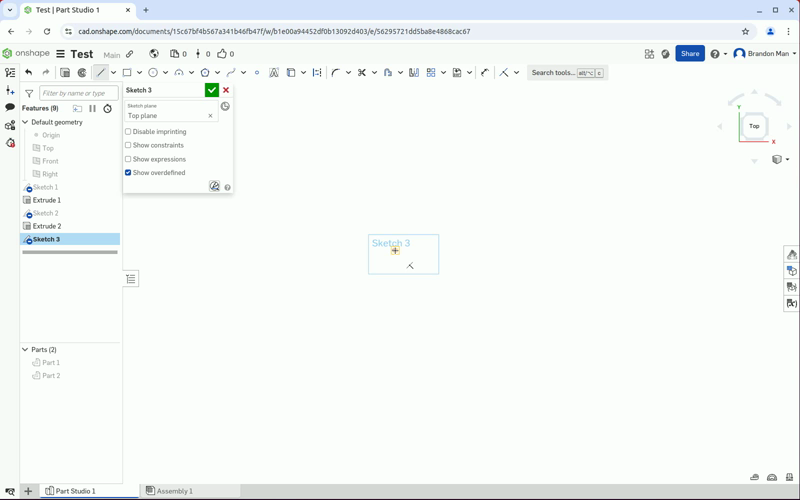
scroll(6)
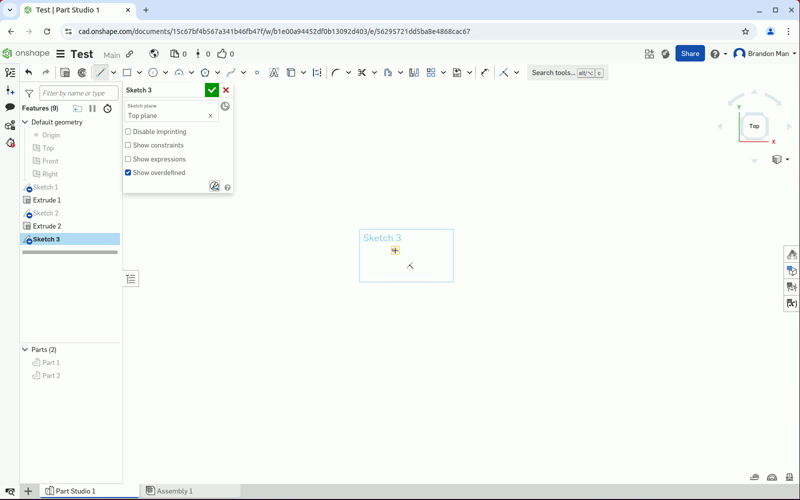
scroll(6)
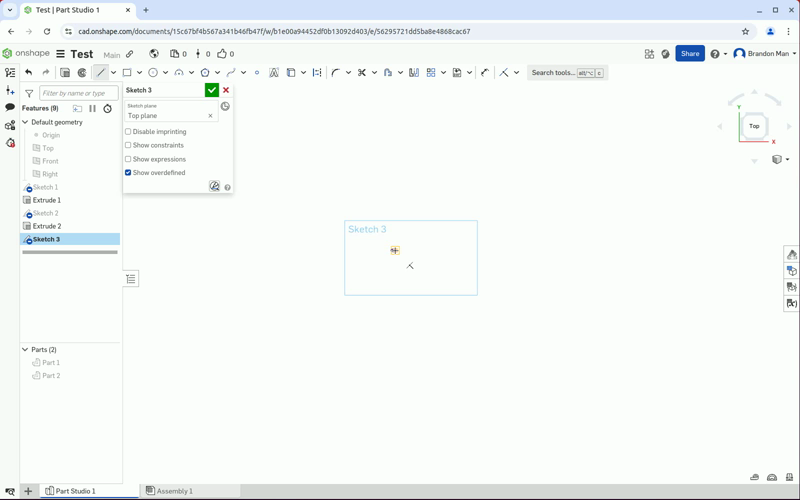
scroll(6)
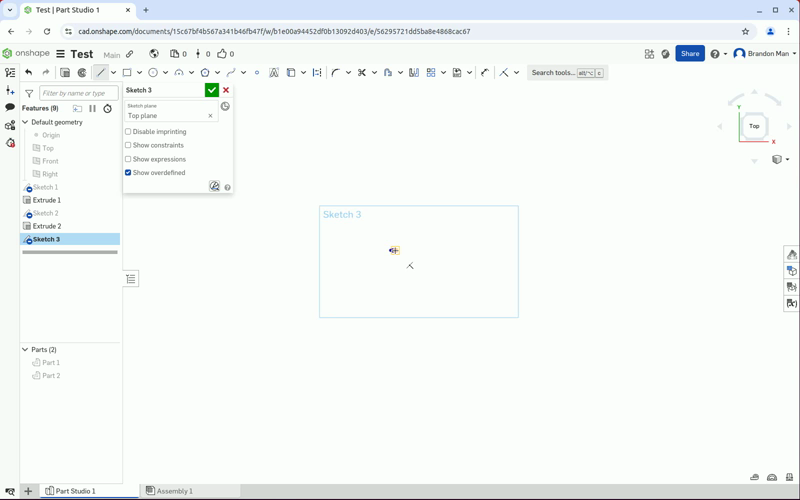
scroll(6)
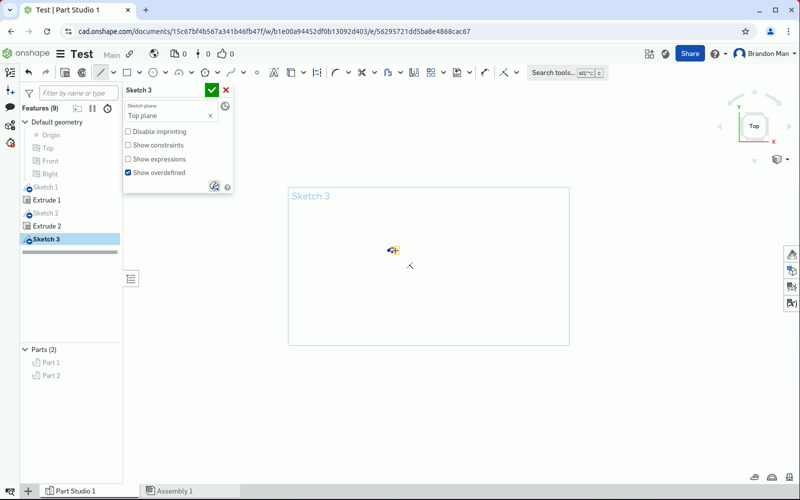
scroll(6)
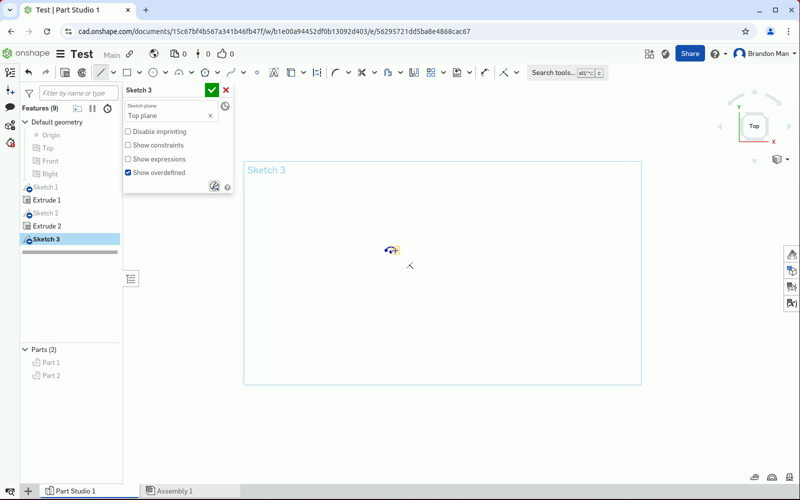
scroll(6)
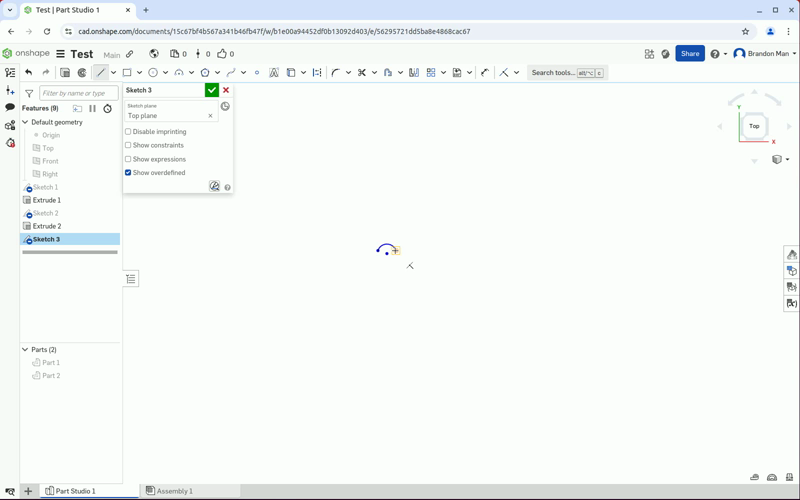
click(395, 250)
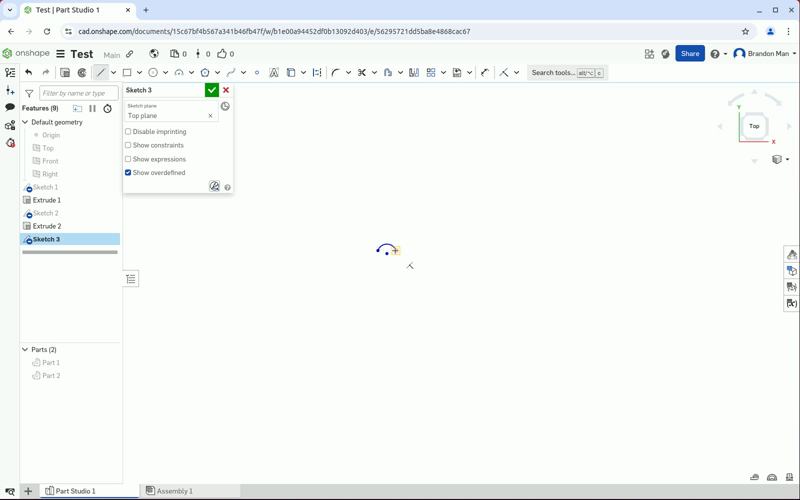
scroll(-6)
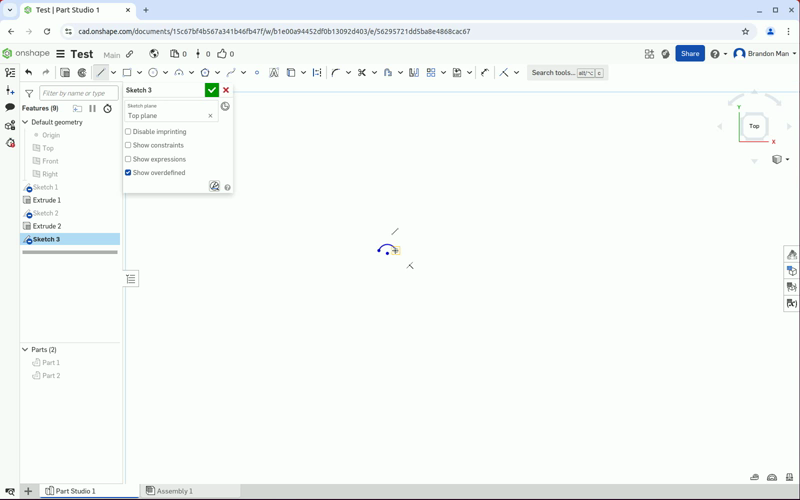
scroll(-6)
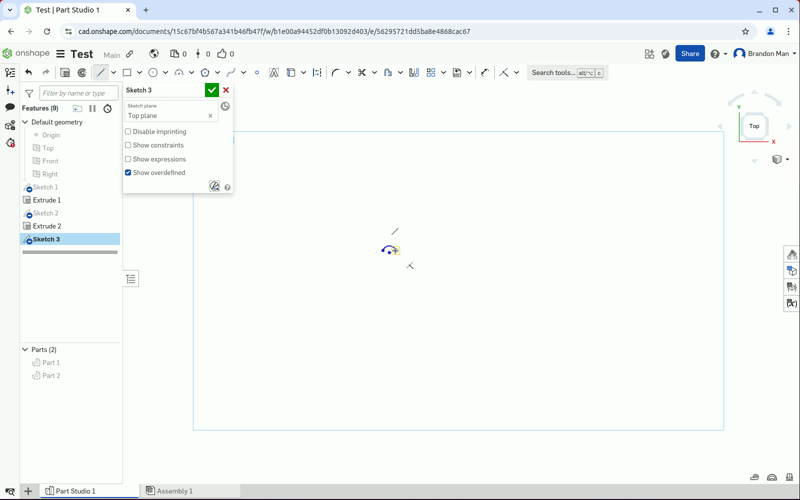
scroll(-6)
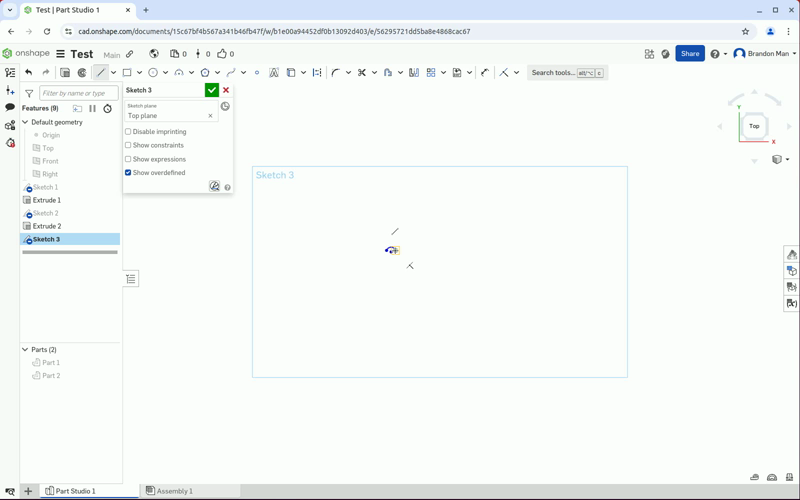
scroll(-6)
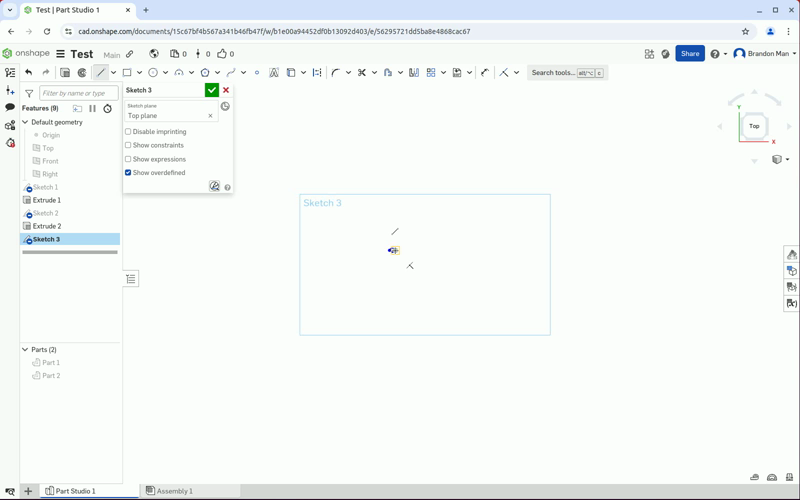
scroll(-6)
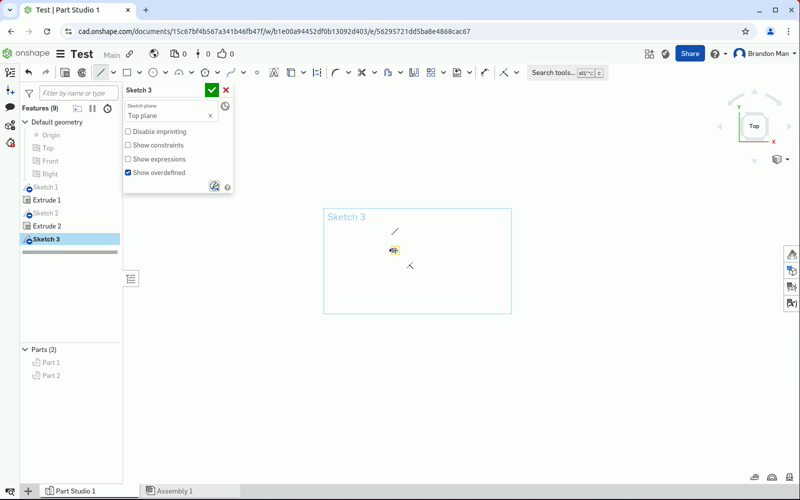
scroll(-6)
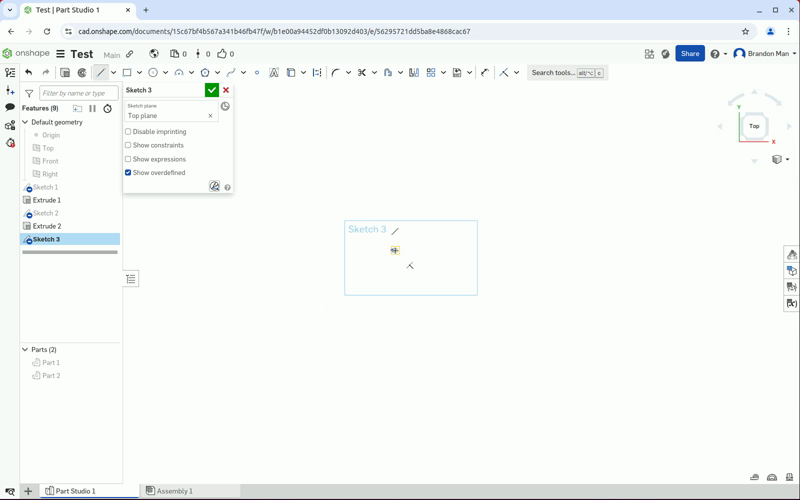
scroll(-6)
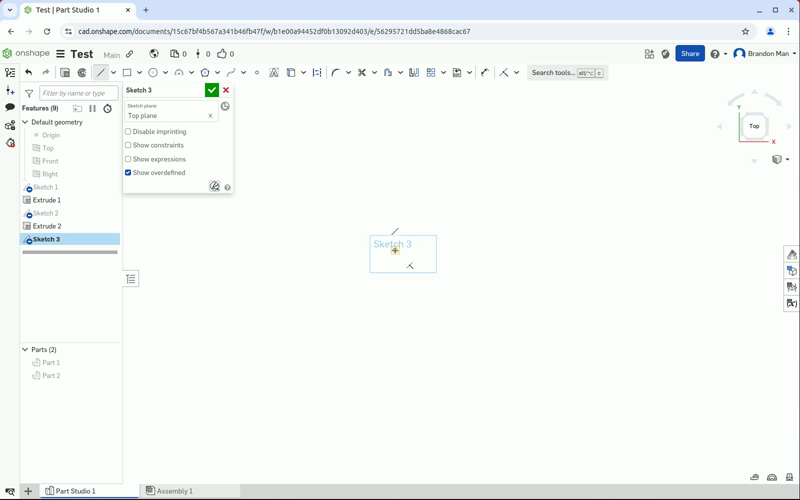
key_down(shift)
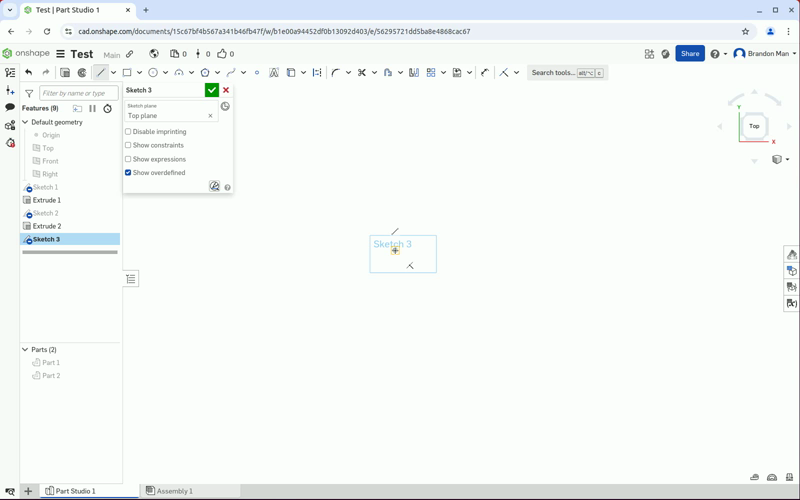
mouse_move(425, 250)
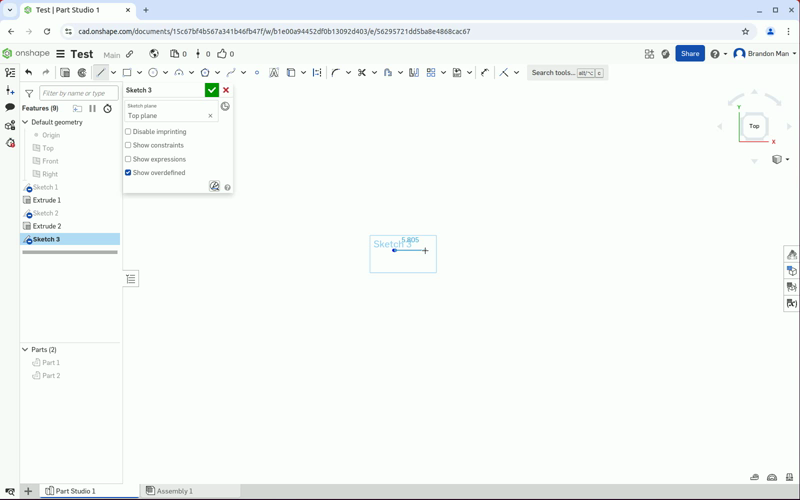
mouse_move(395, 249)
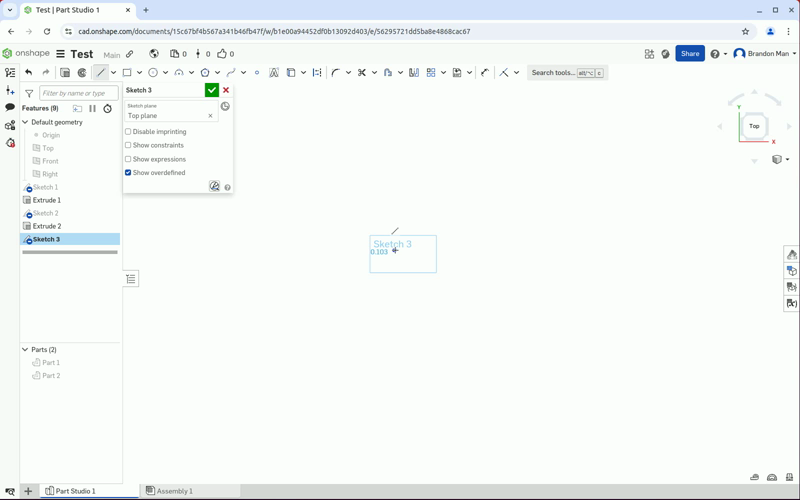
scroll(6)
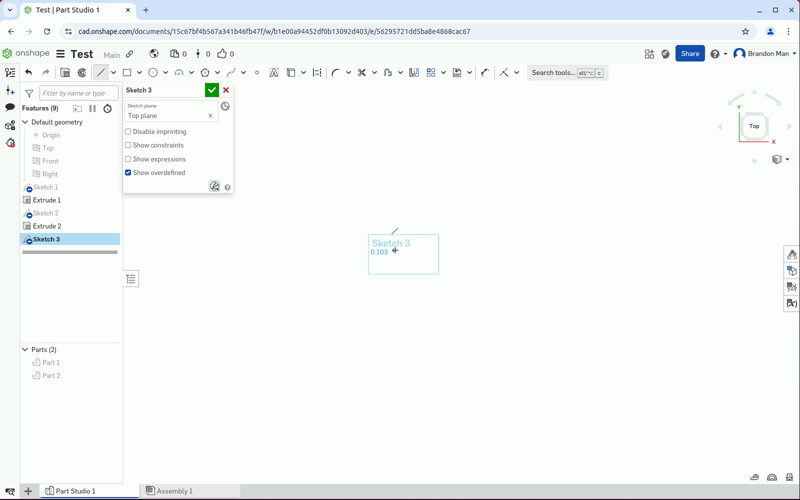
scroll(6)
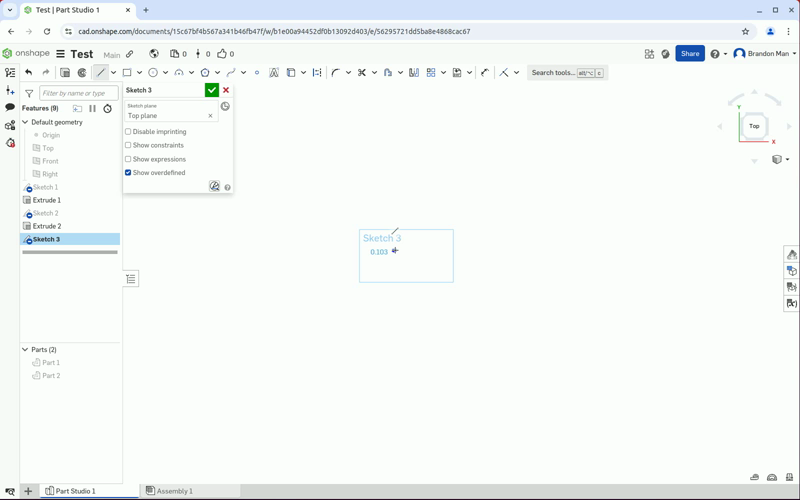
scroll(6)
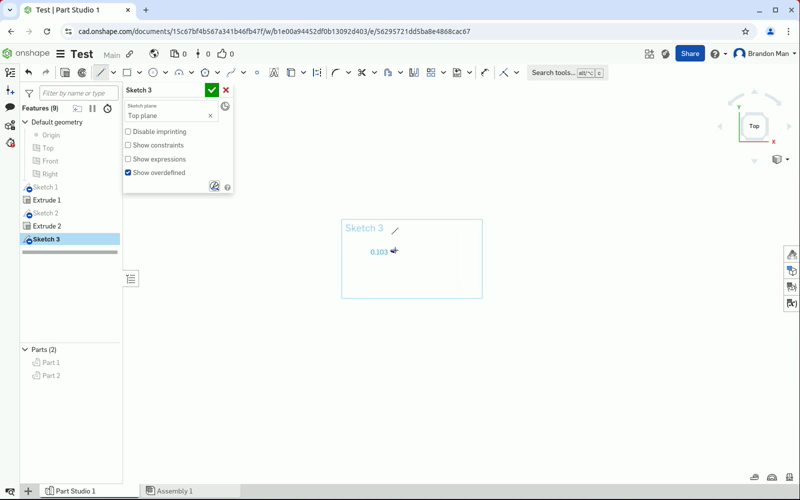
scroll(6)
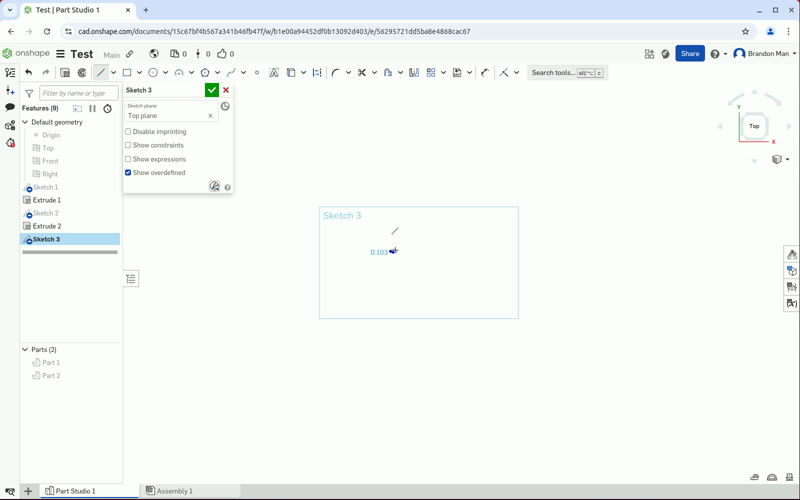
scroll(6)
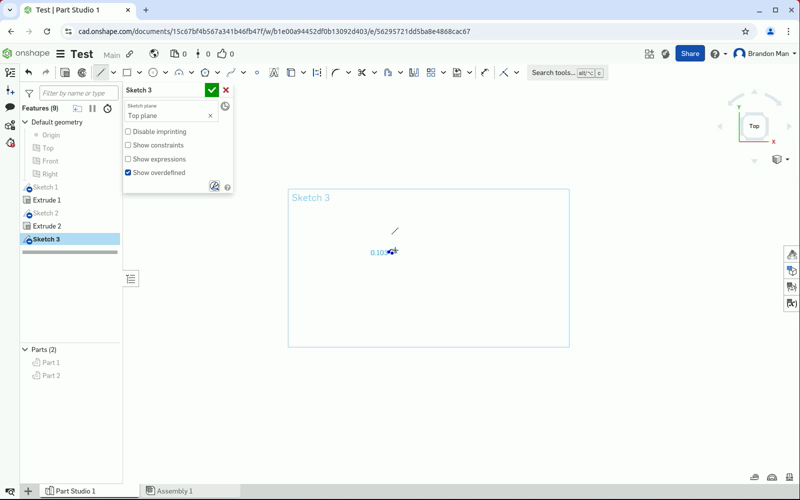
scroll(6)
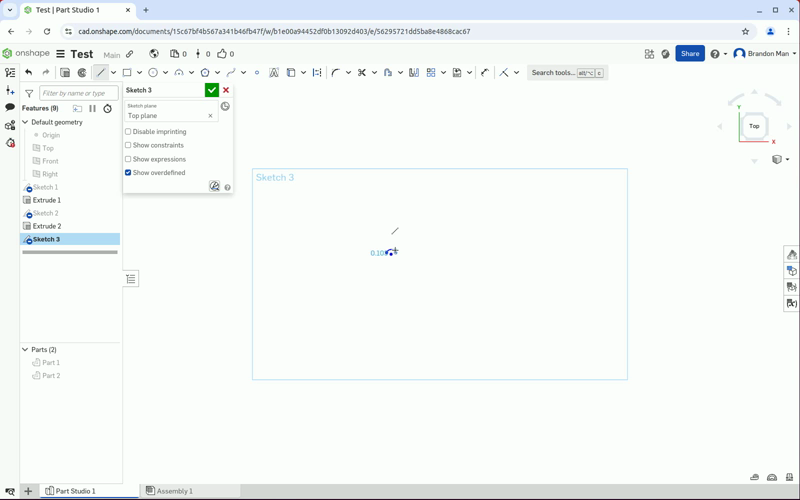
scroll(6)
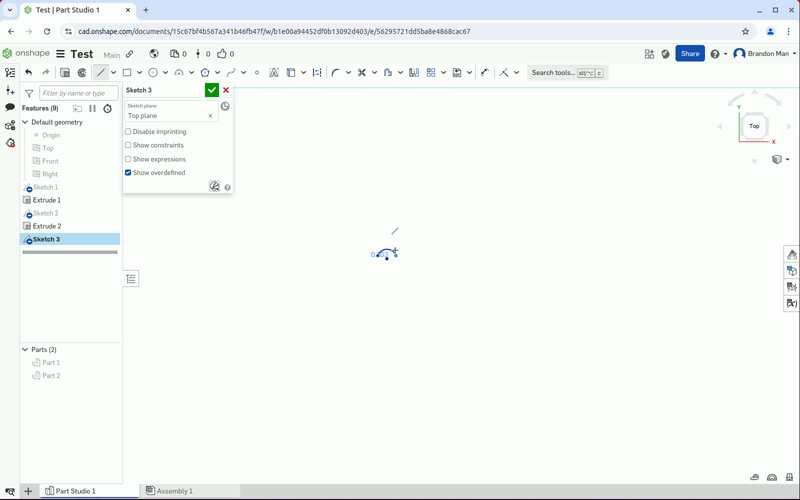
click(395, 249)
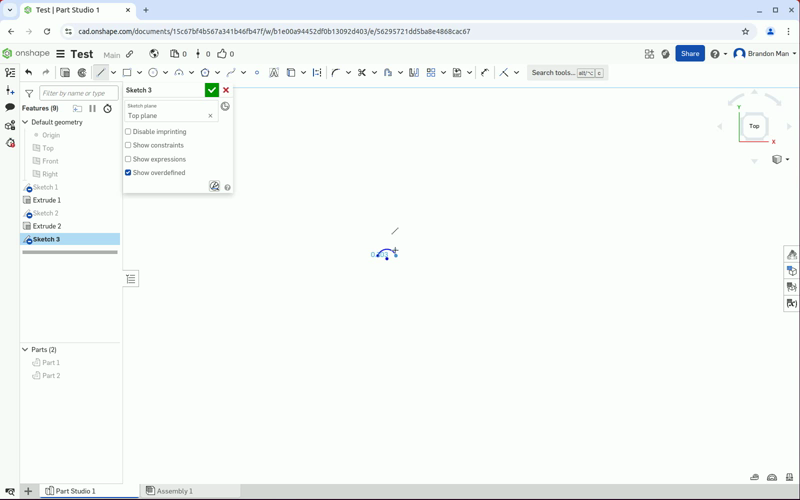
scroll(-6)
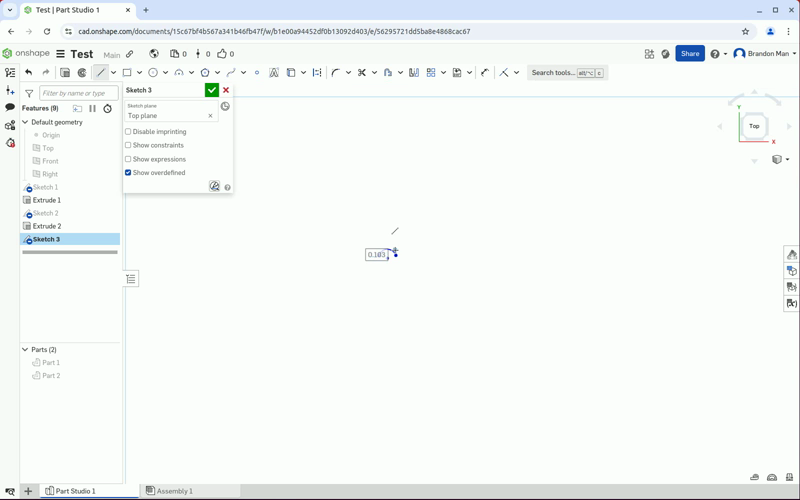
scroll(-6)
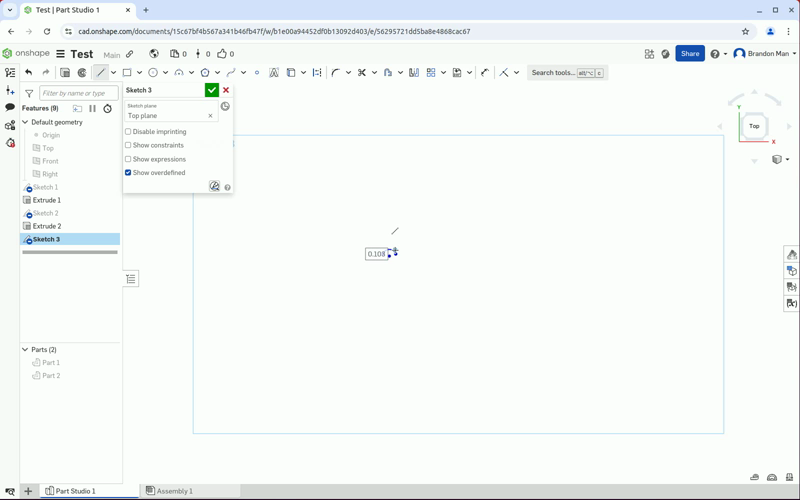
scroll(-6)
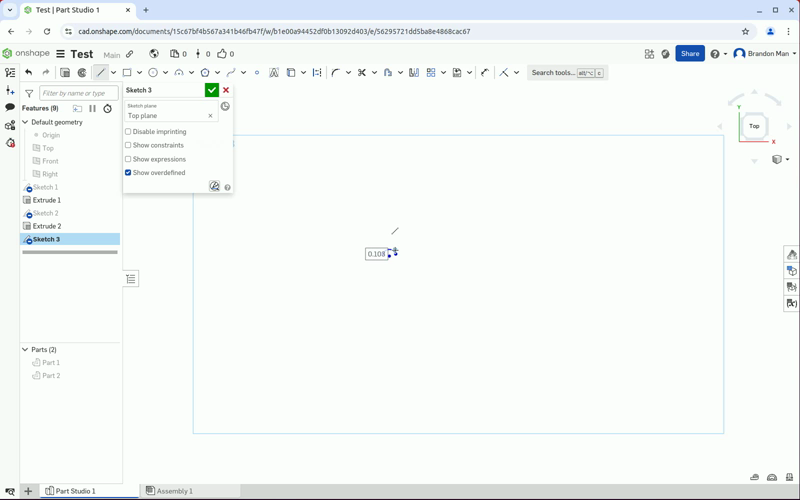
scroll(-6)
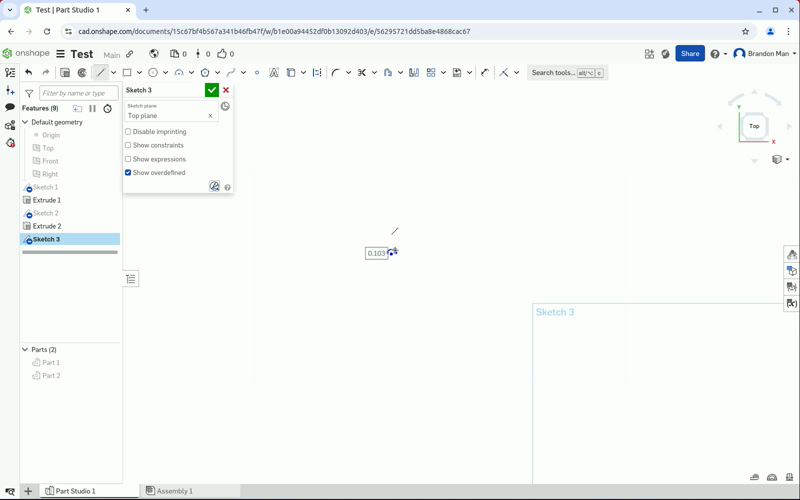
scroll(-6)
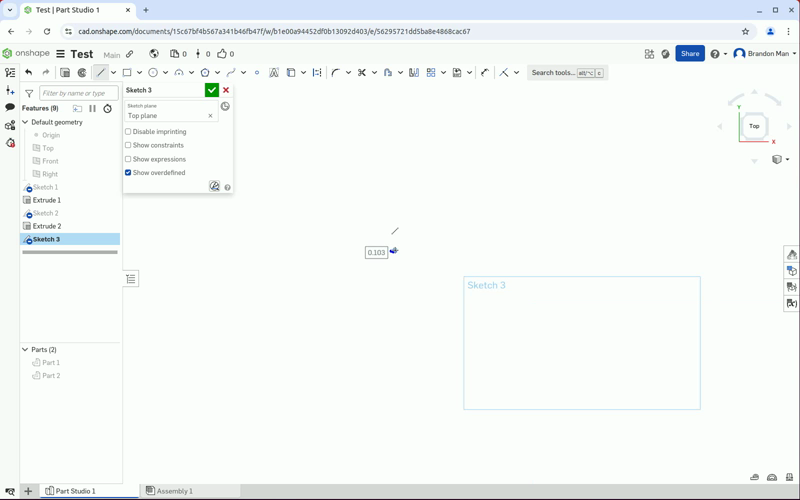
scroll(-6)
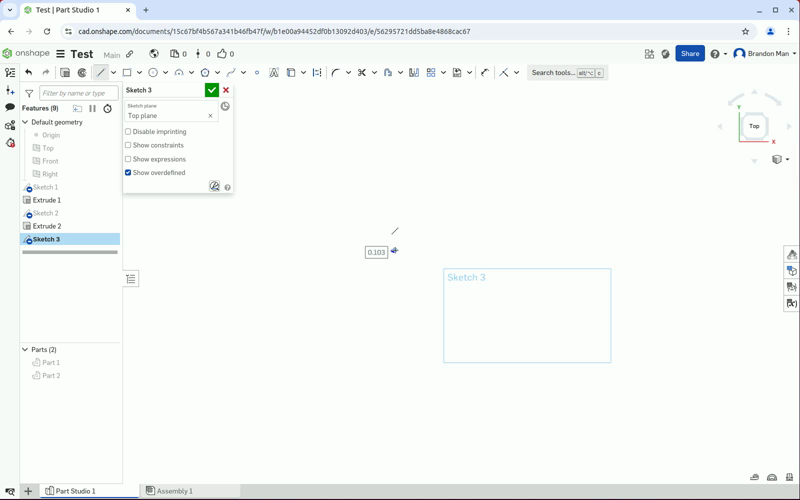
scroll(-6)
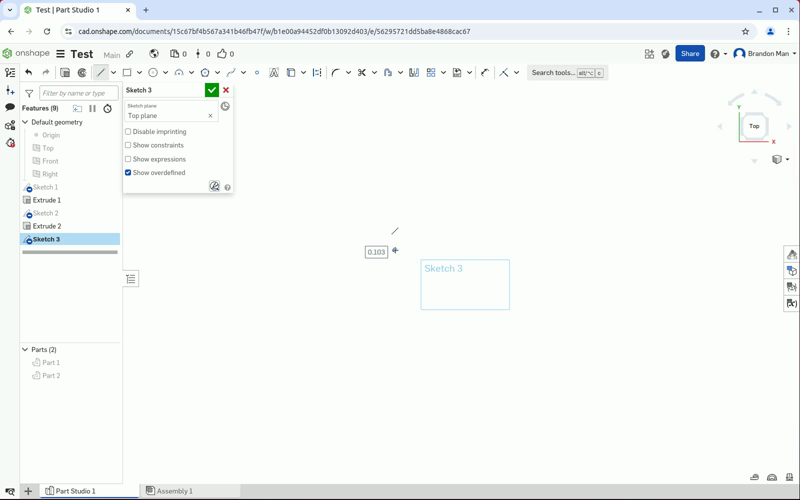
key_up(shift)
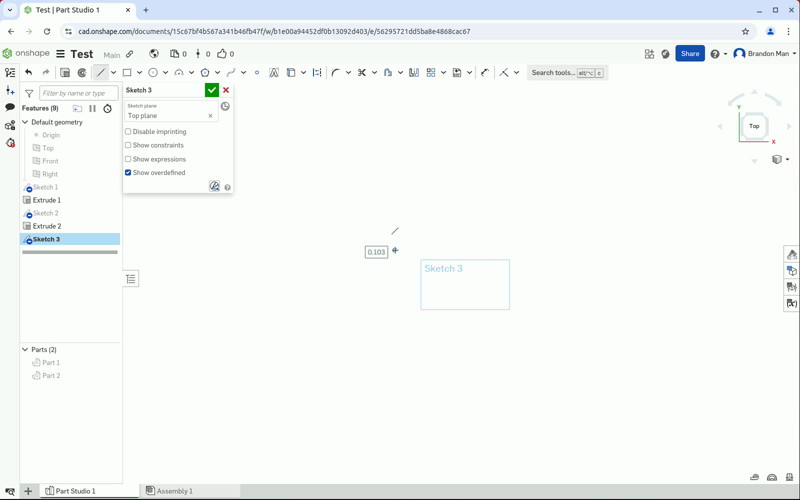
key_down(shift)
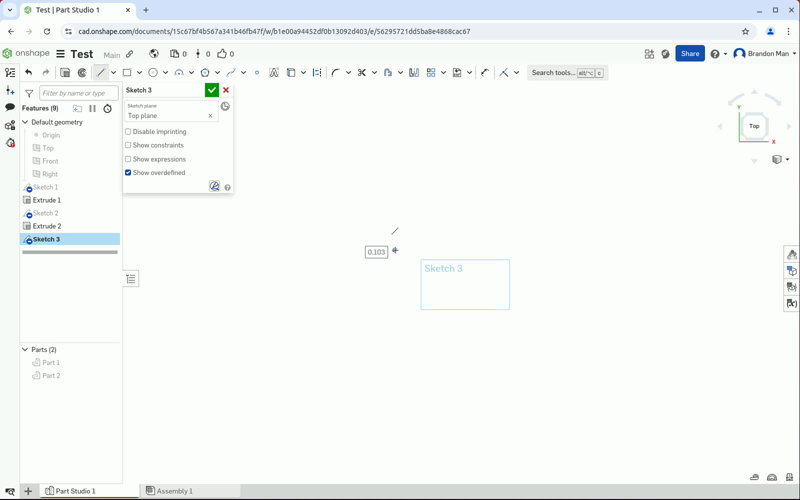
mouse_move(425, 249)
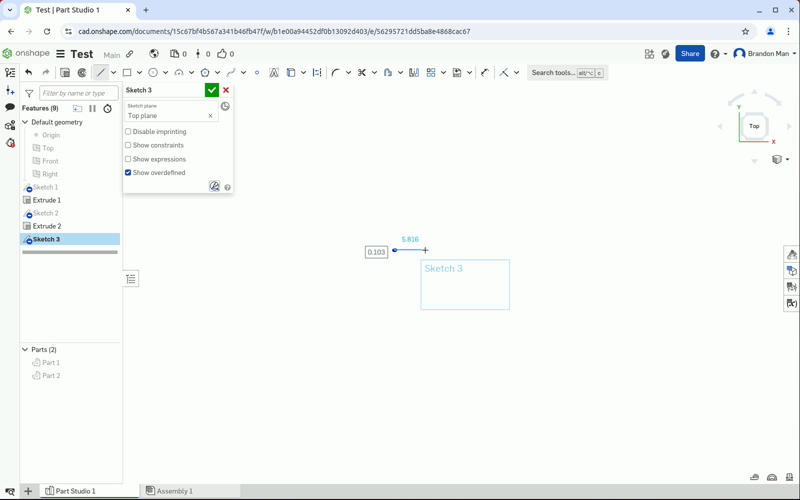
mouse_move(393, 249)
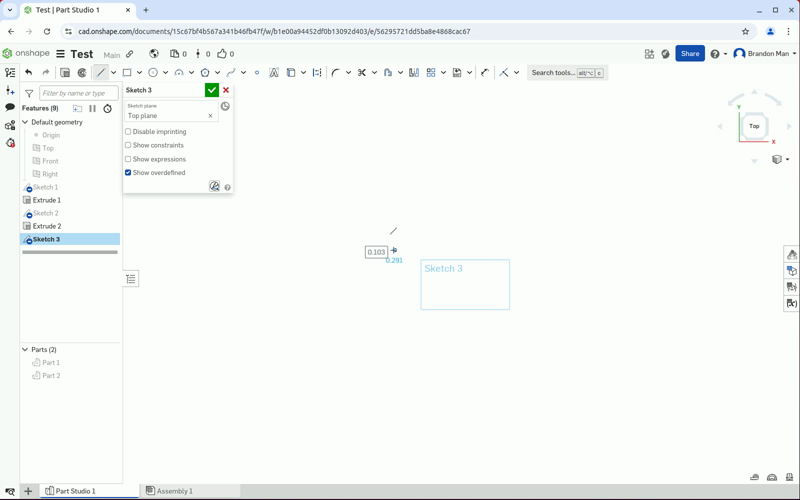
scroll(6)
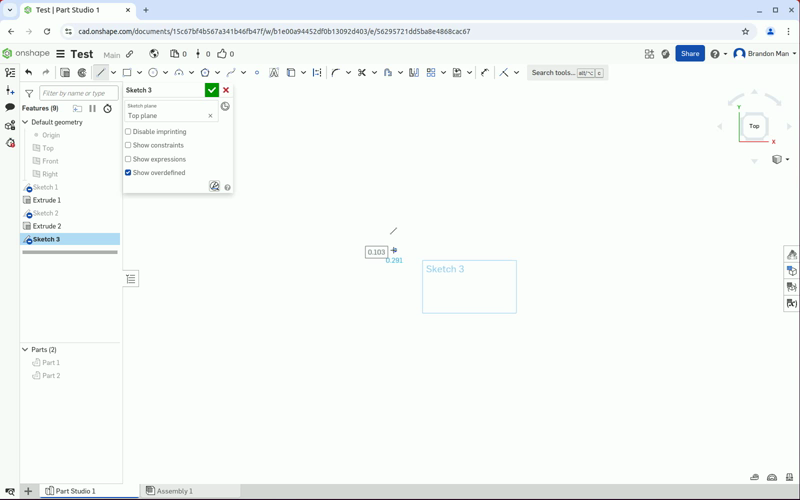
scroll(6)
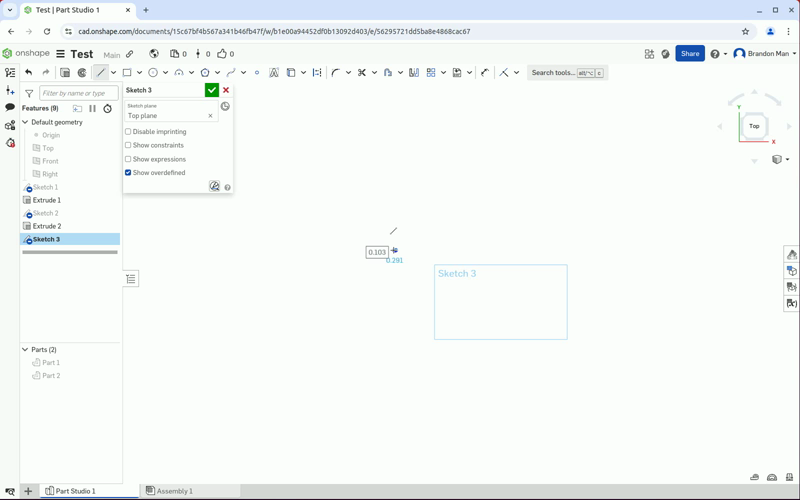
scroll(6)
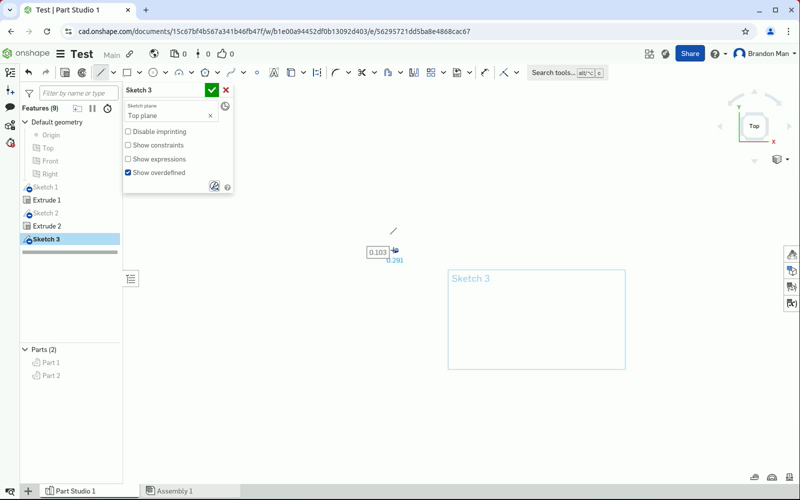
scroll(6)
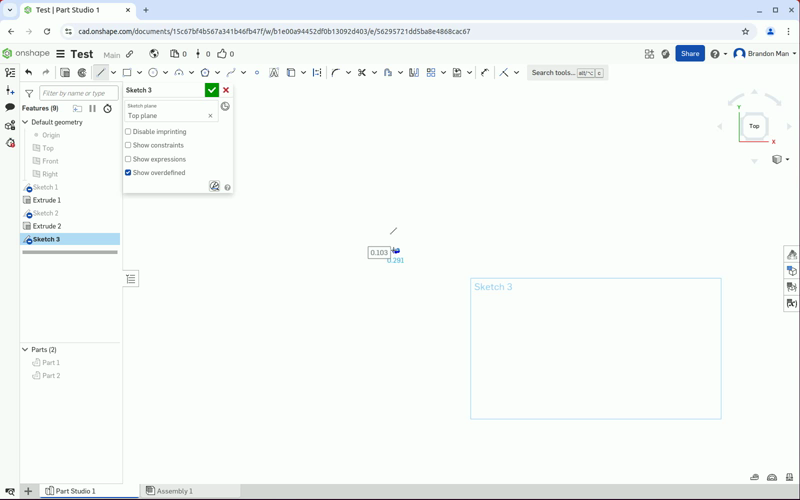
scroll(6)
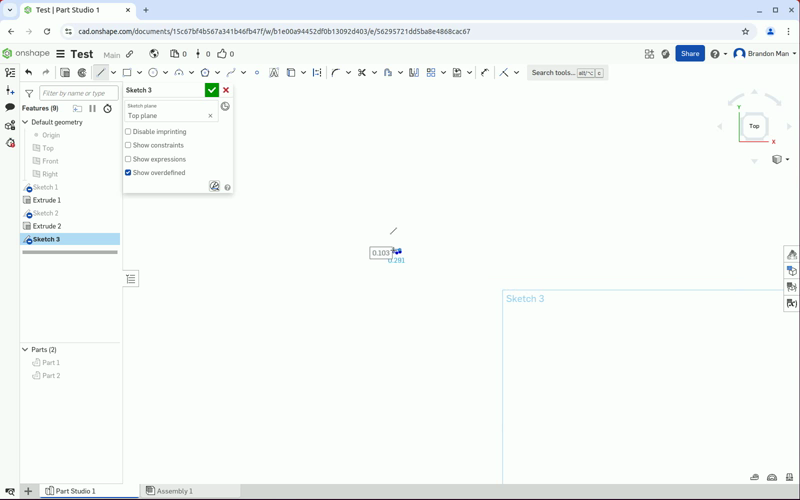
scroll(6)
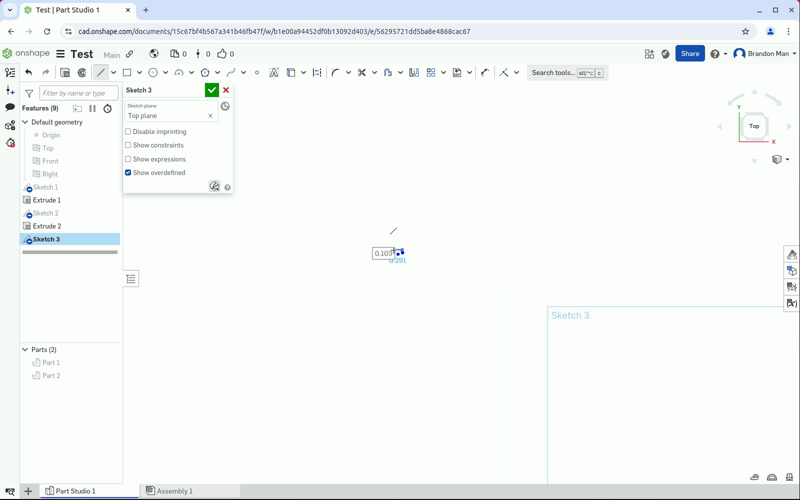
scroll(6)
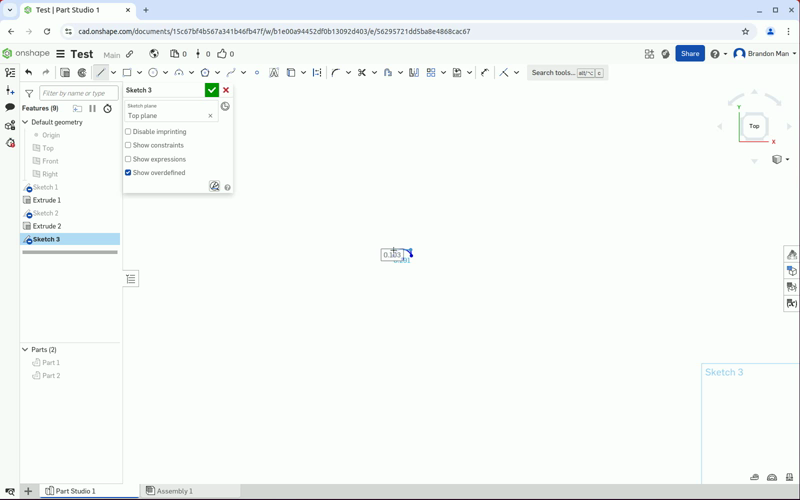
click(393, 249)
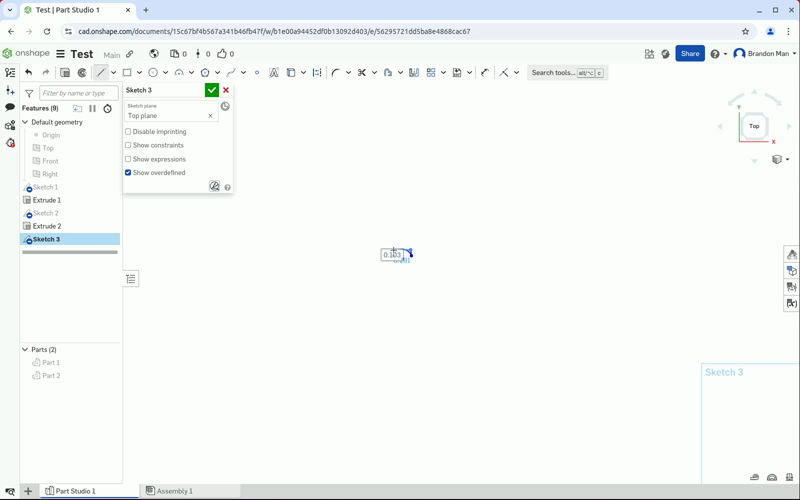
scroll(-6)
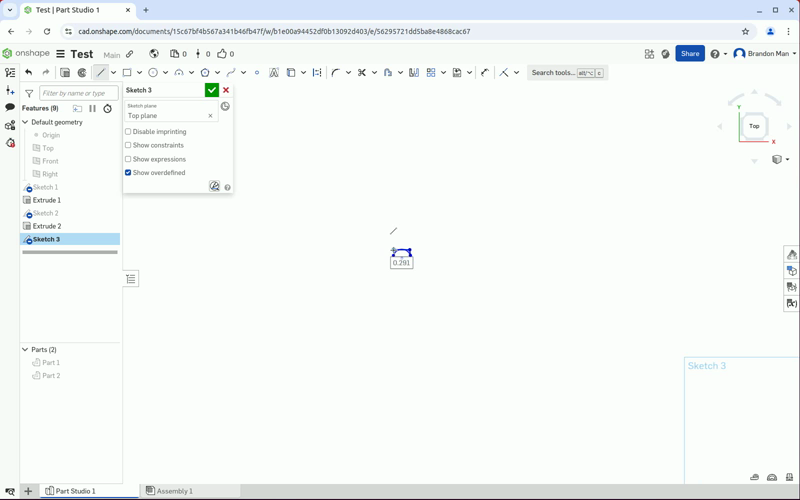
scroll(-6)
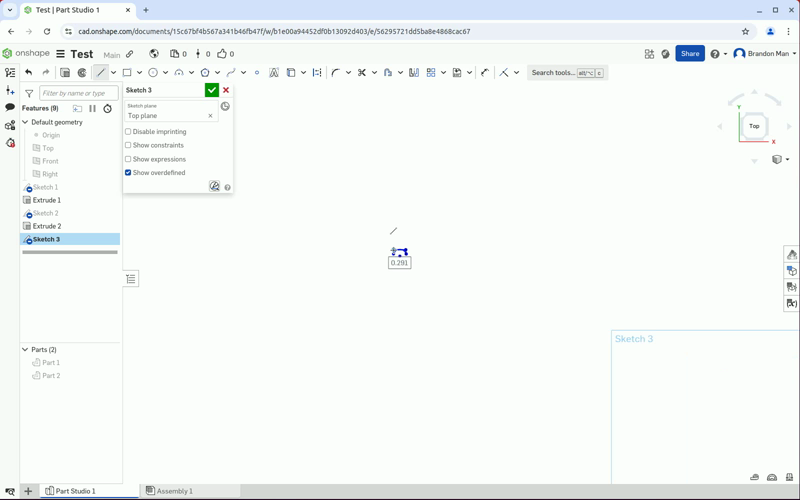
scroll(-6)
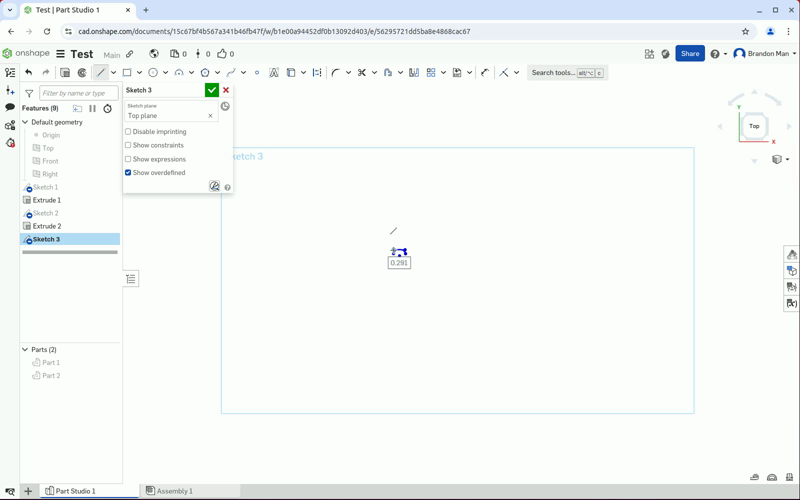
scroll(-6)
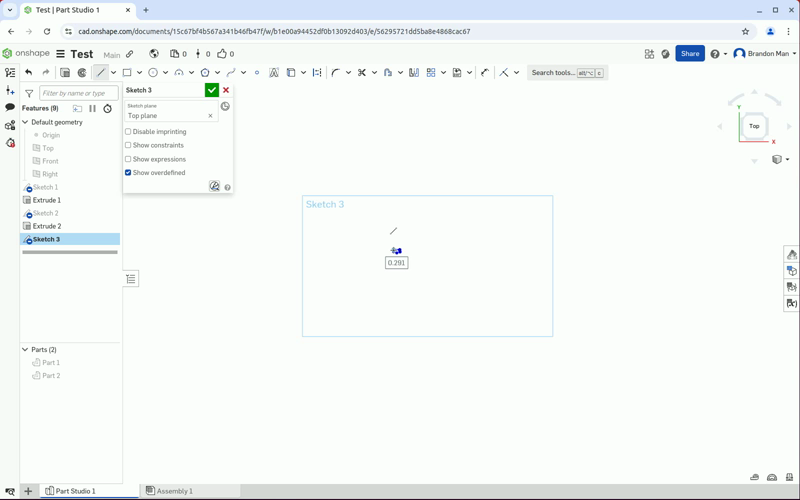
scroll(-6)
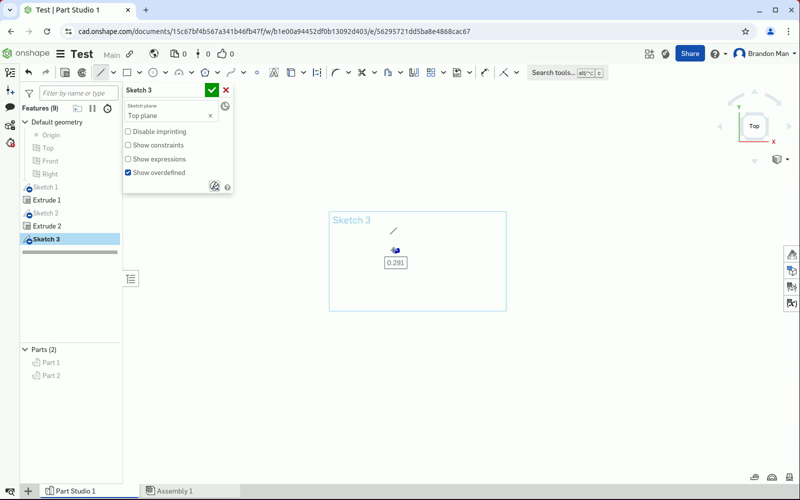
scroll(-6)
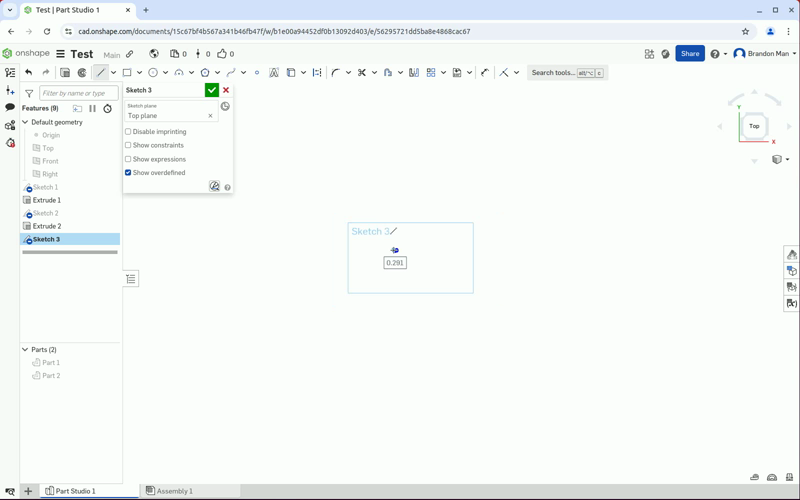
scroll(-6)
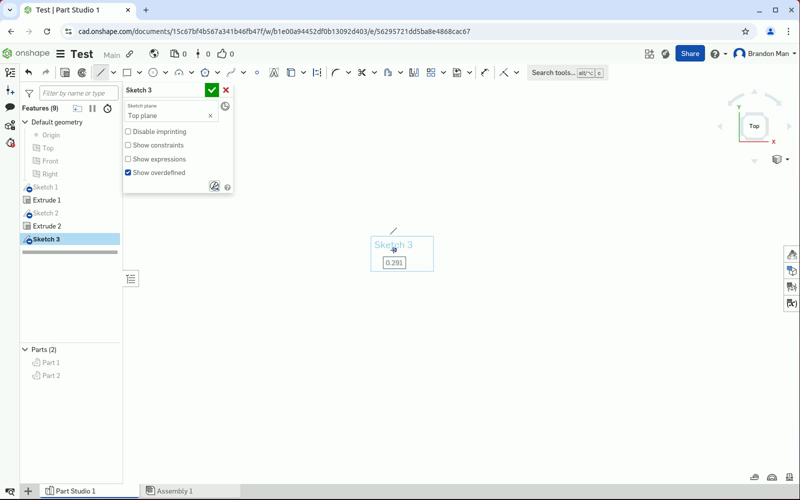
key_up(shift)
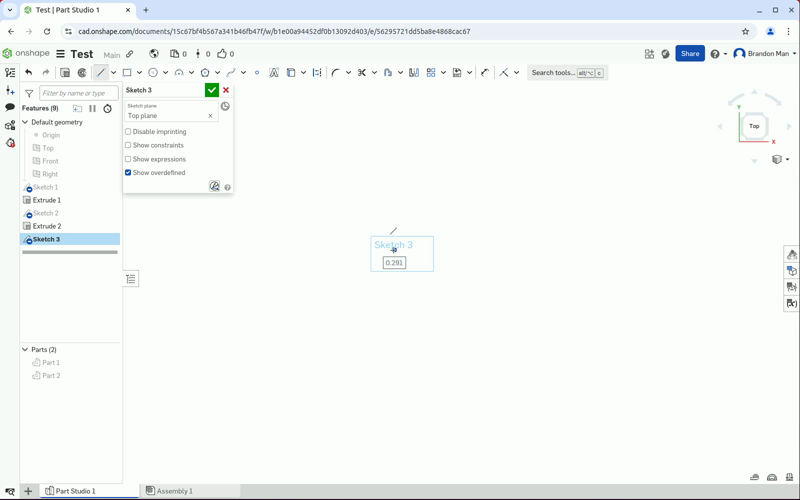
mouse_move(423, 249)
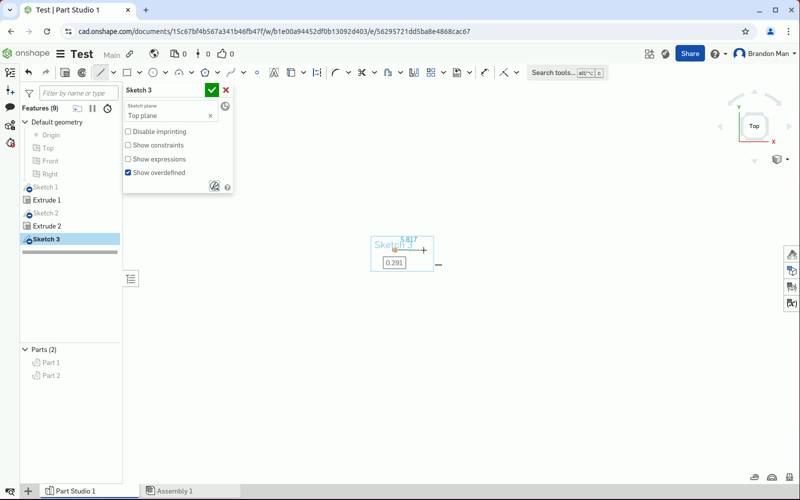
key_down(shift)
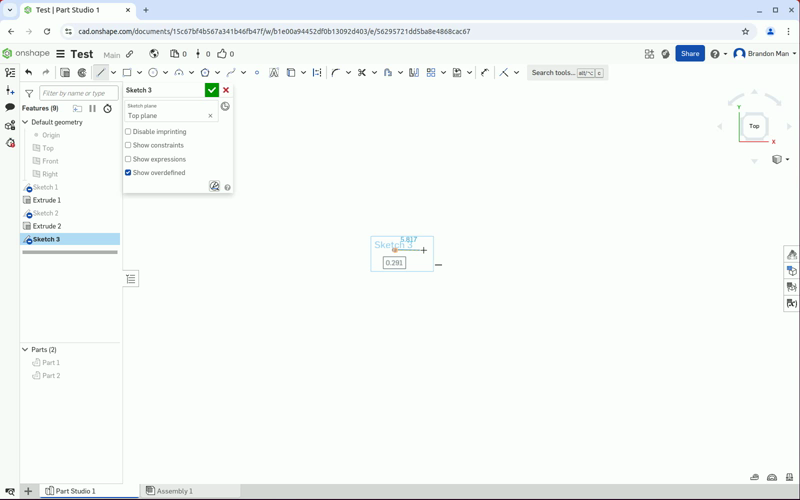
mouse_move(393, 250)
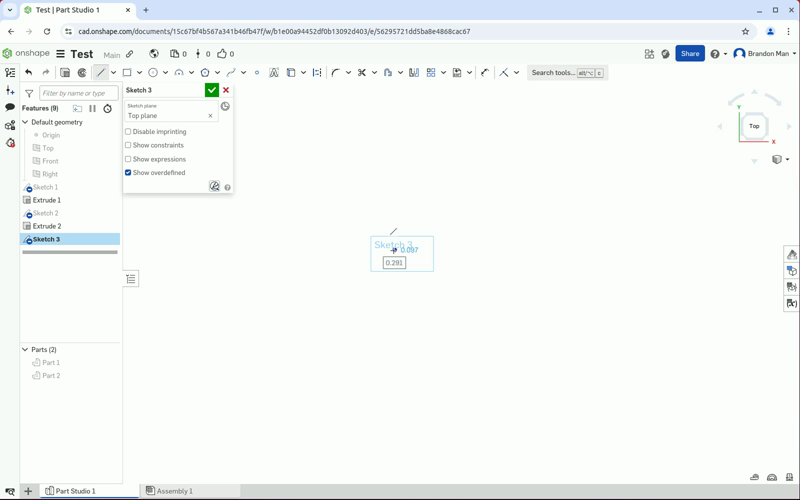
scroll(6)
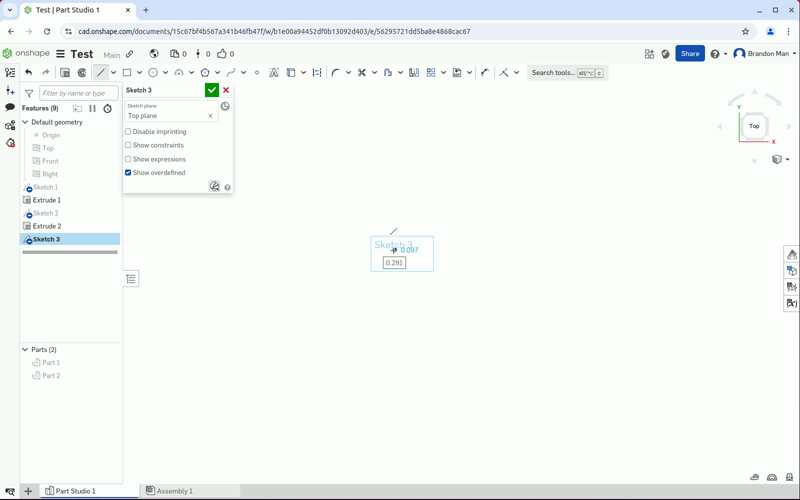
scroll(6)
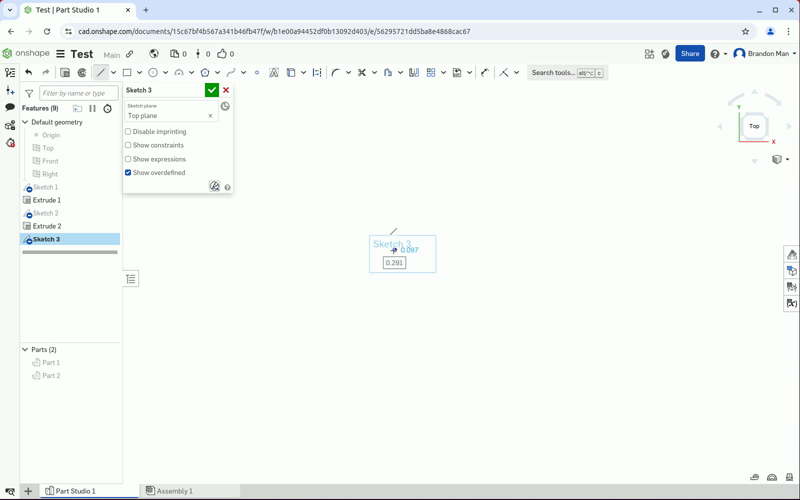
scroll(6)
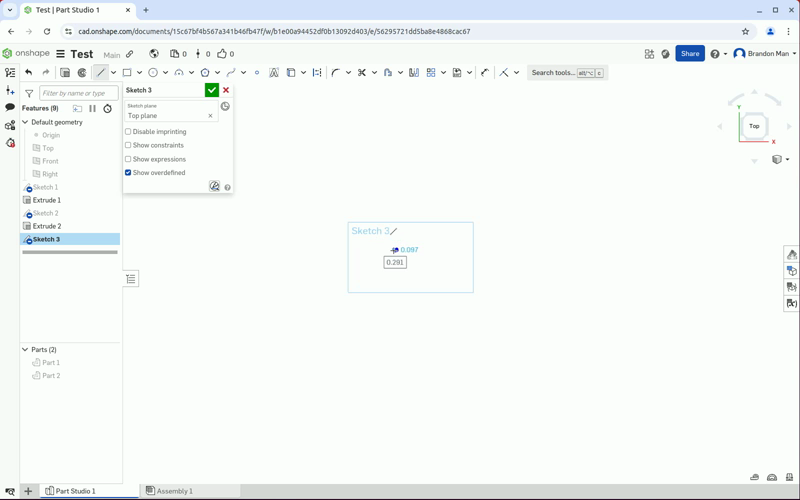
scroll(6)
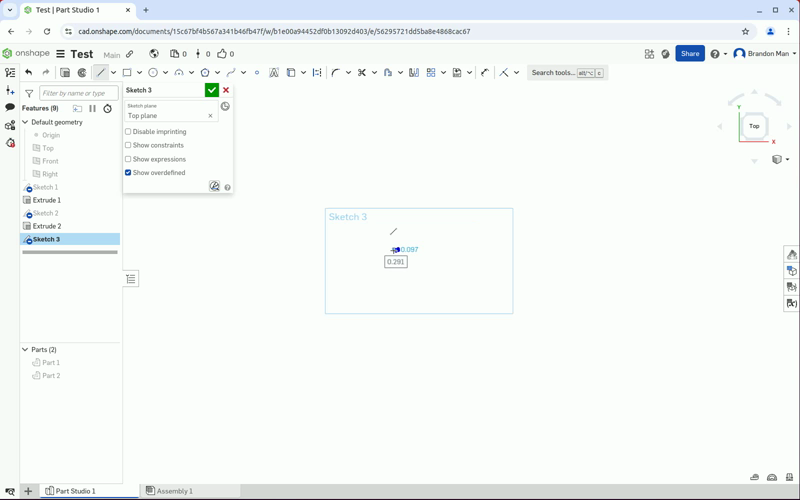
scroll(6)
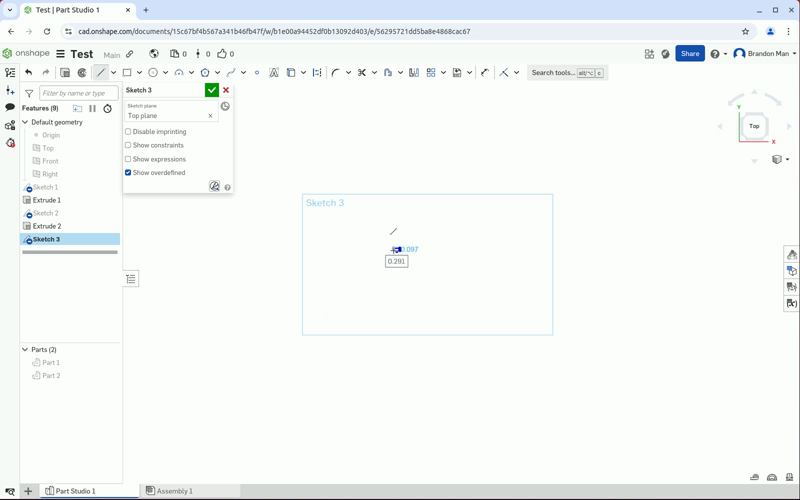
scroll(6)
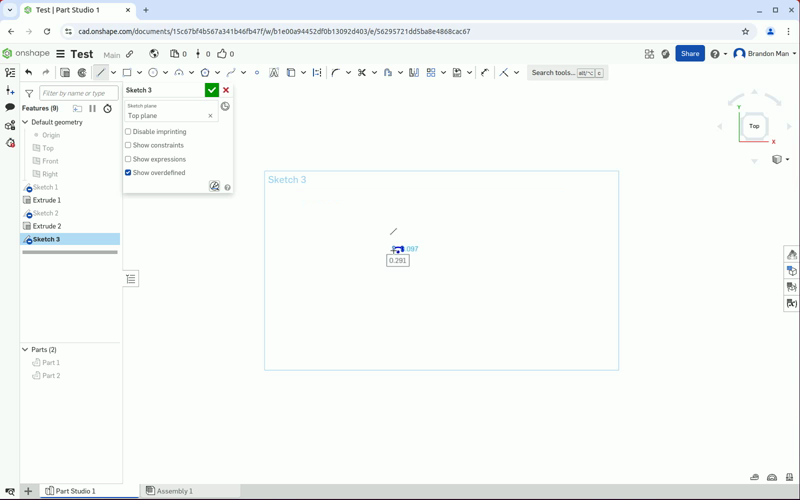
scroll(6)
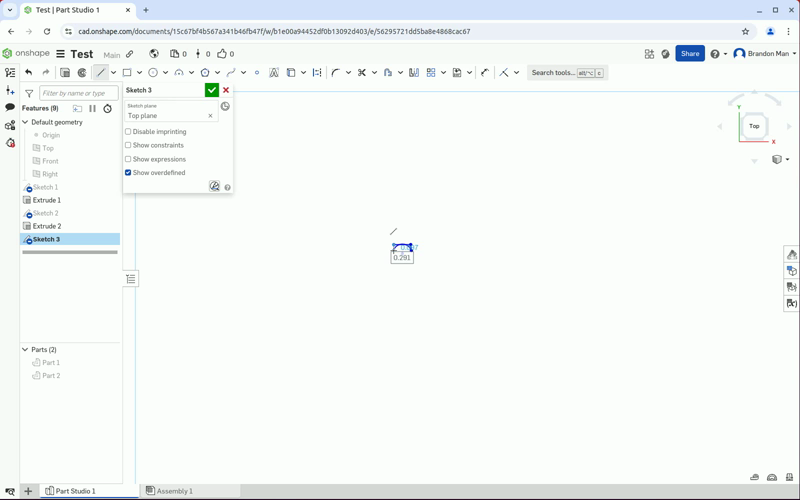
key_up(shift)
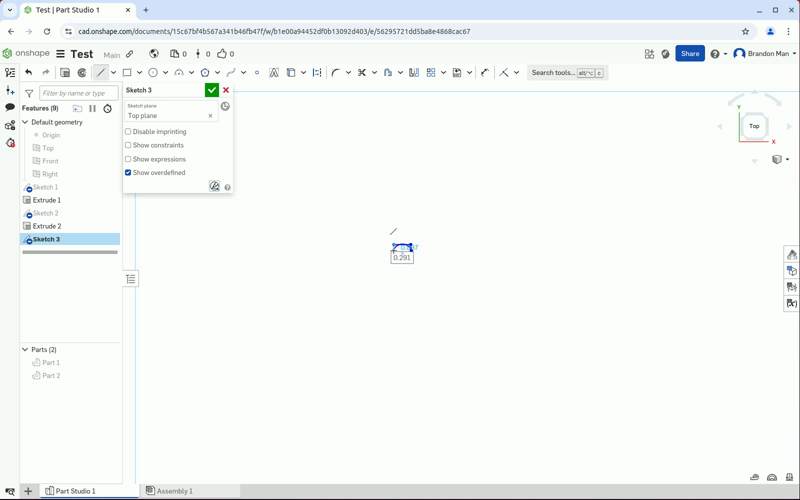
click(393, 250)
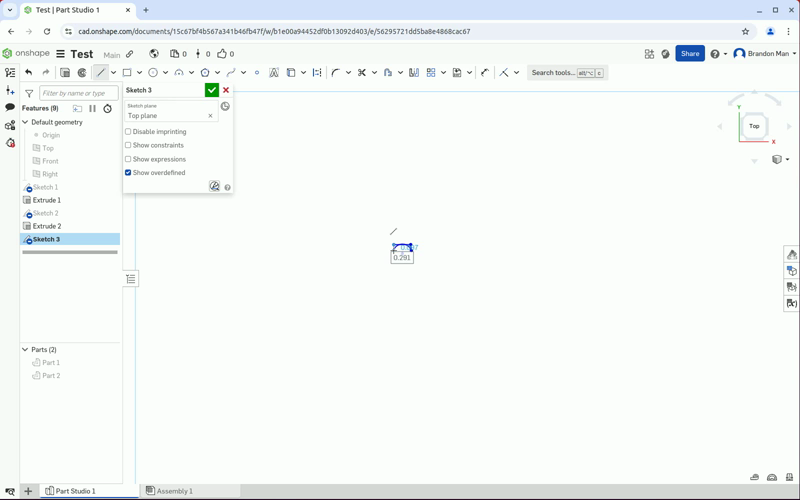
scroll(-6)
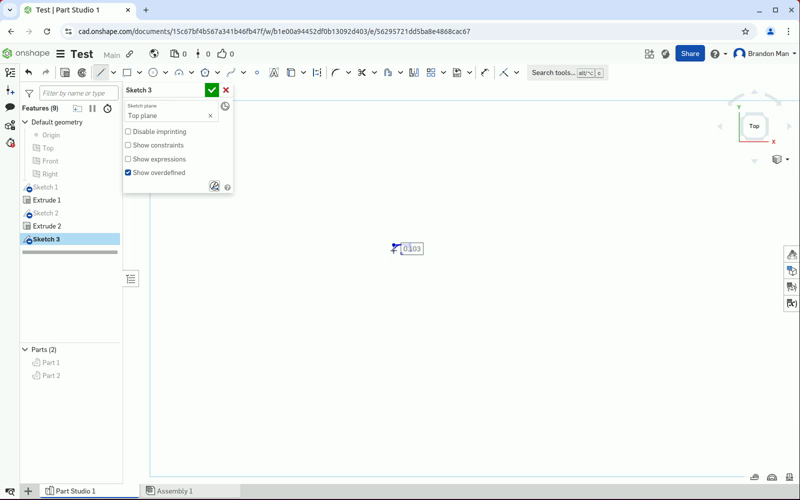
scroll(-6)
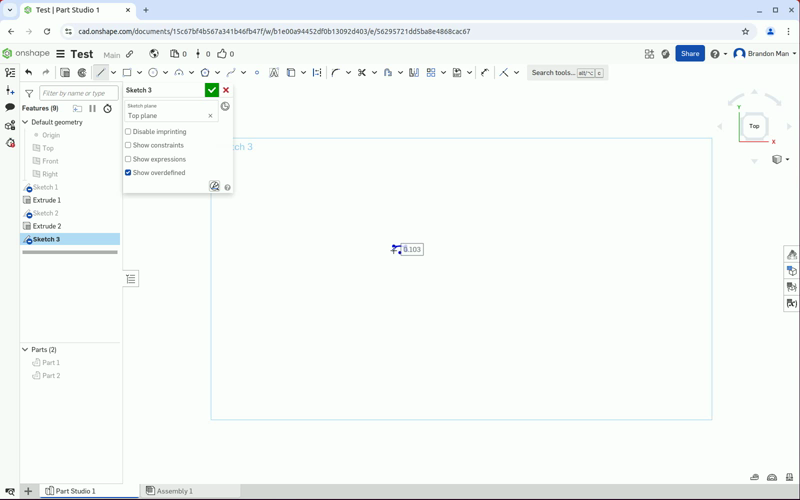
scroll(-6)
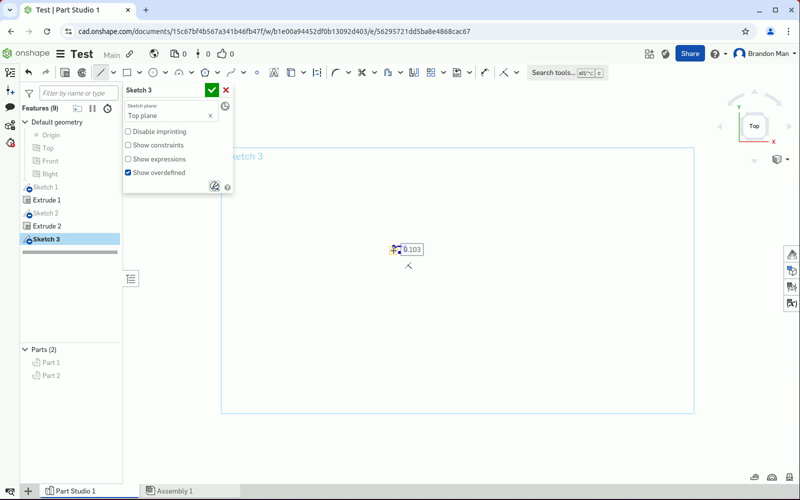
scroll(-6)
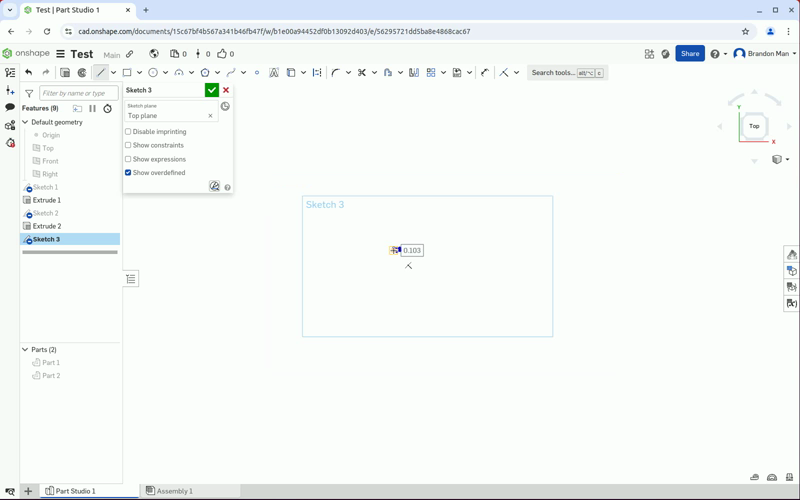
scroll(-6)
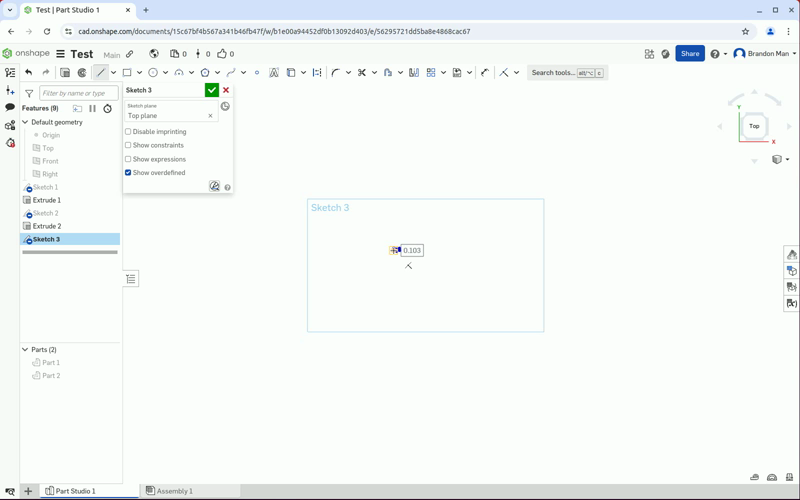
scroll(-6)
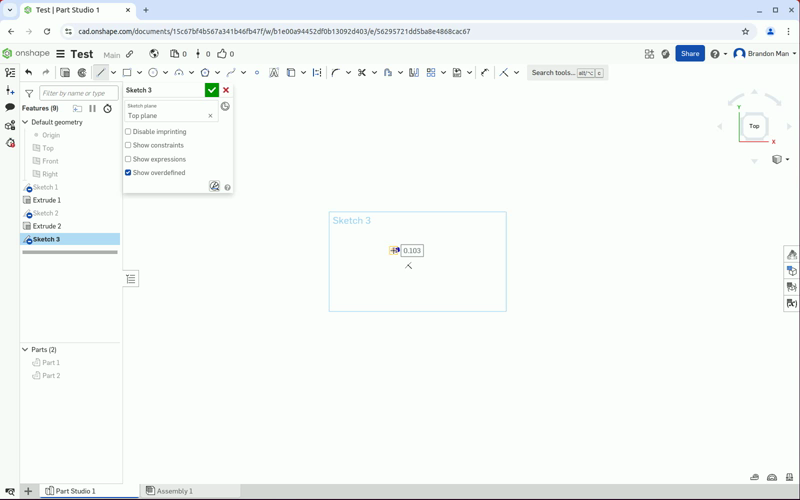
scroll(-6)
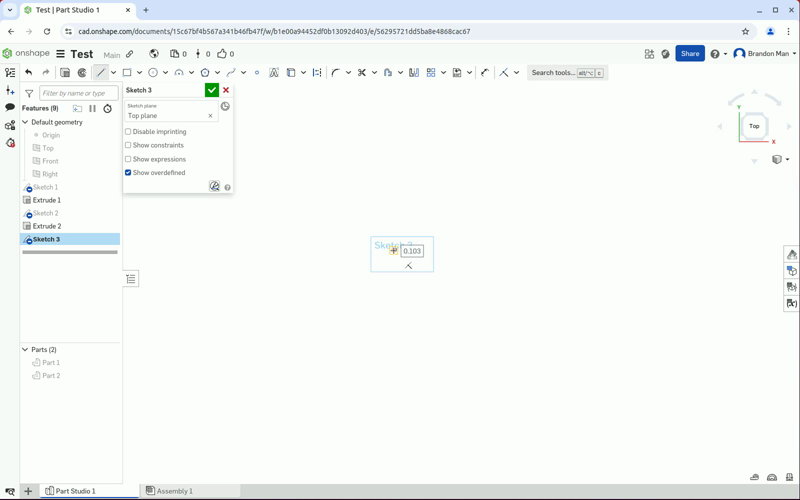
key(esc)
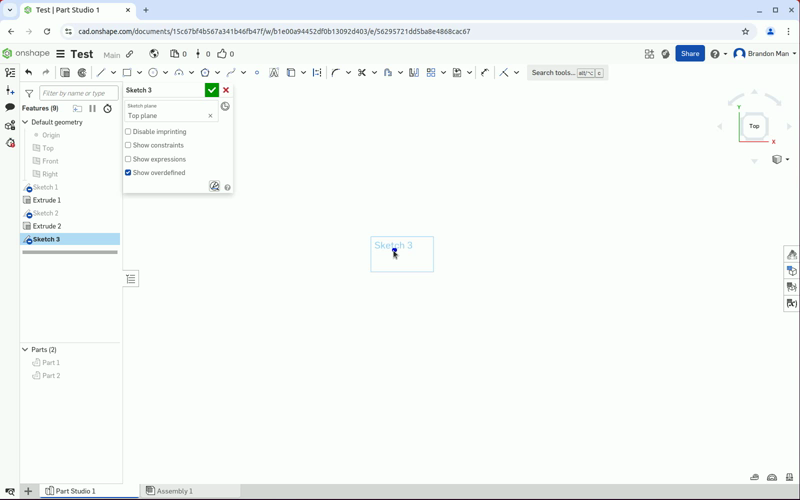
mouse_move(394, 250)
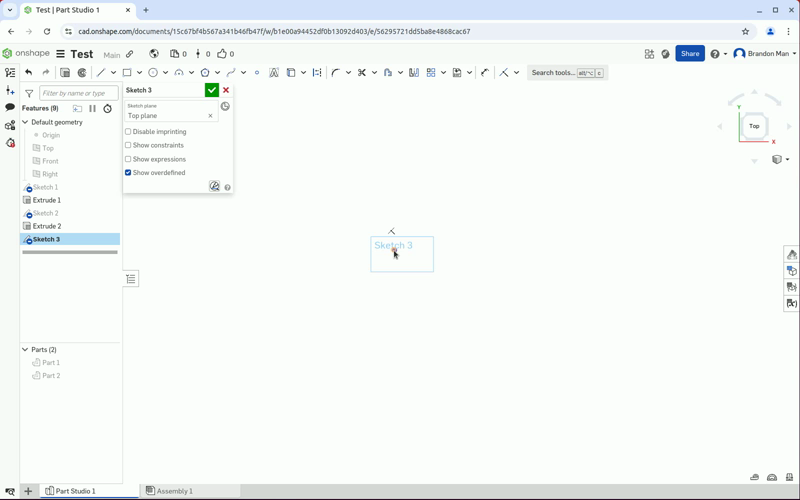
scroll(6)
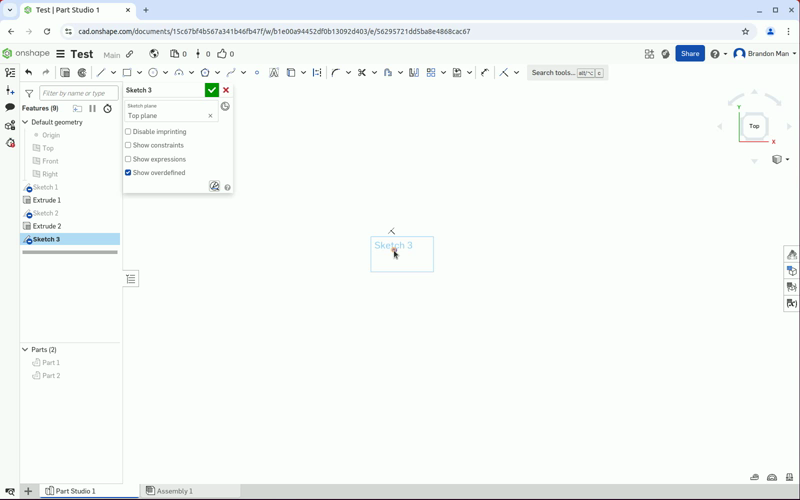
scroll(6)
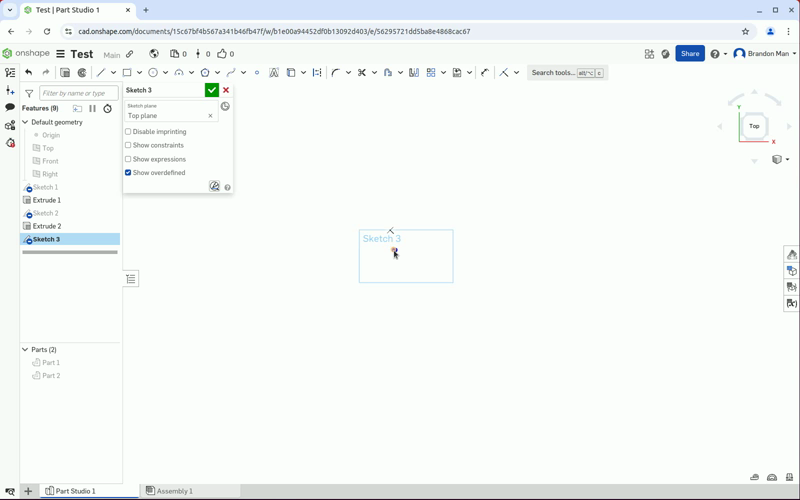
scroll(6)
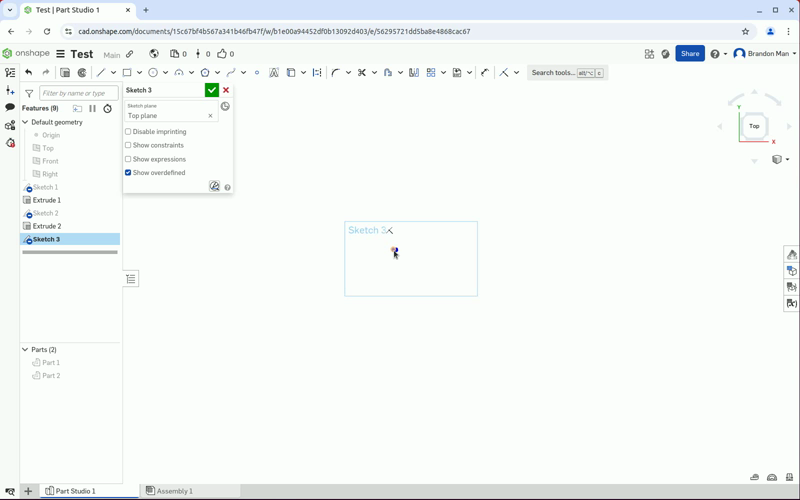
scroll(6)
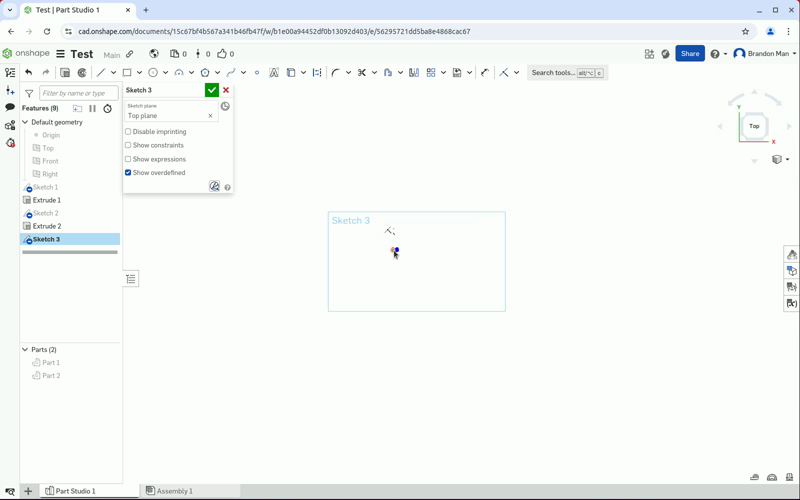
scroll(6)
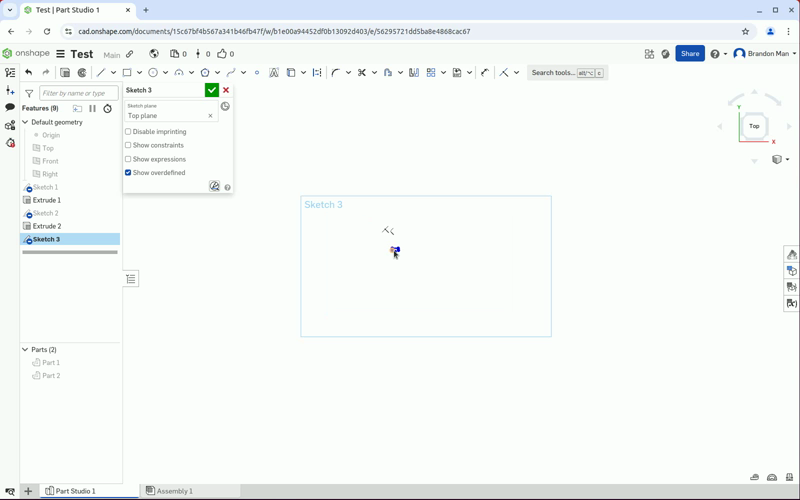
scroll(6)
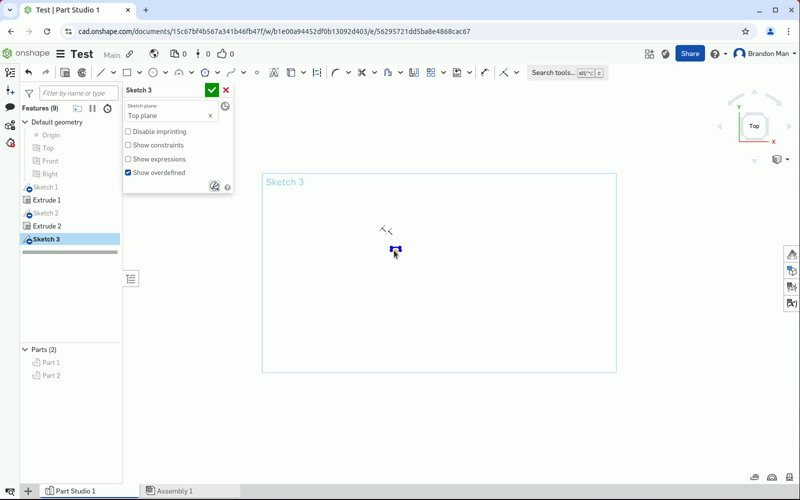
scroll(6)
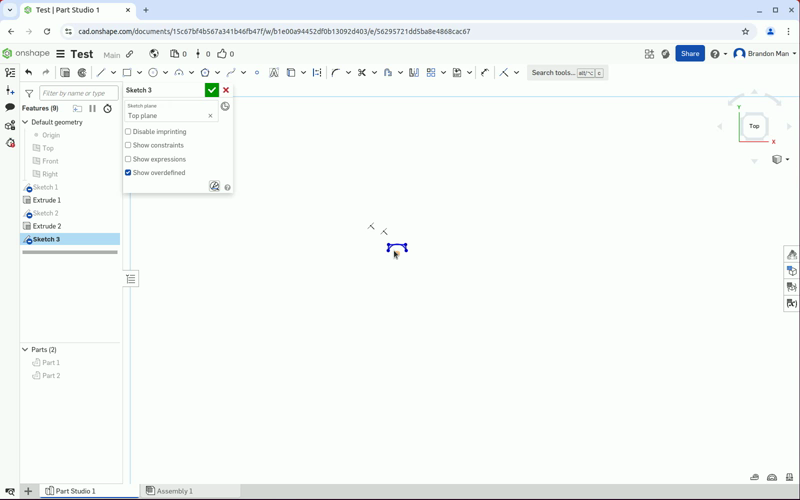
click(394, 250)
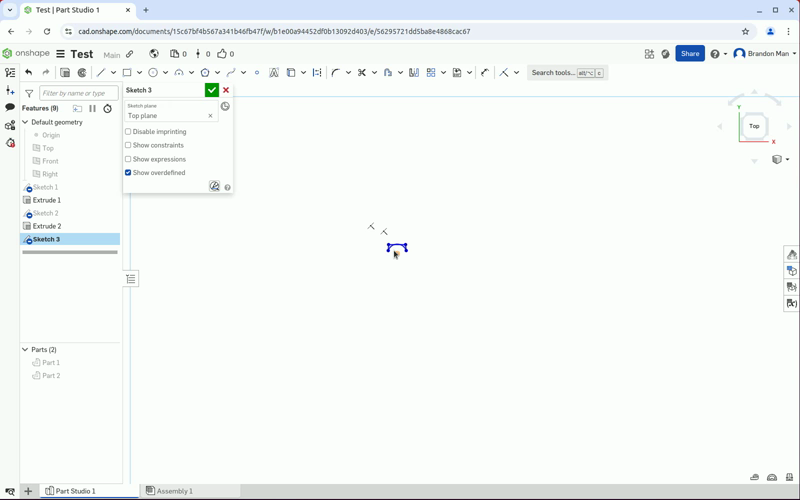
scroll(-6)
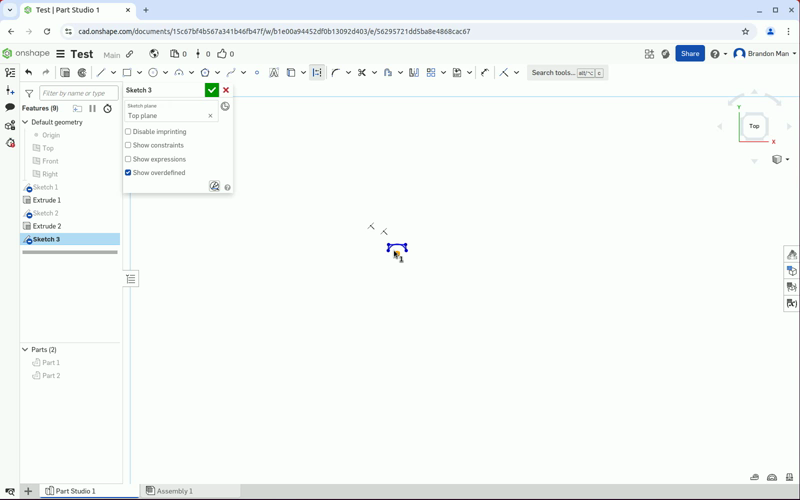
scroll(-6)
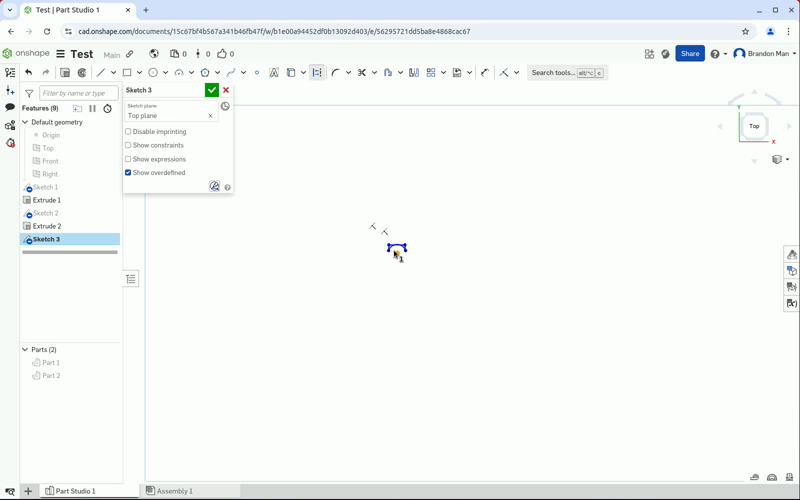
scroll(-6)
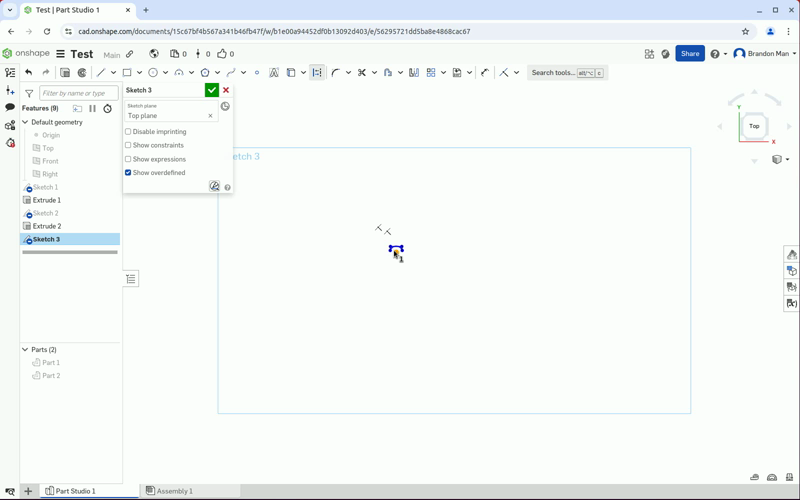
scroll(-6)
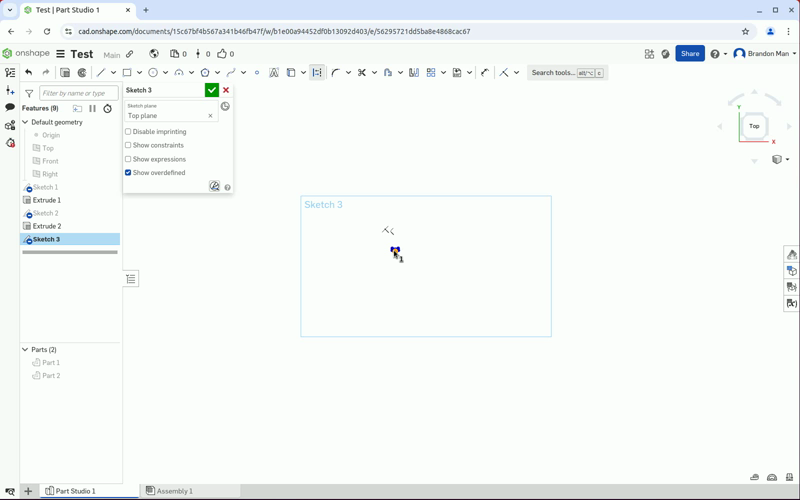
scroll(-6)
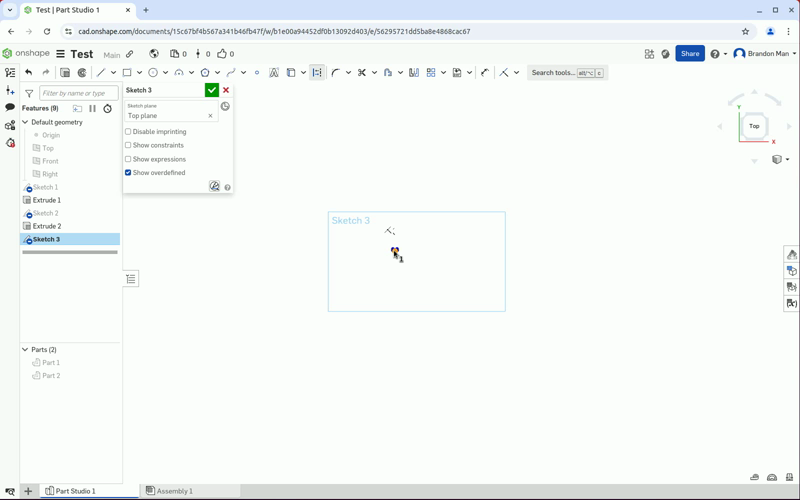
scroll(-6)
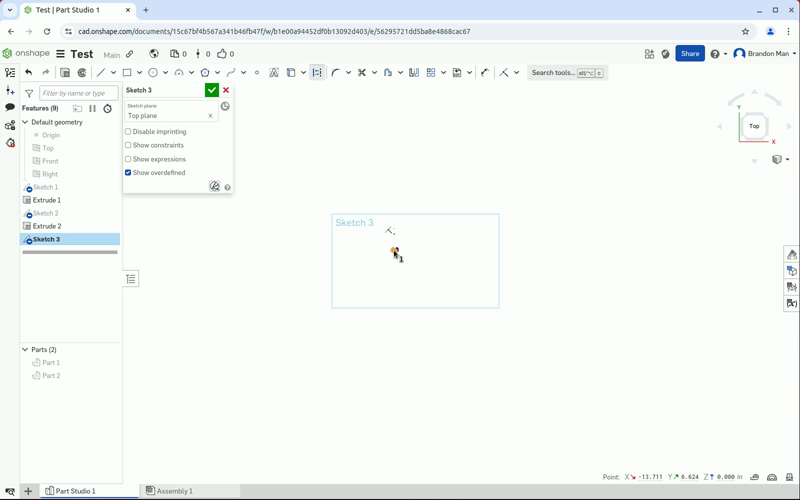
scroll(-6)
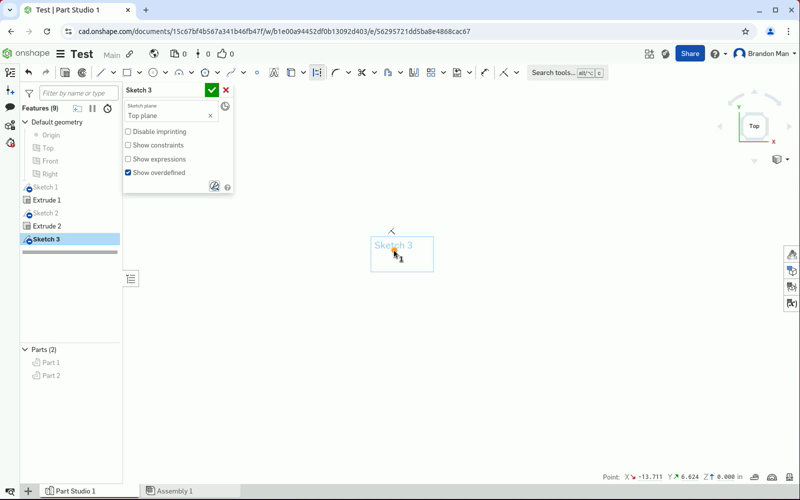
mouse_move(73, 352)
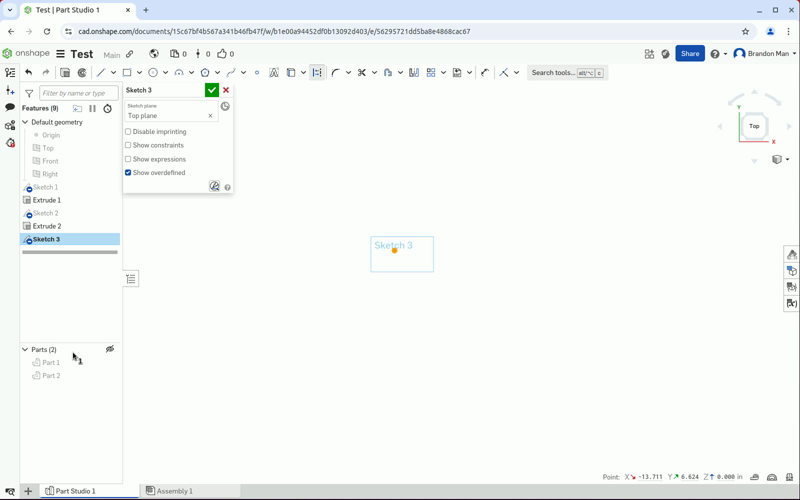
key(shift+y)
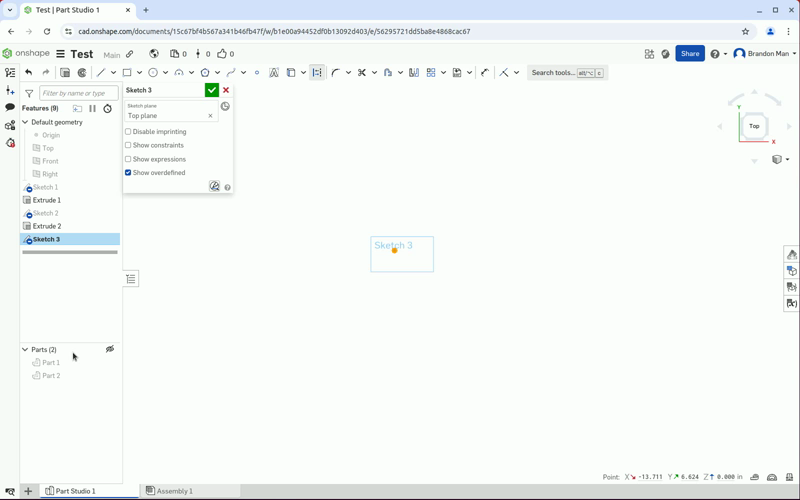
key(shift+e)
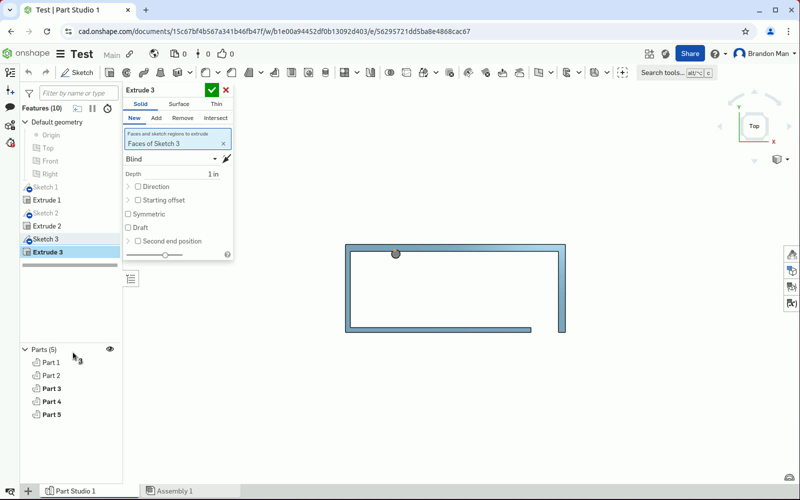
mouse_move(143, 106)
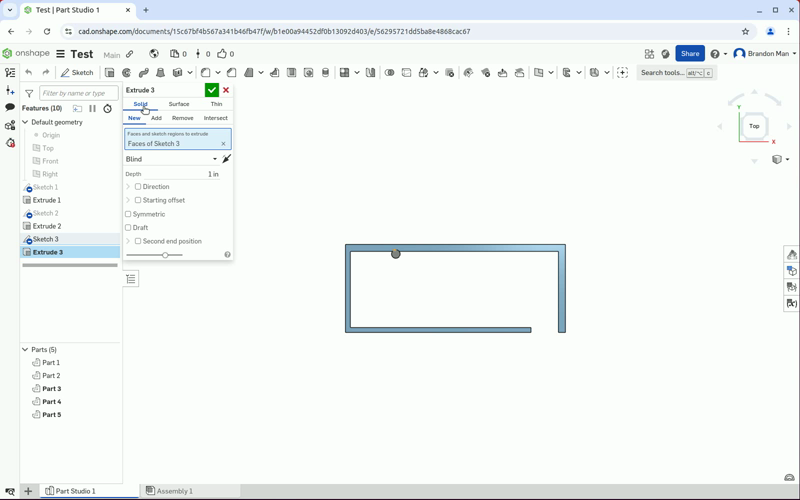
click(143, 106)
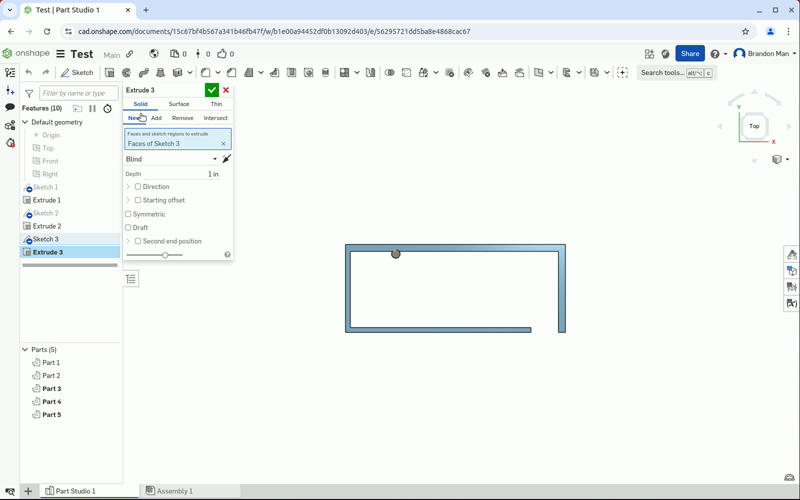
mouse_move(137, 120)
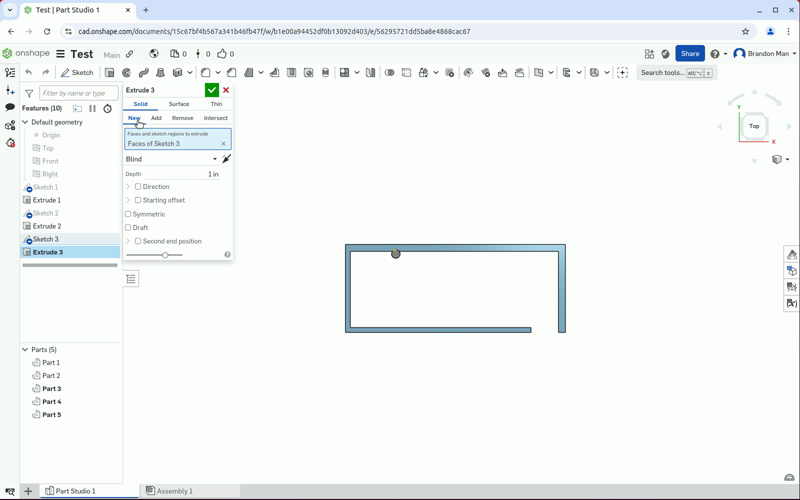
click(137, 120)
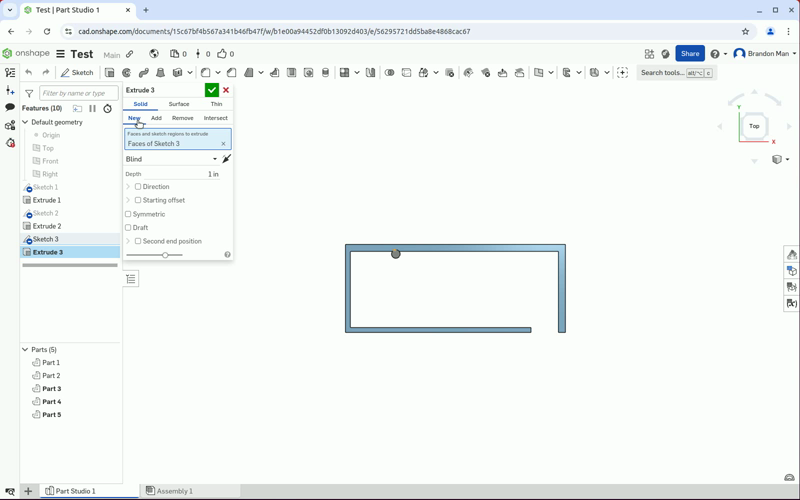
key(tab, 4)
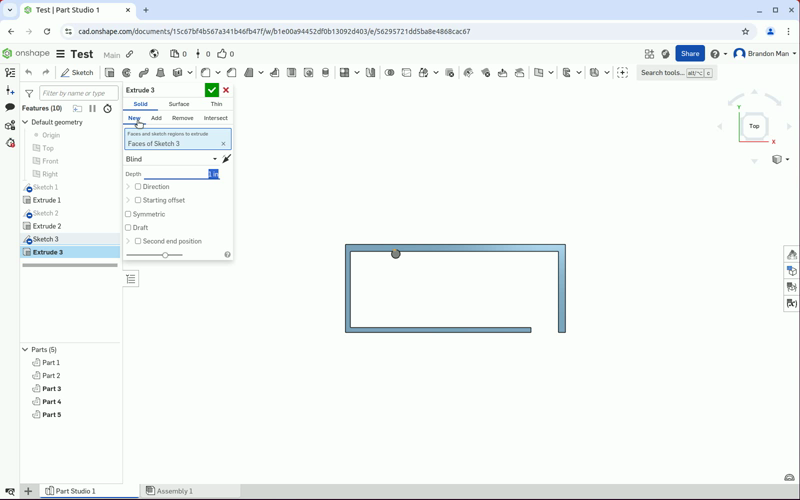
text(11.313)
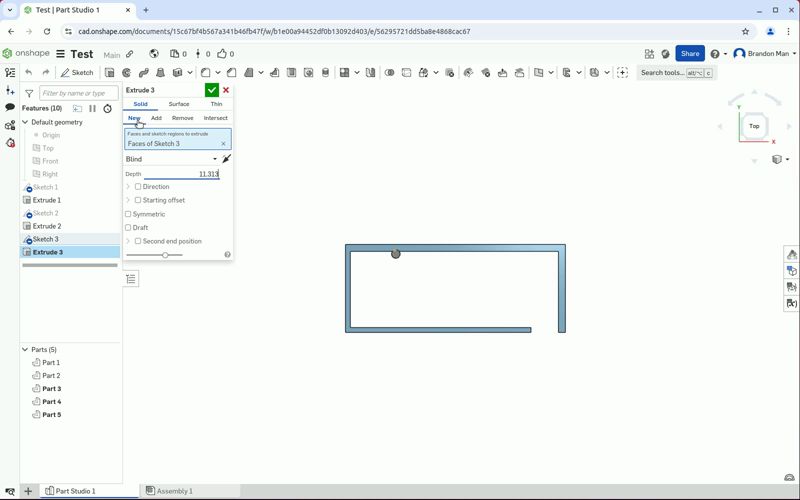
key(enter)
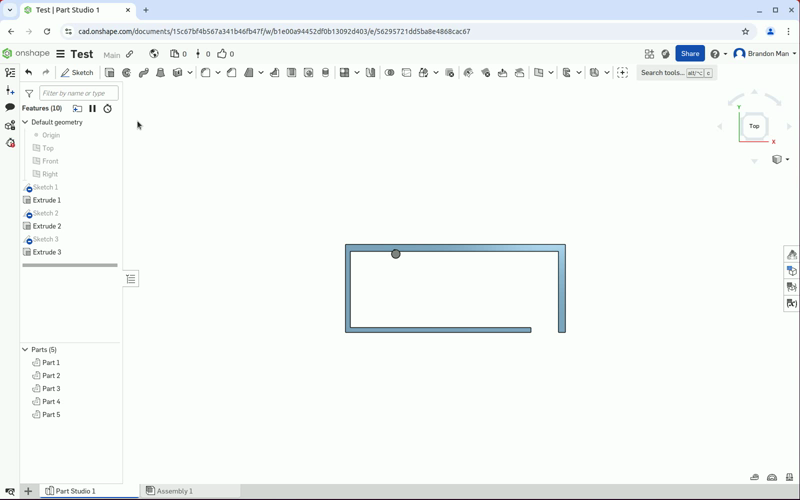
key(shift+h)
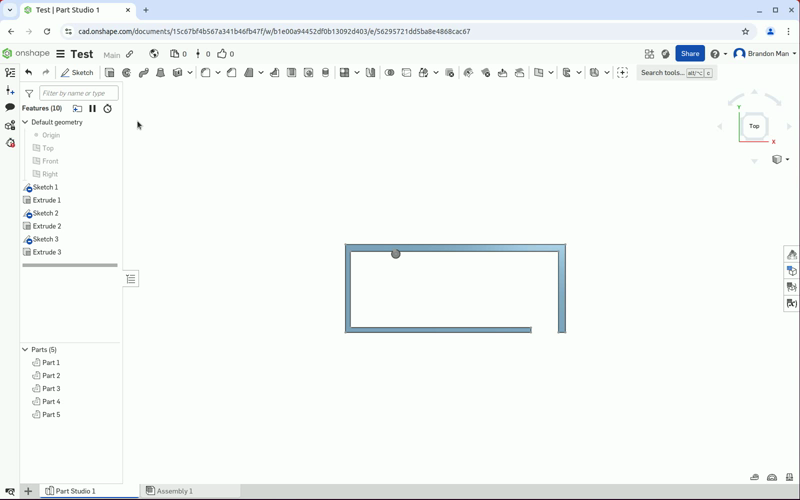
key(shift+h)
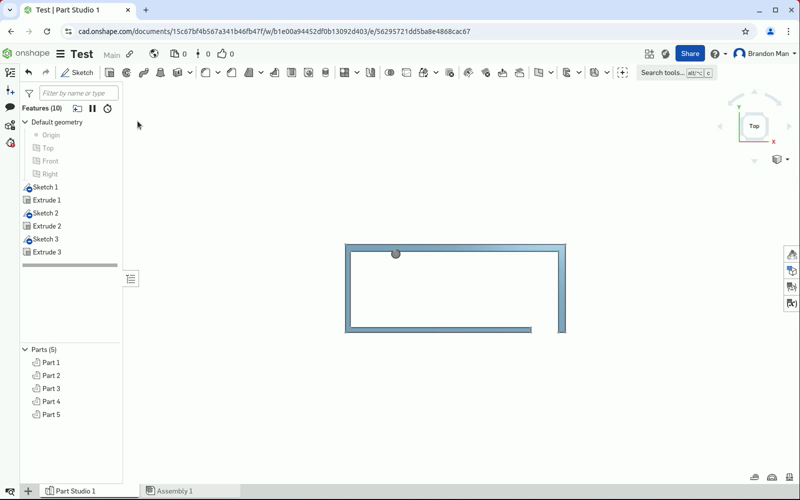
key(shift+7)
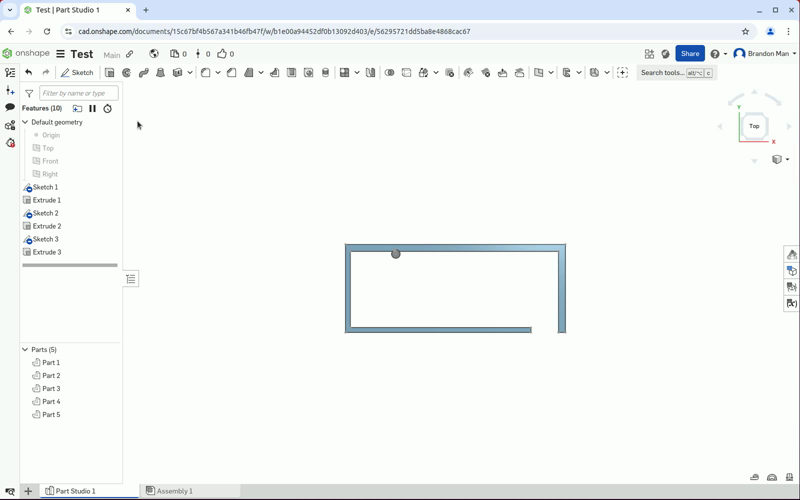
key(up, 3)
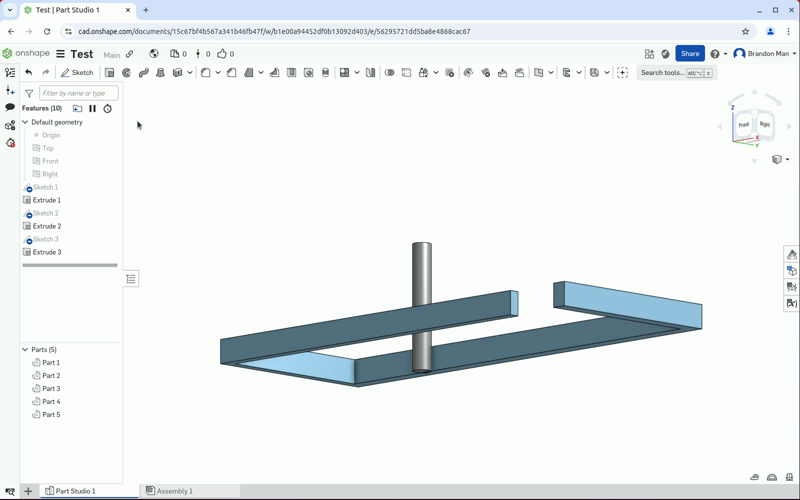
key(left, 3)
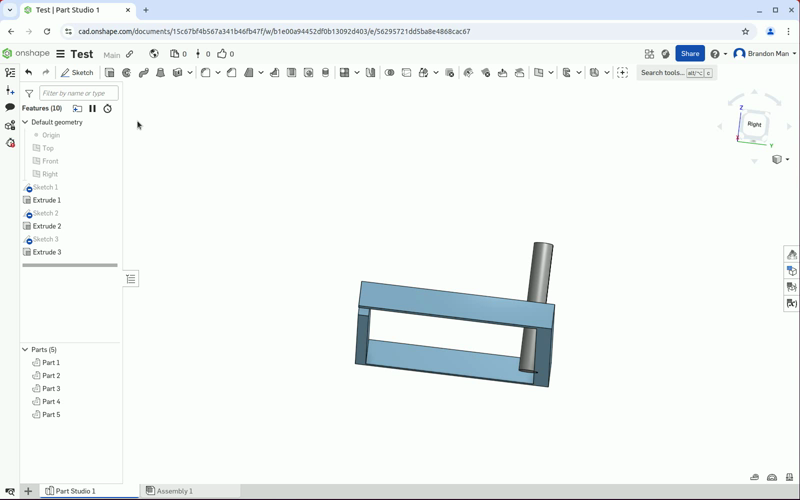
key(right, 3)
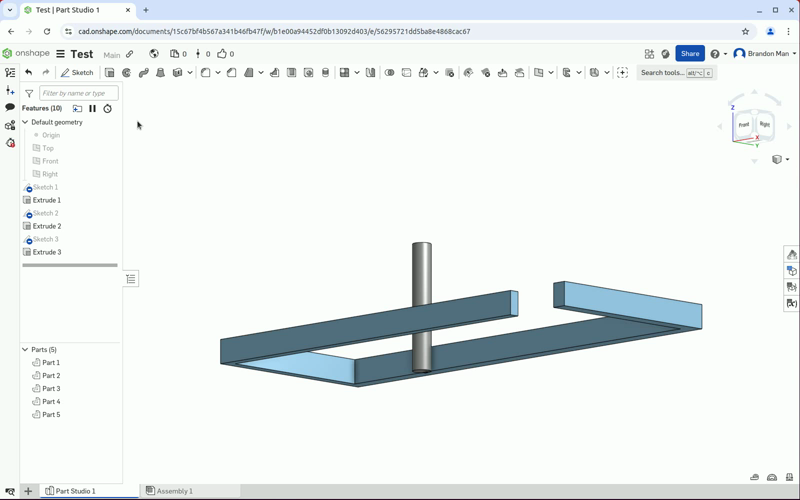
key(down, 3)
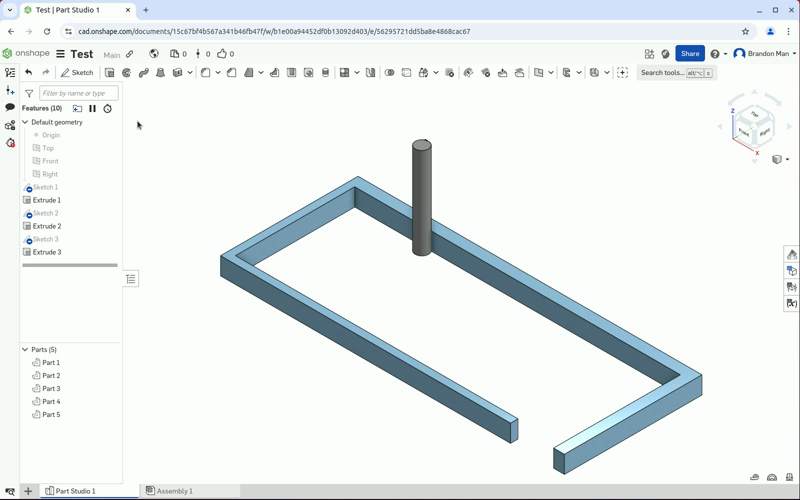
mouse_move(73, 189)
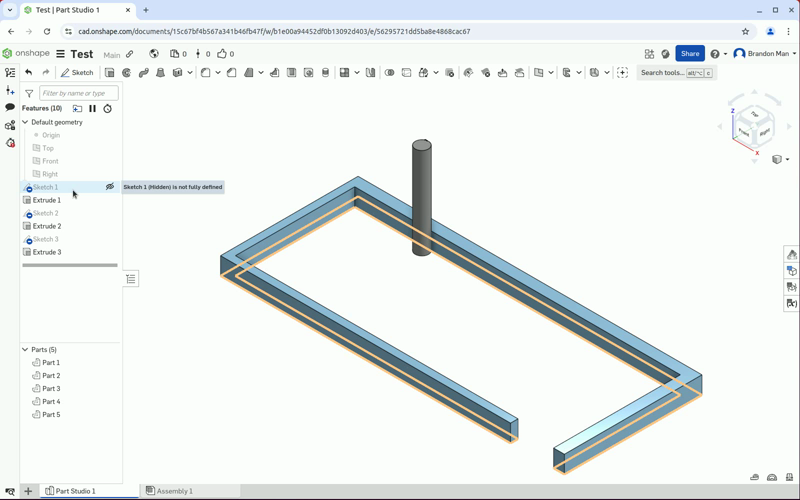
click(73, 189)